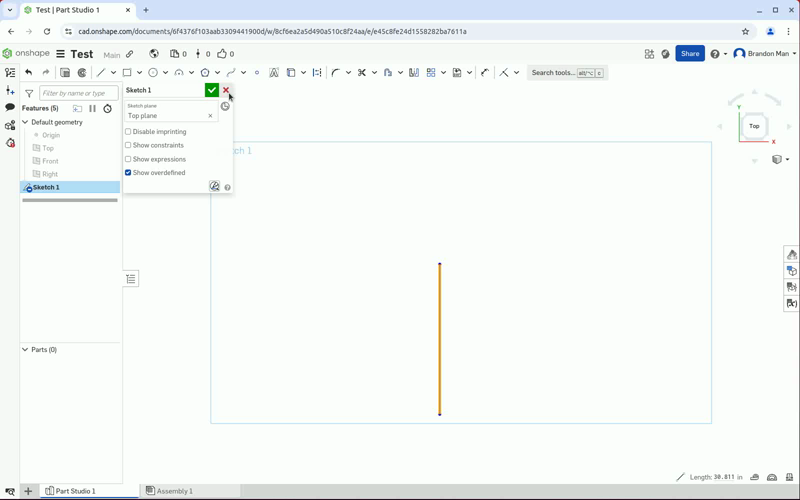
key(shift+h)
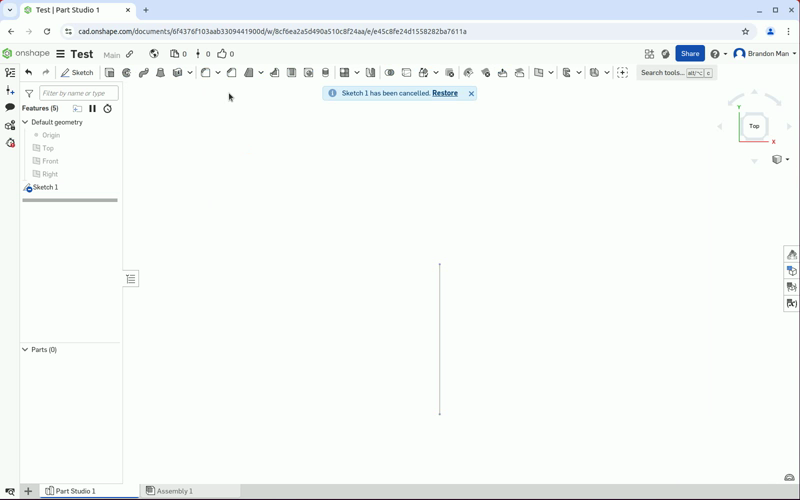
mouse_move(73, 352)
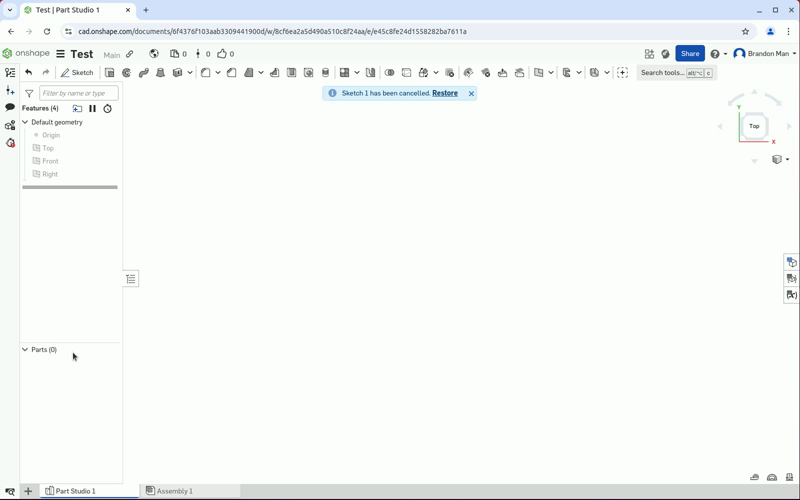
key(y)
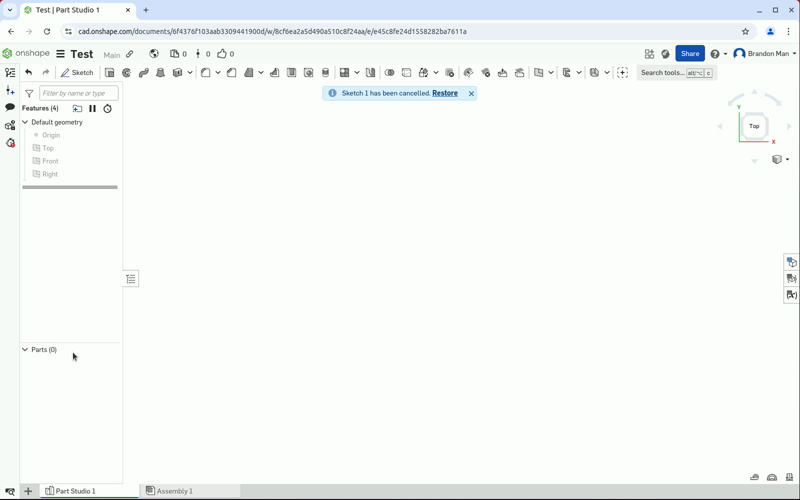
key(shift+p)
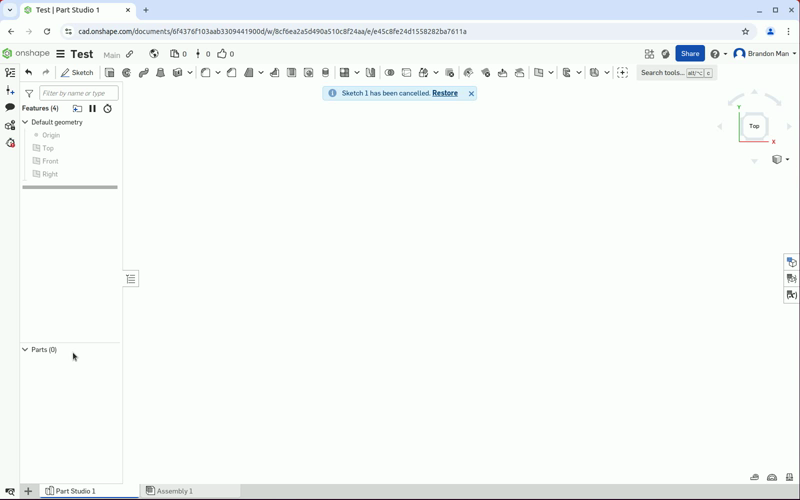
key(space)
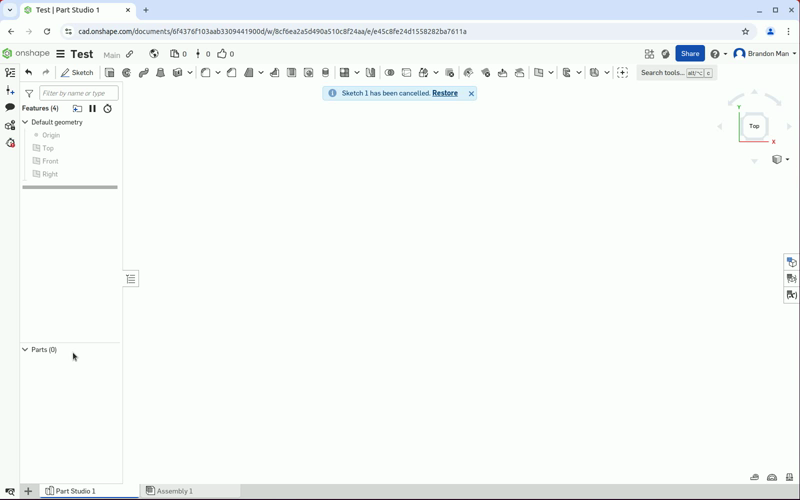
key_down(shift)
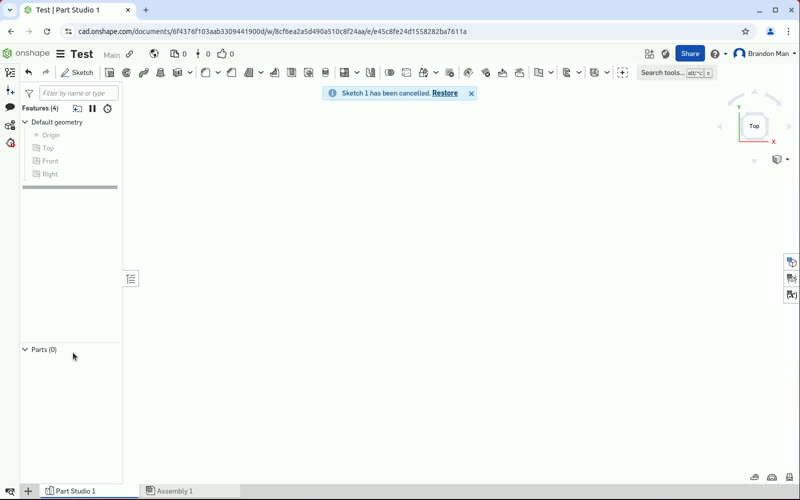
key(up)
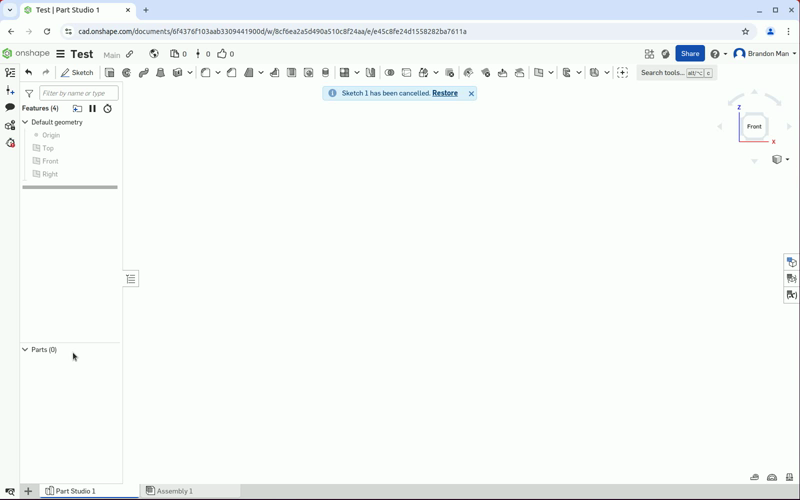
key_up(shift)
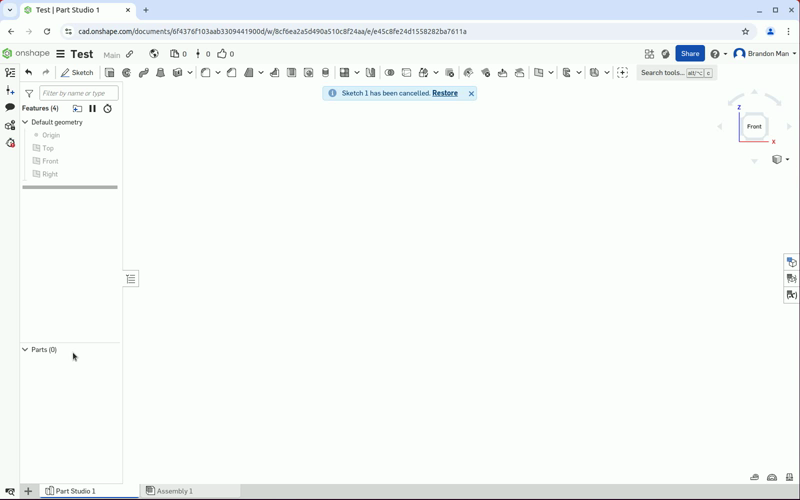
mouse_move(73, 352)
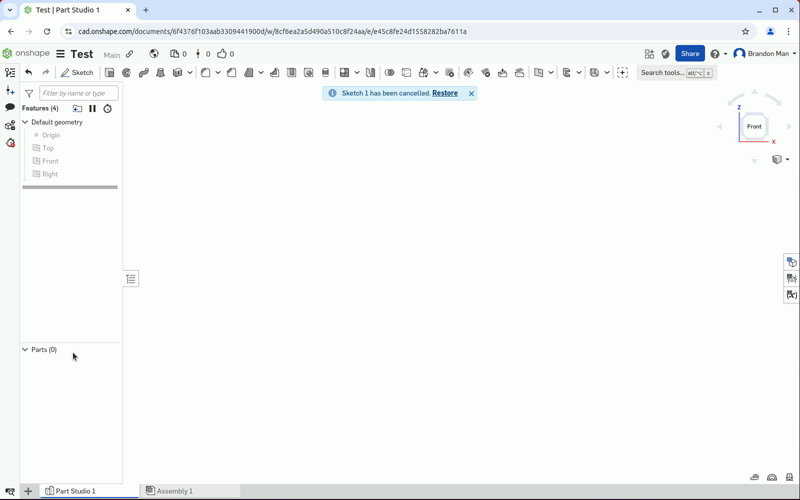
key(shift+y)
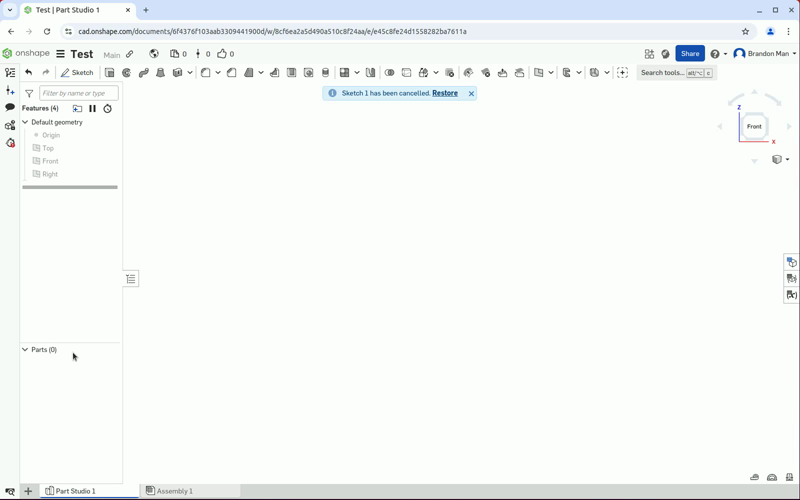
key(shift+s)
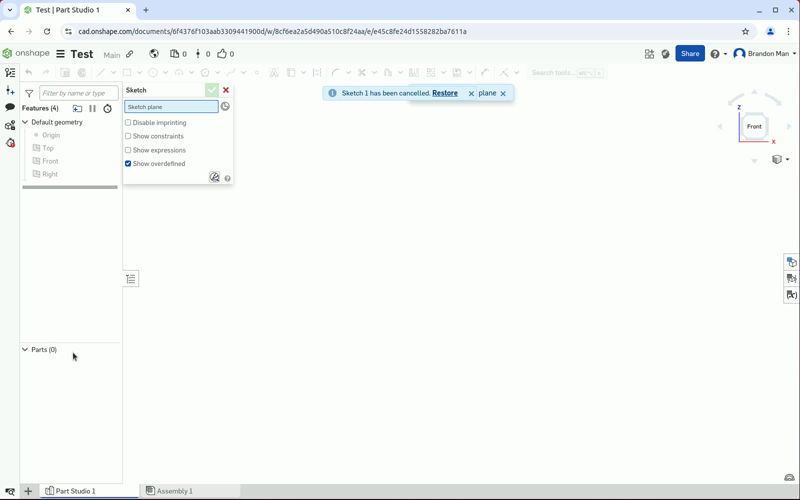
mouse_move(73, 163)
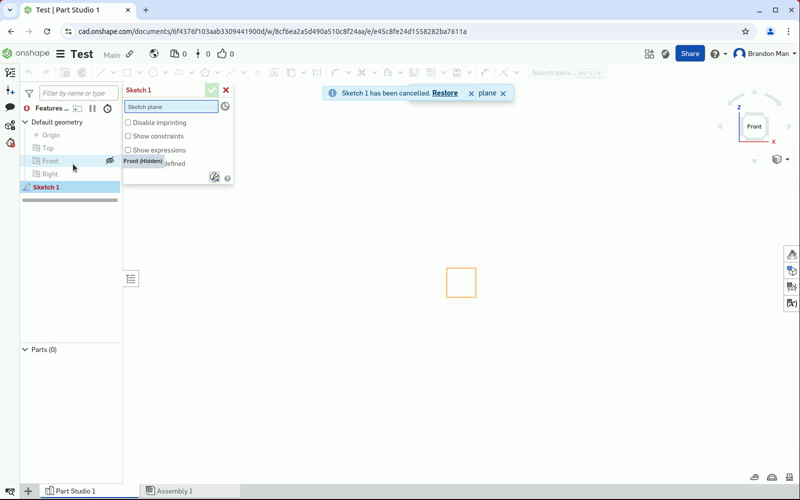
click(73, 163)
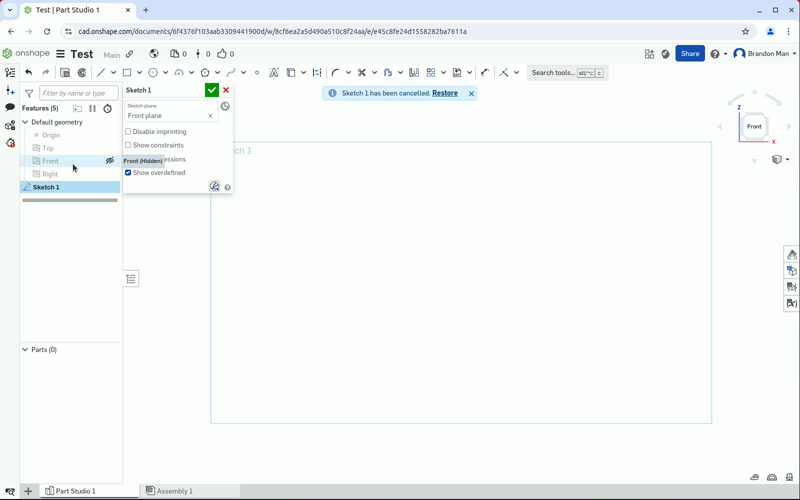
mouse_move(73, 352)
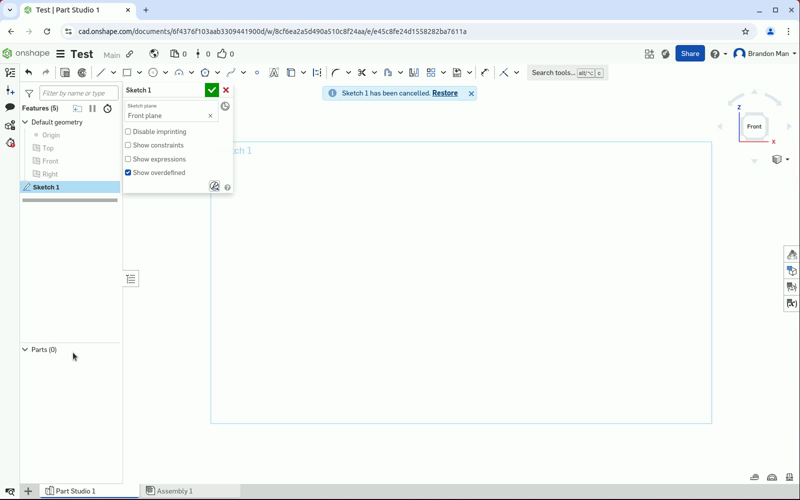
key(y)
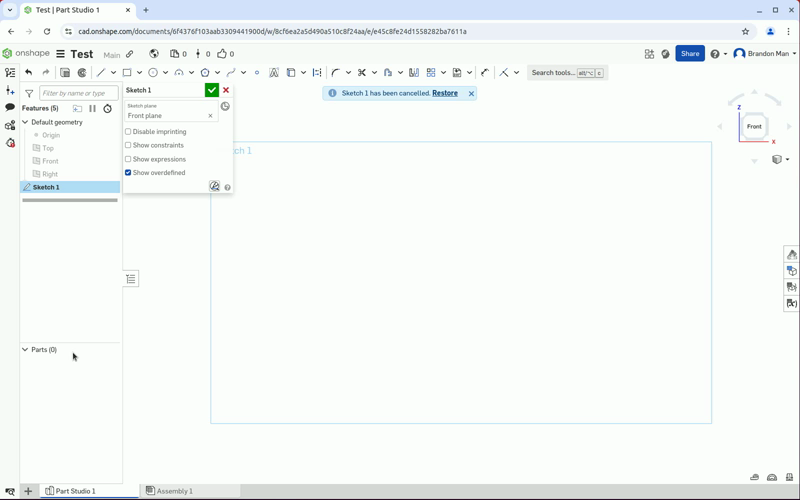
key(l)
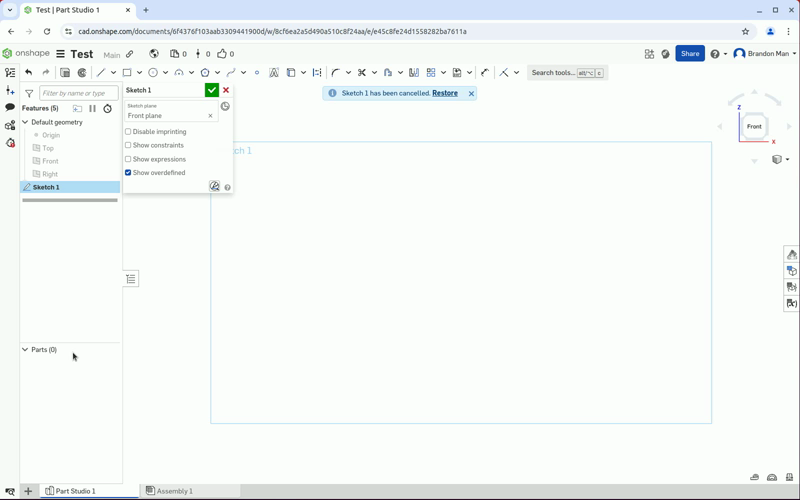
key_down(shift)
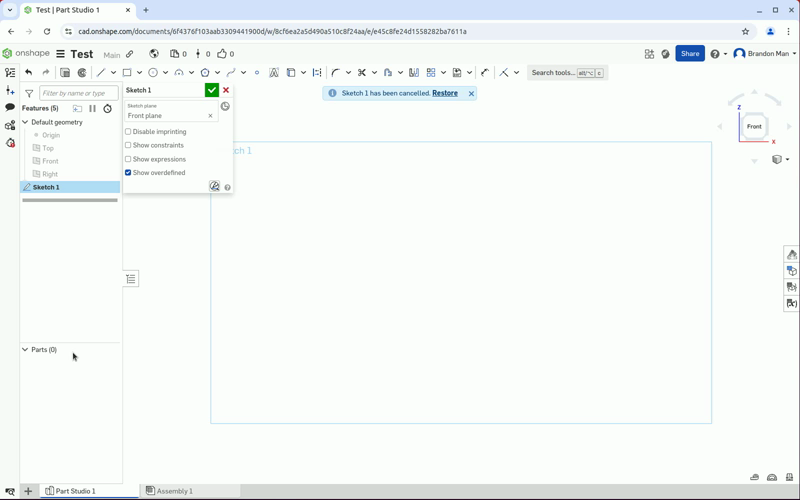
mouse_move(506, 282)
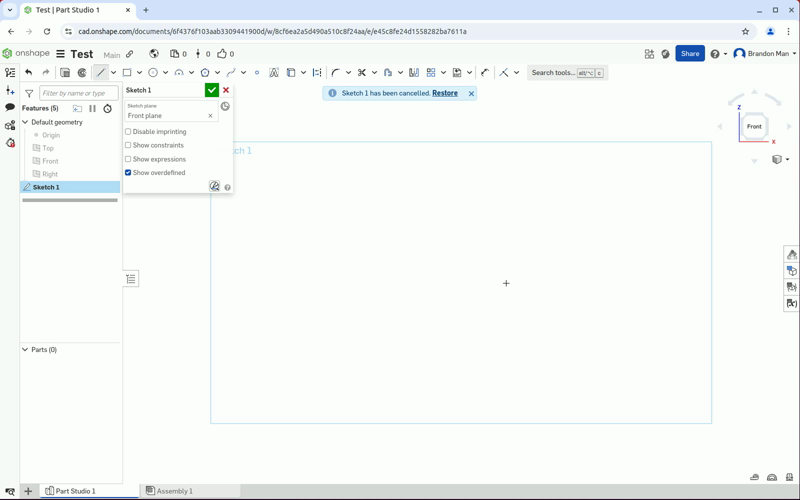
click(506, 282)
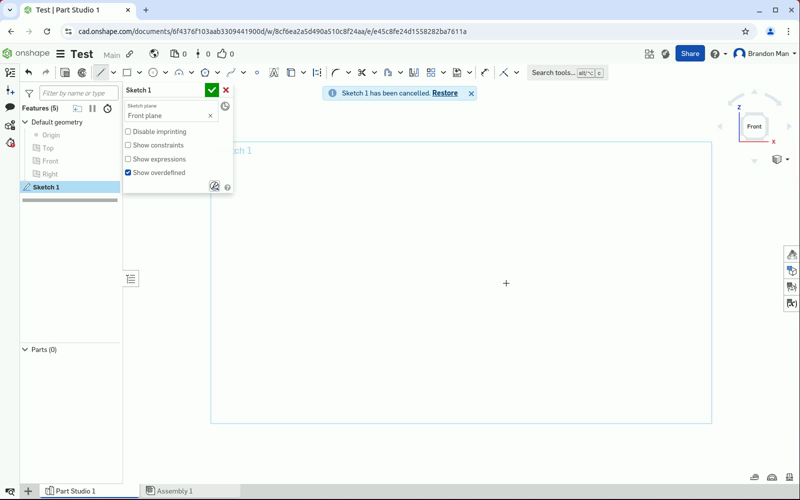
key_up(shift)
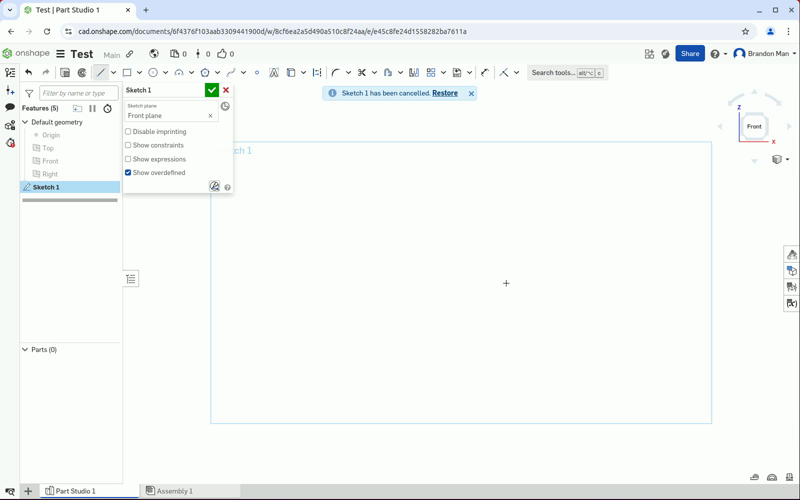
key_down(shift)
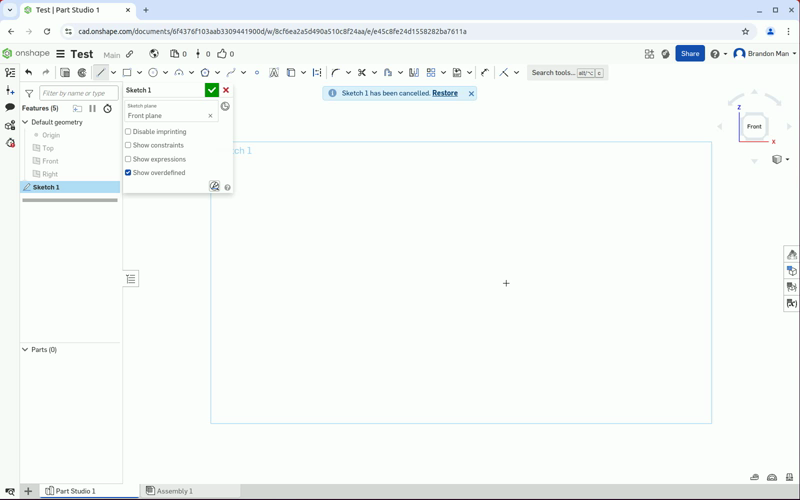
mouse_move(536, 282)
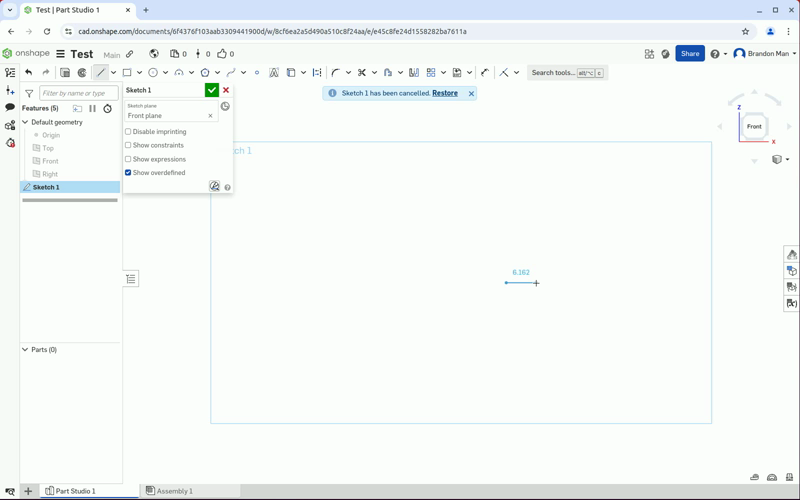
mouse_move(525, 282)
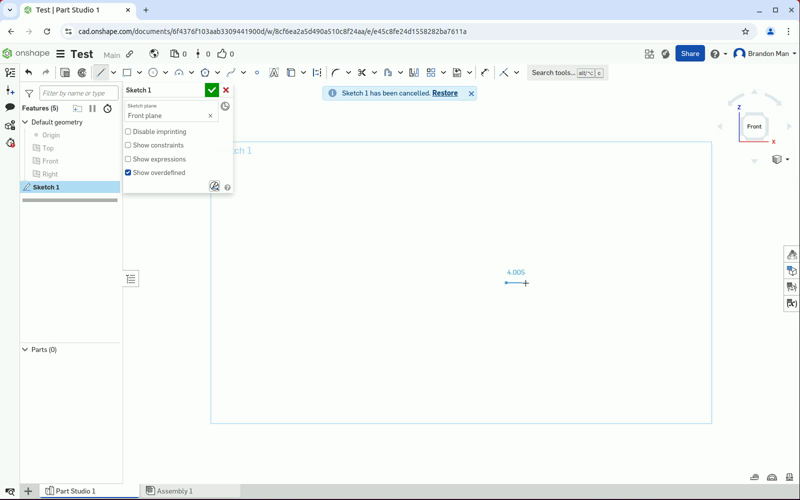
click(525, 282)
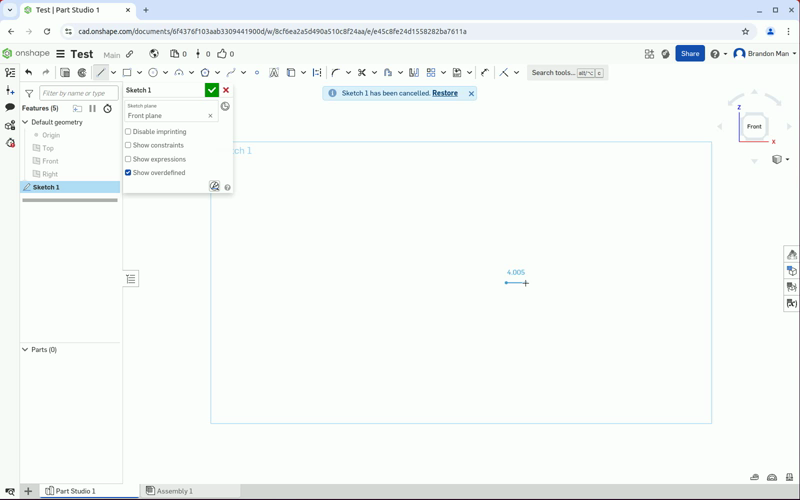
key_up(shift)
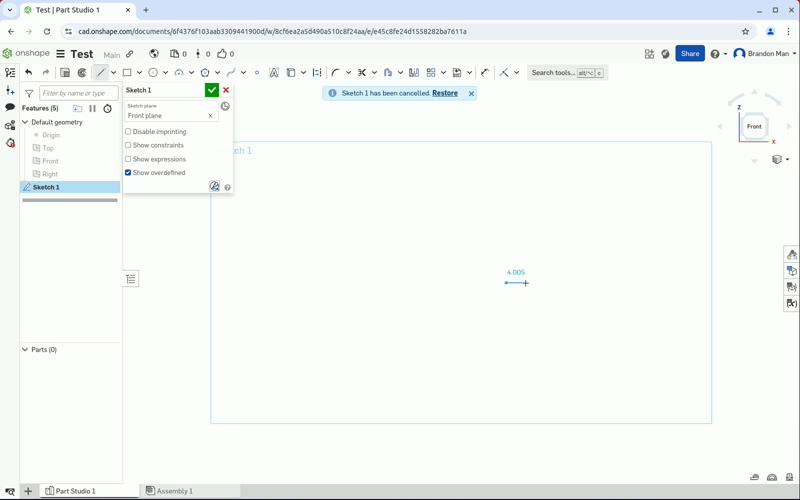
key_down(shift)
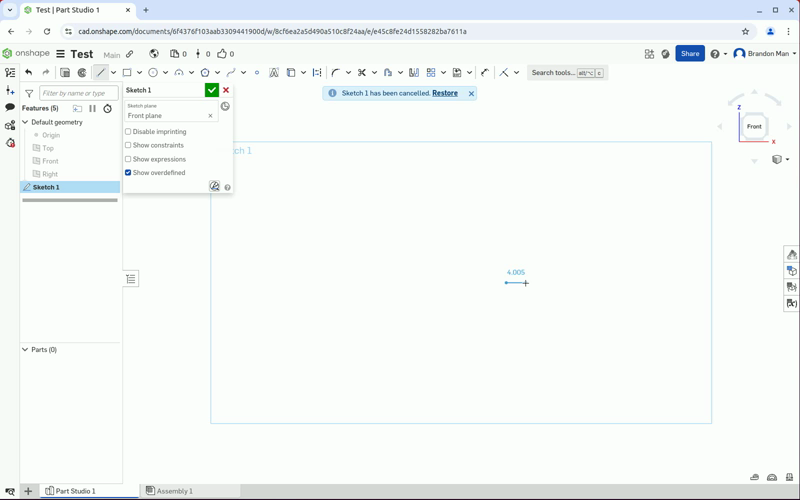
mouse_move(525, 170)
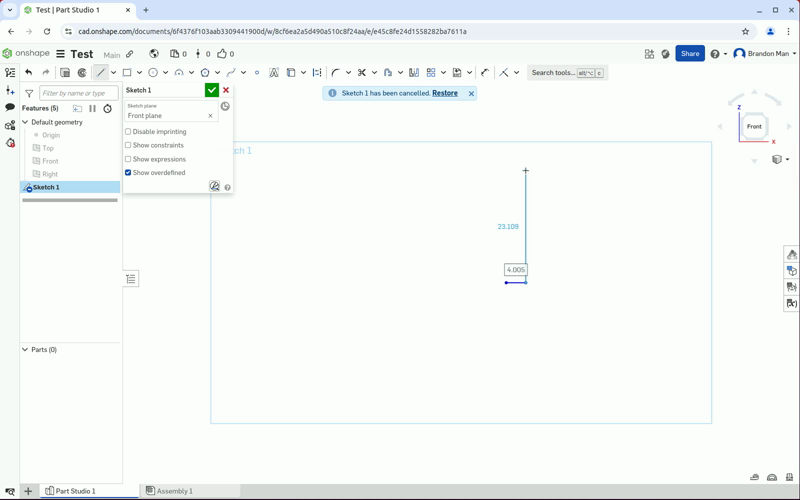
click(525, 170)
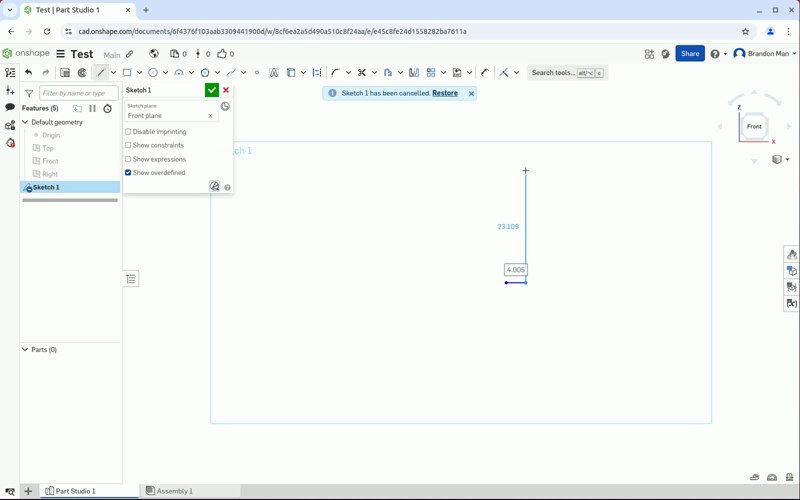
key_up(shift)
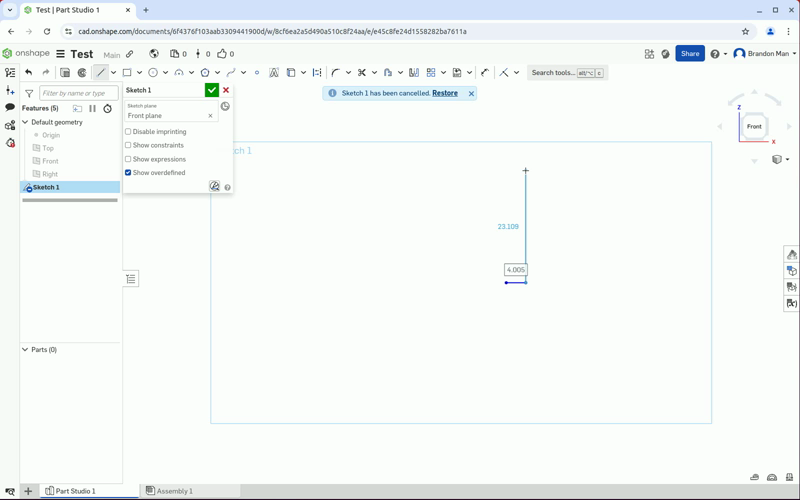
key_down(shift)
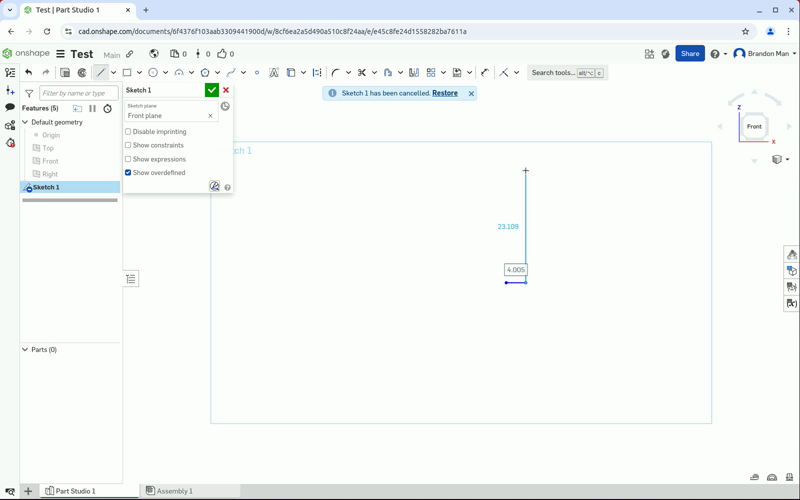
mouse_move(555, 170)
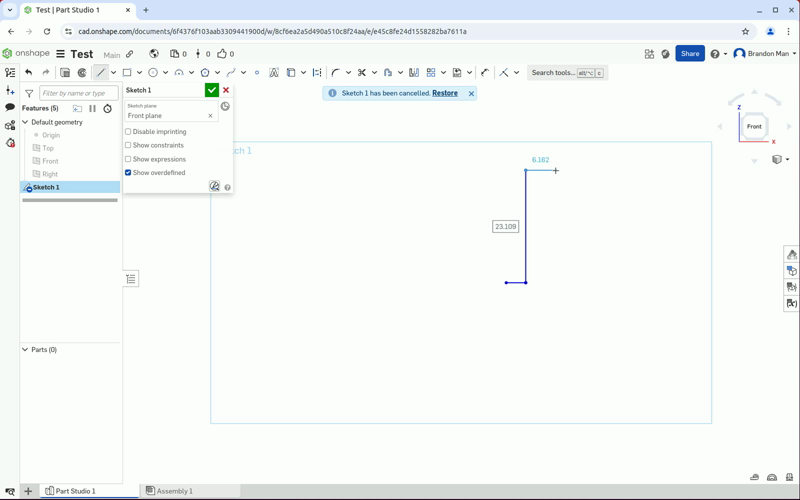
mouse_move(506, 170)
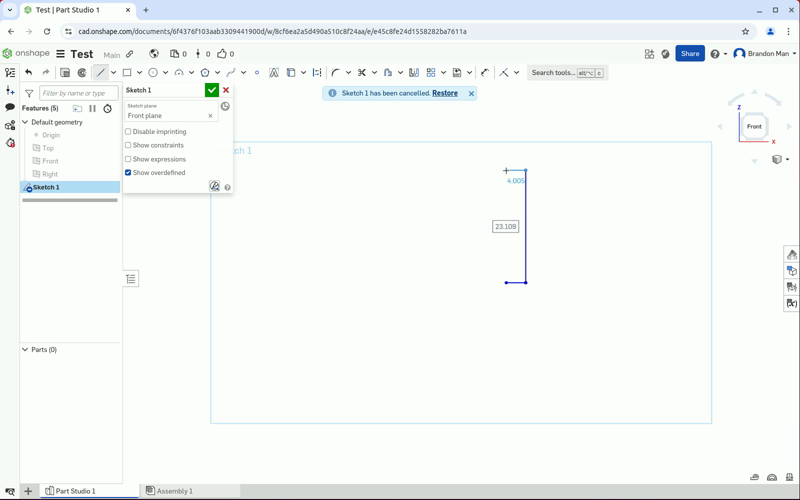
click(506, 170)
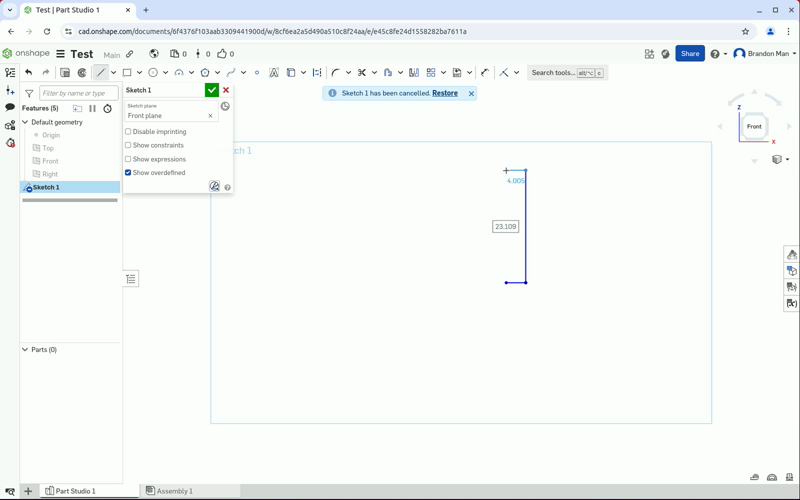
key_up(shift)
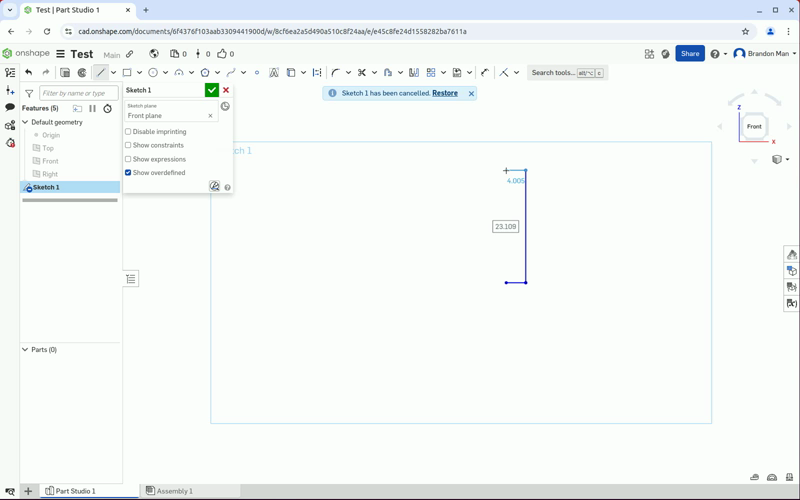
key_down(shift)
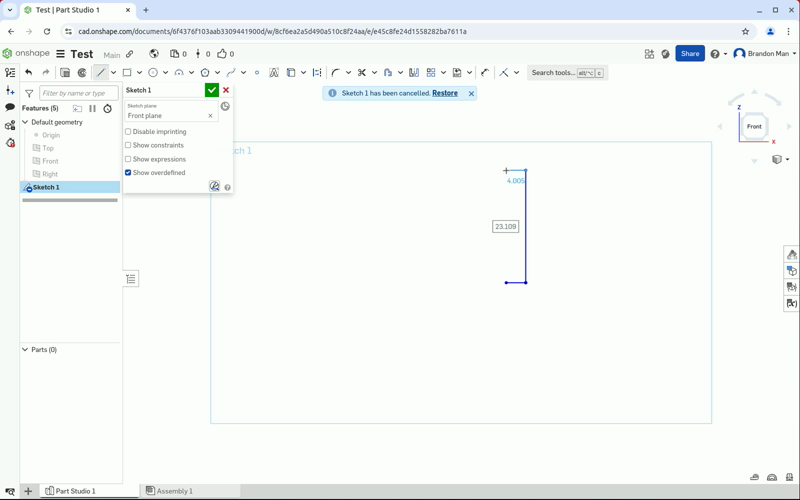
mouse_move(506, 282)
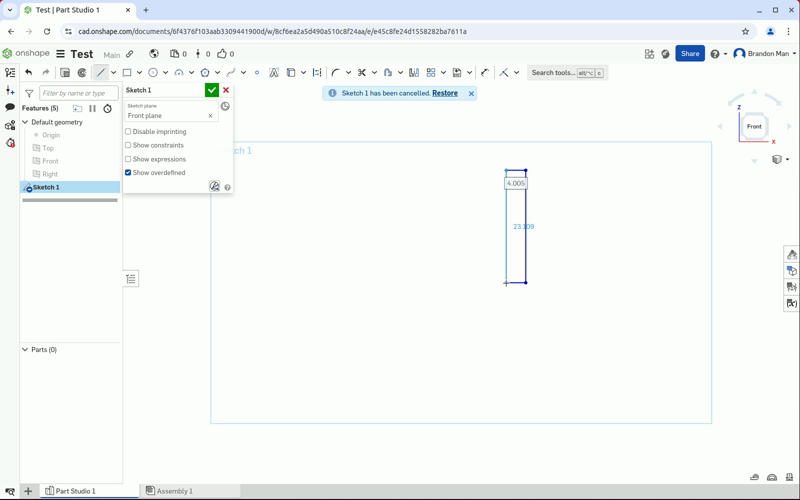
key_up(shift)
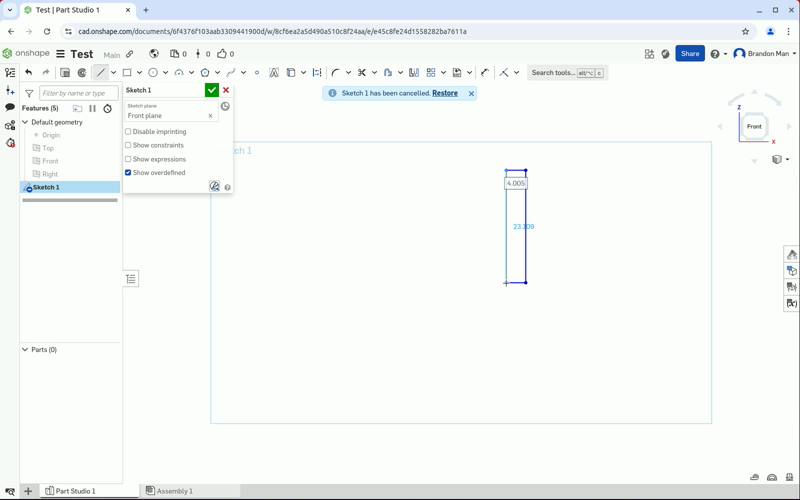
click(506, 282)
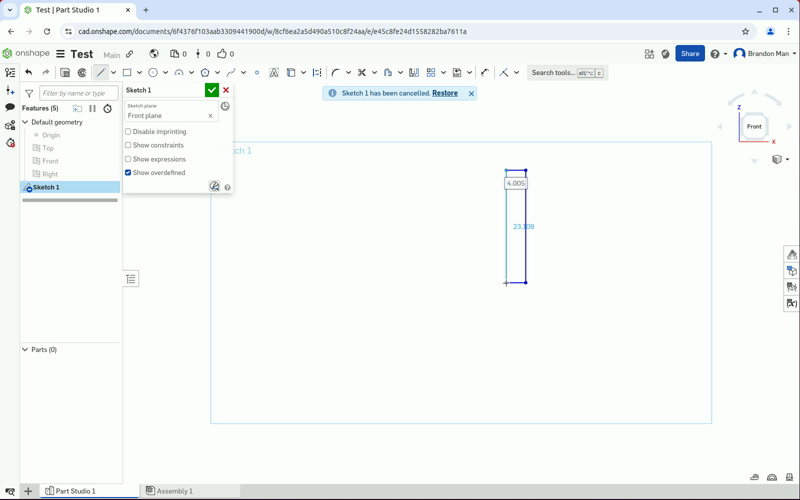
key(esc)
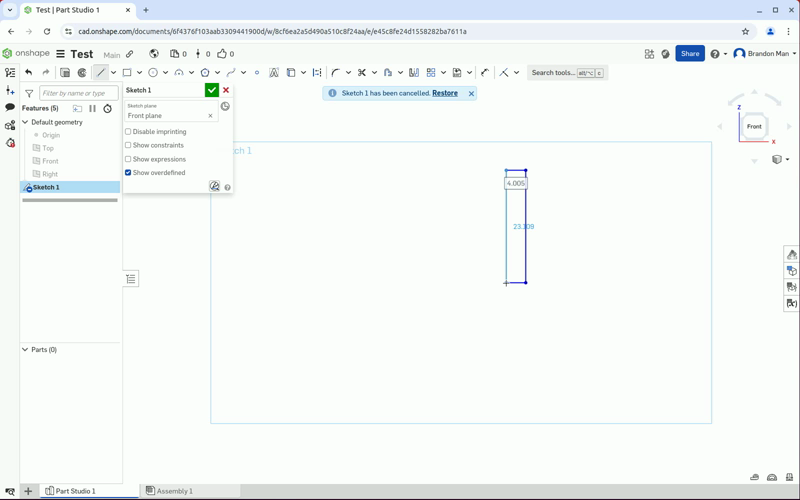
mouse_move(519, 250)
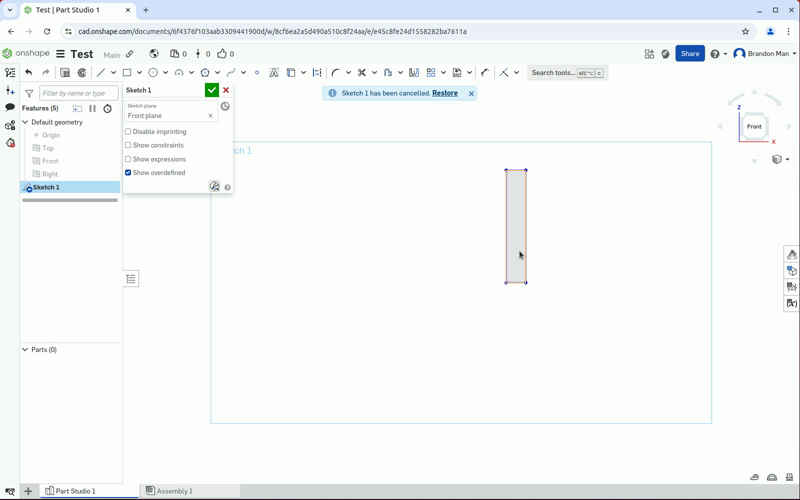
click(519, 250)
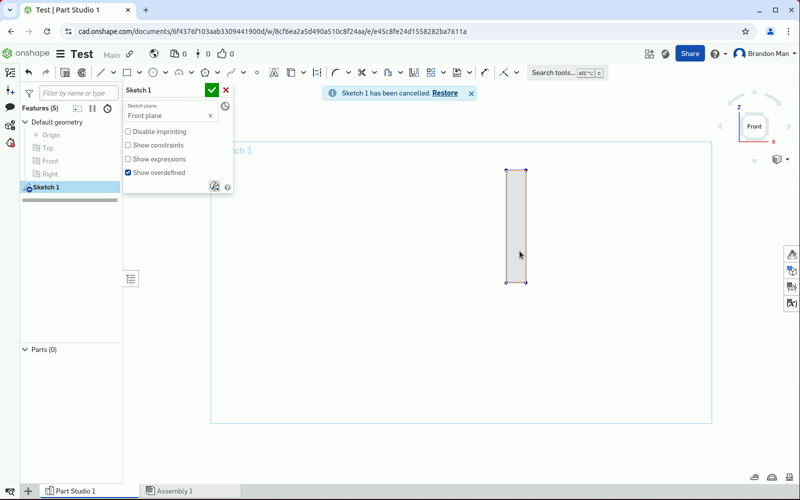
mouse_move(73, 352)
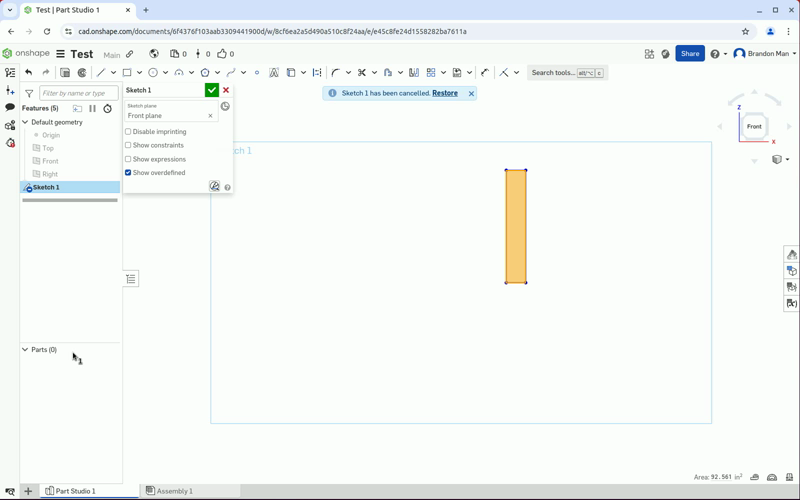
key(shift+y)
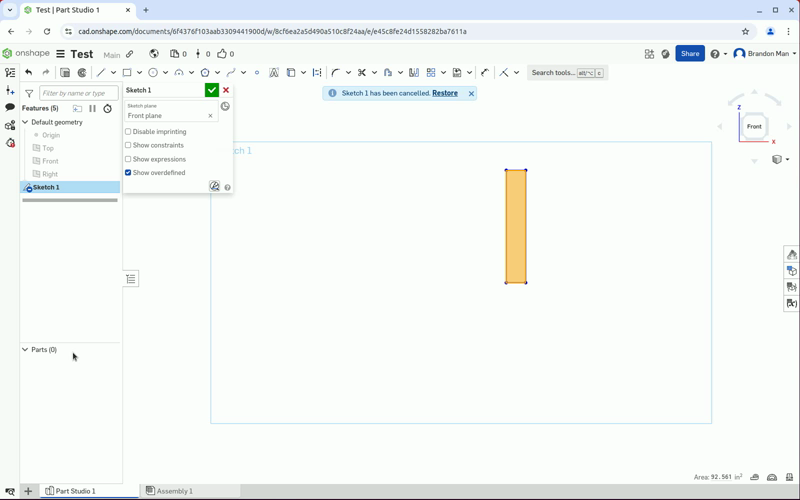
key(shift+e)
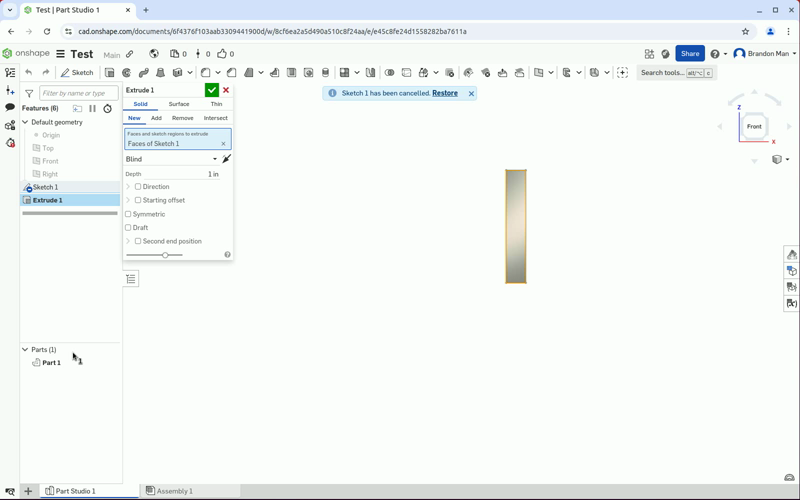
mouse_move(143, 106)
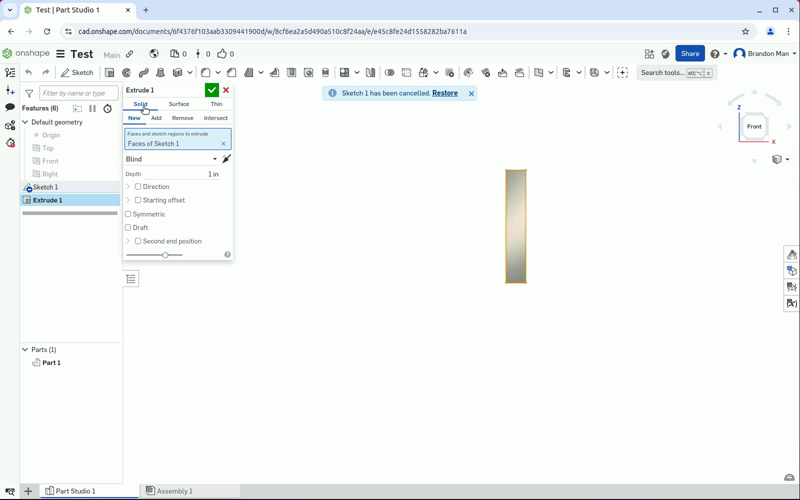
click(143, 106)
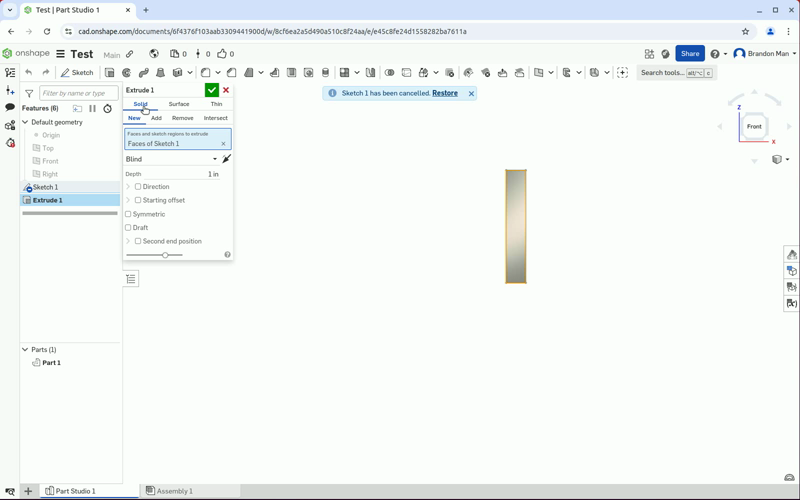
mouse_move(137, 120)
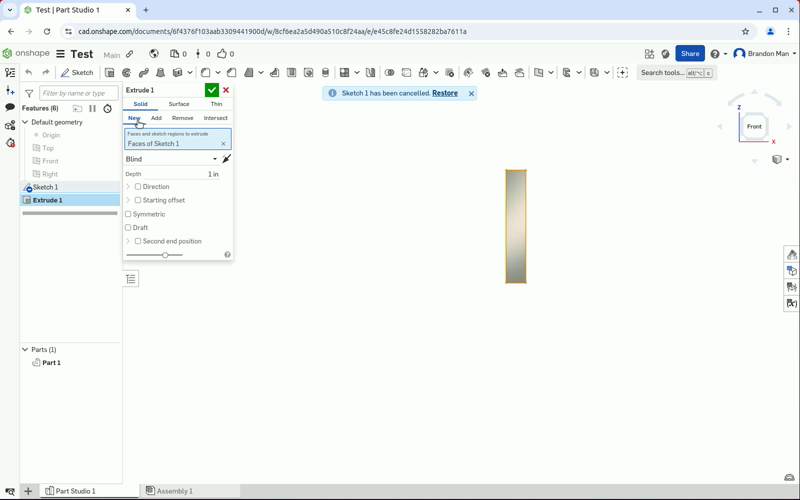
click(137, 120)
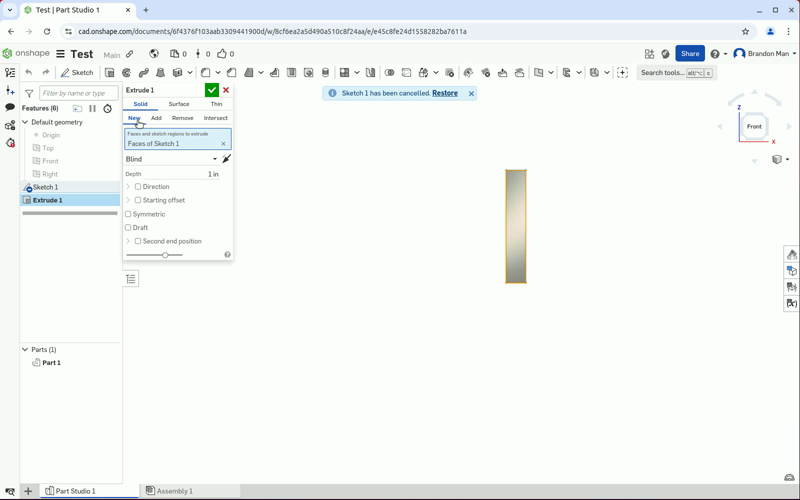
key(tab, 4)
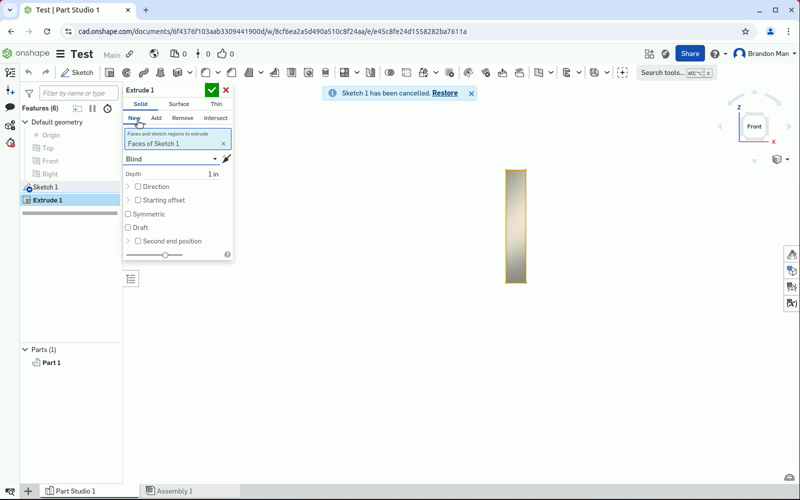
text(1.926)
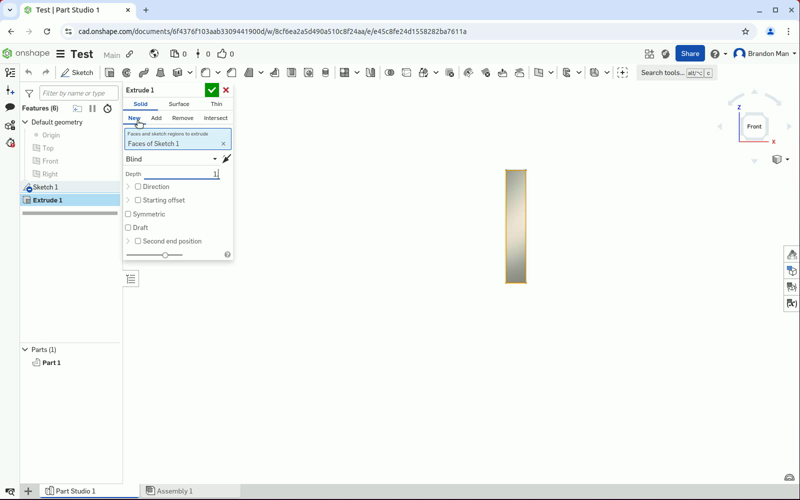
key(enter)
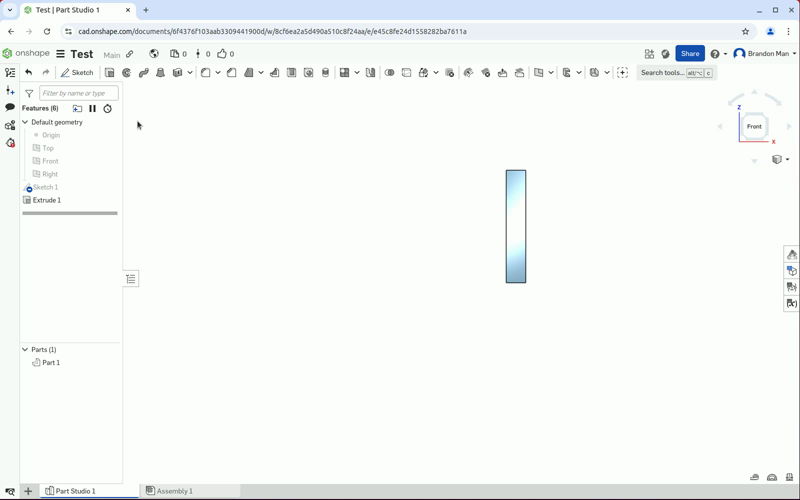
key(shift+h)
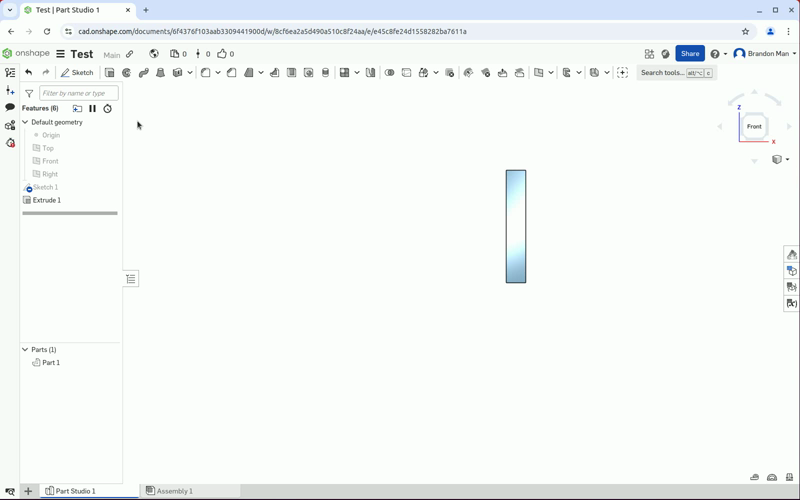
key(shift+h)
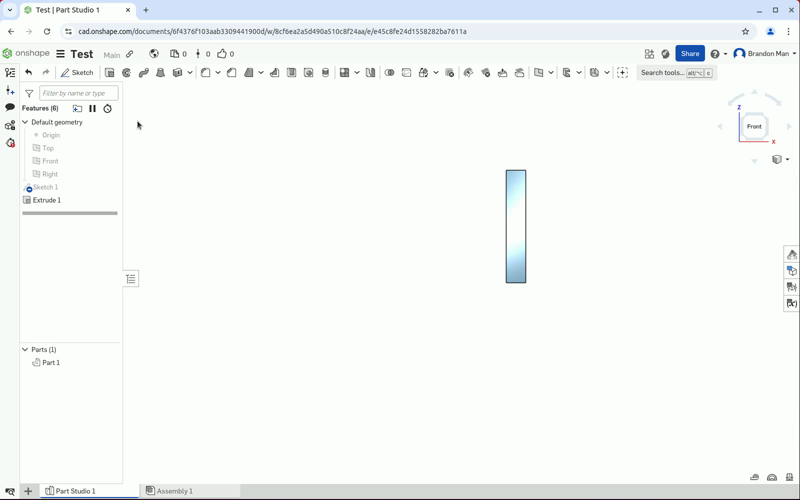
mouse_move(73, 189)
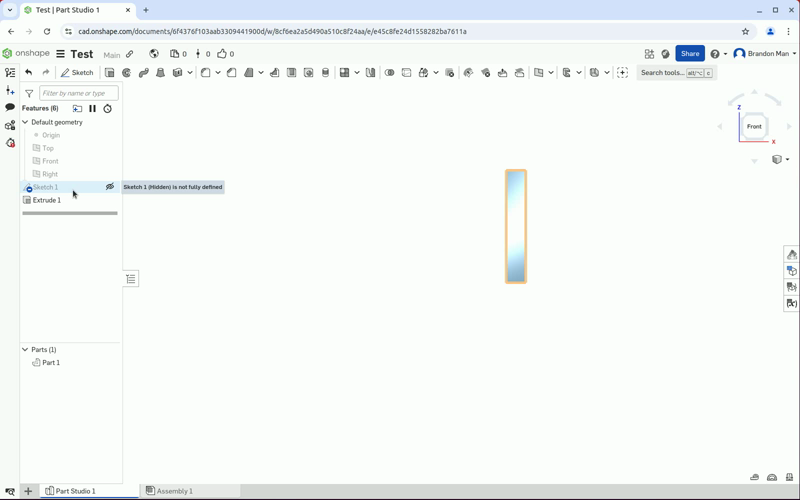
click(73, 189)
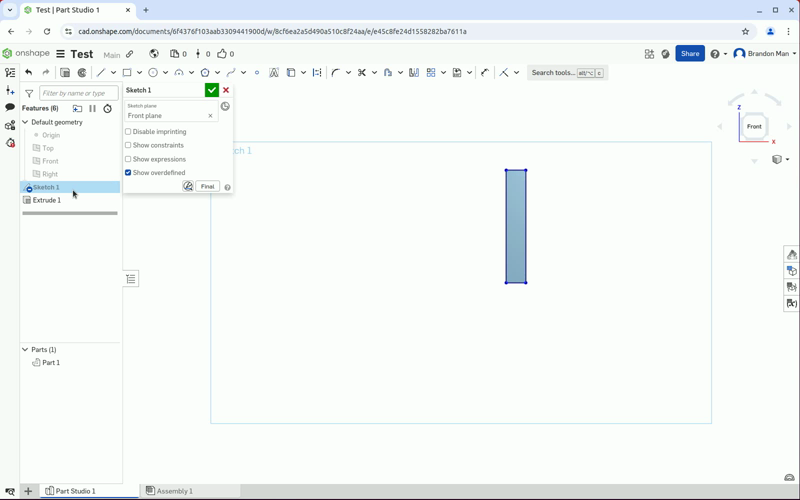
mouse_move(229, 92)
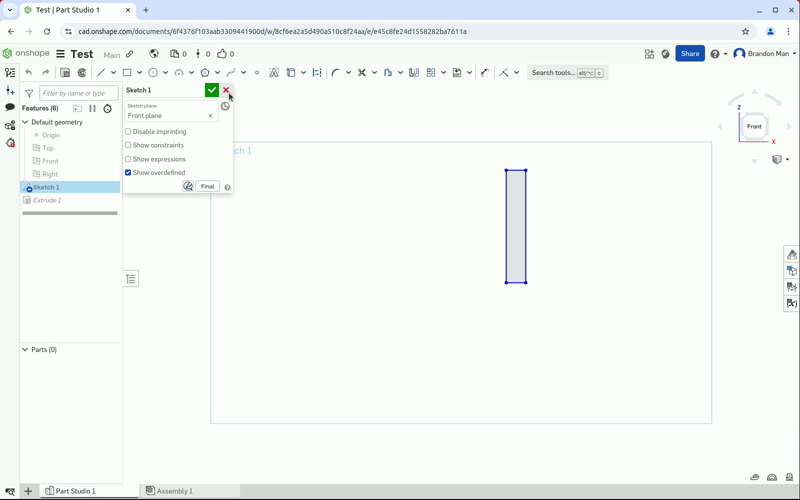
click(229, 92)
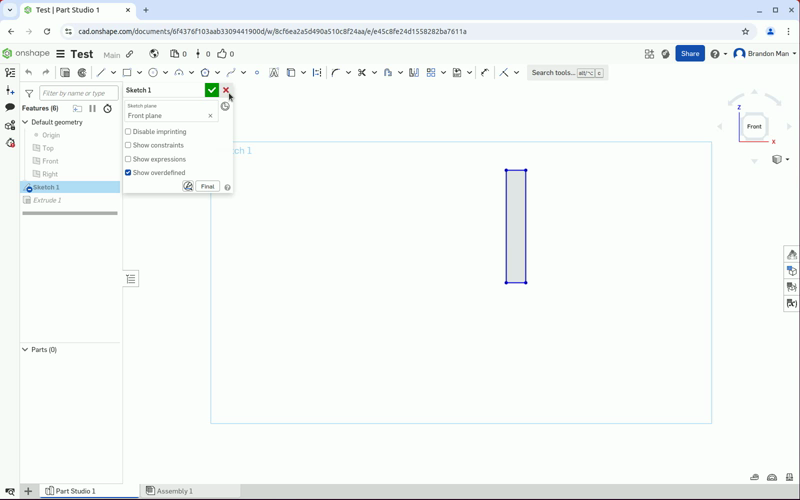
key(shift+s)
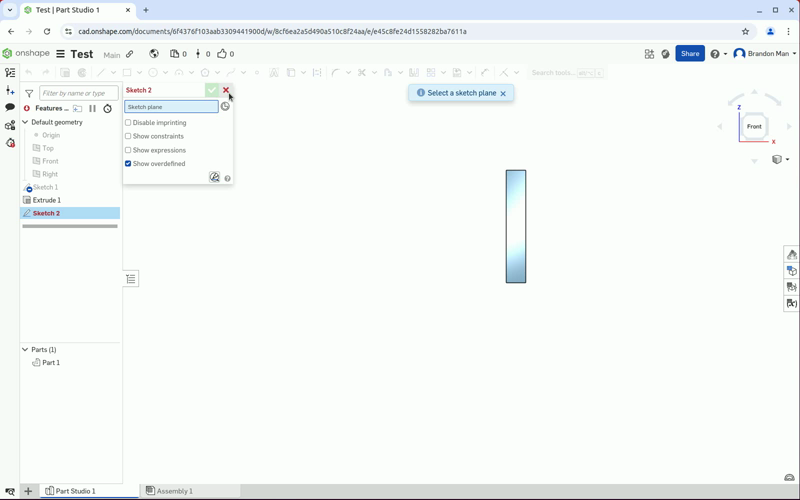
mouse_move(73, 163)
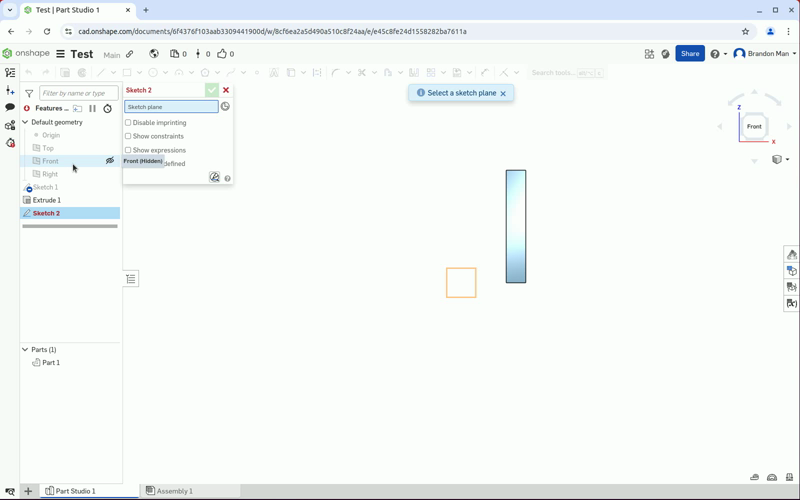
click(73, 163)
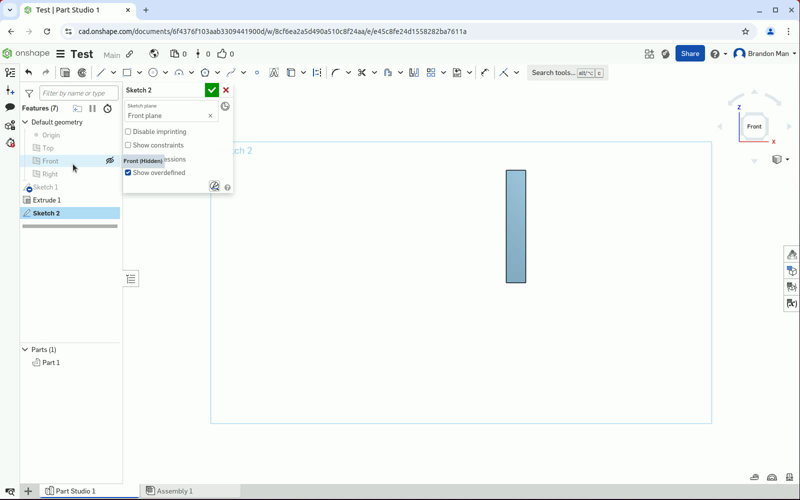
mouse_move(73, 352)
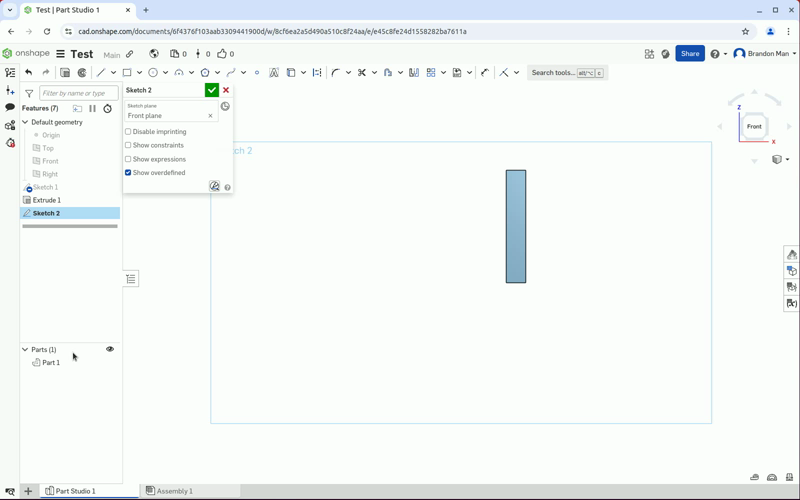
key(y)
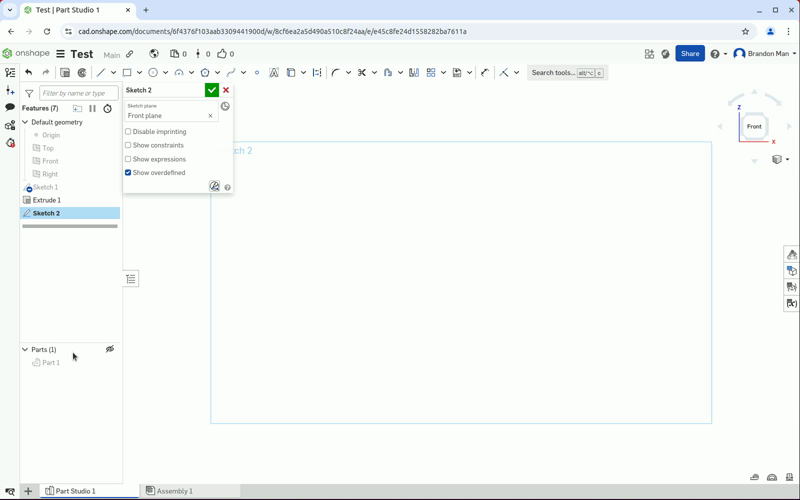
key(l)
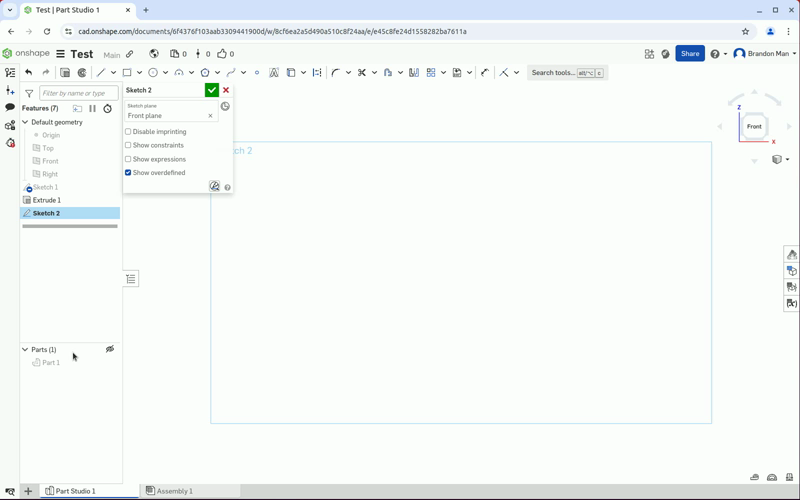
key_down(shift)
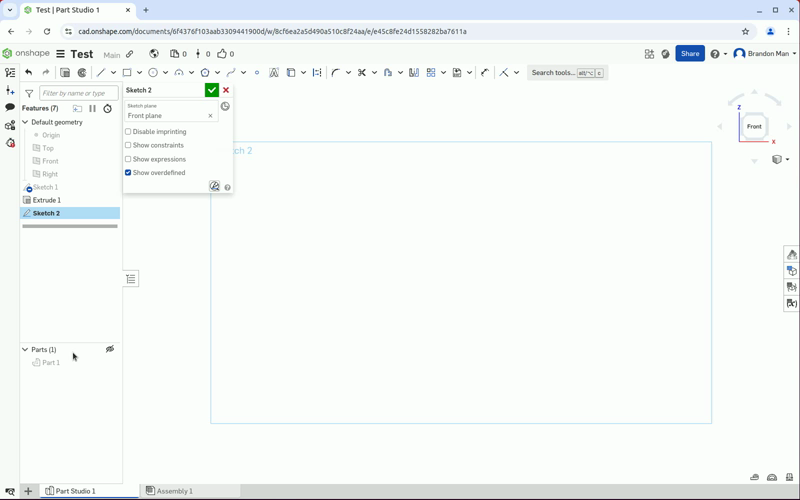
mouse_move(472, 282)
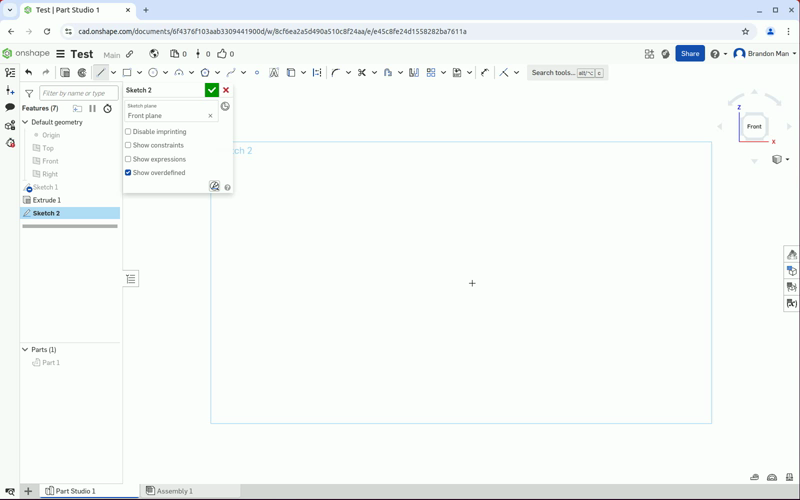
click(472, 282)
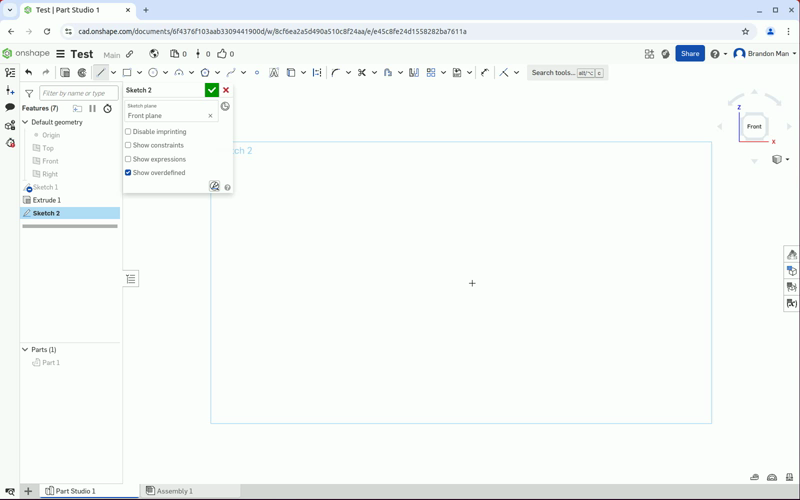
key_up(shift)
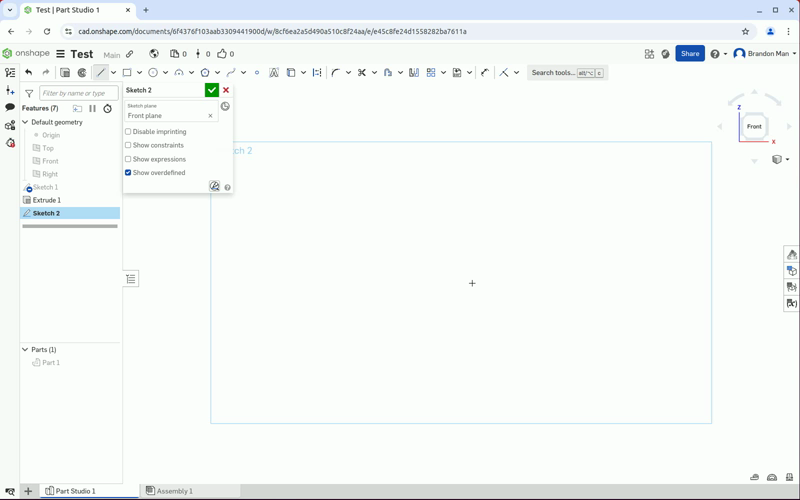
key_down(shift)
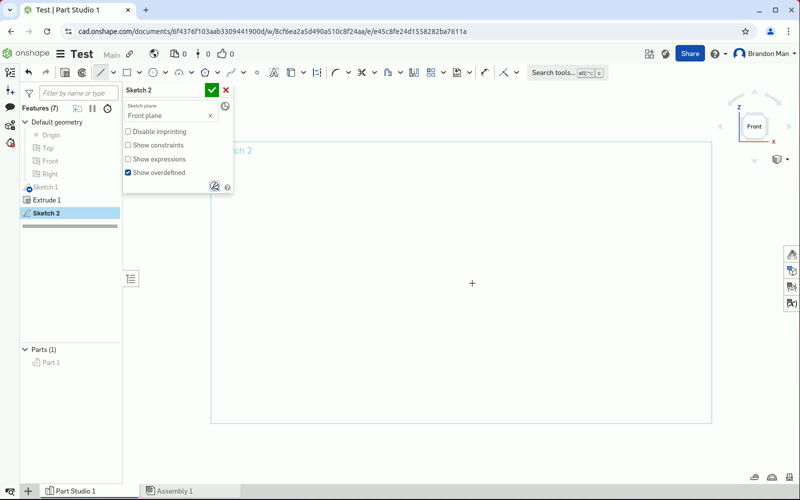
mouse_move(502, 282)
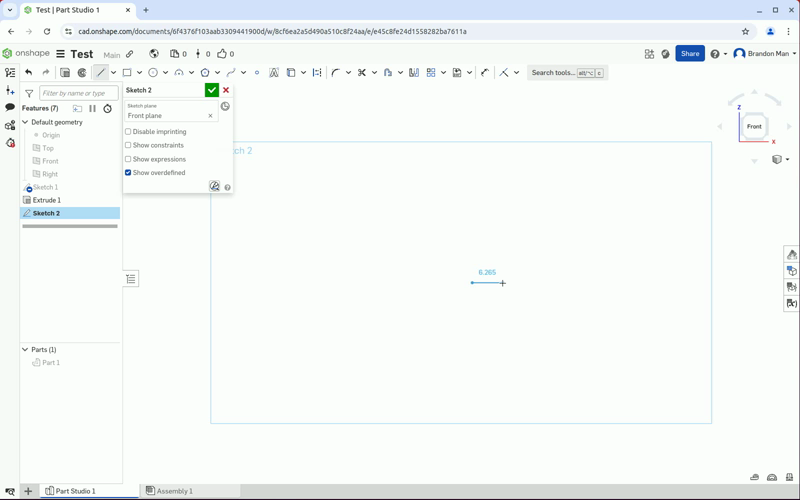
mouse_move(491, 282)
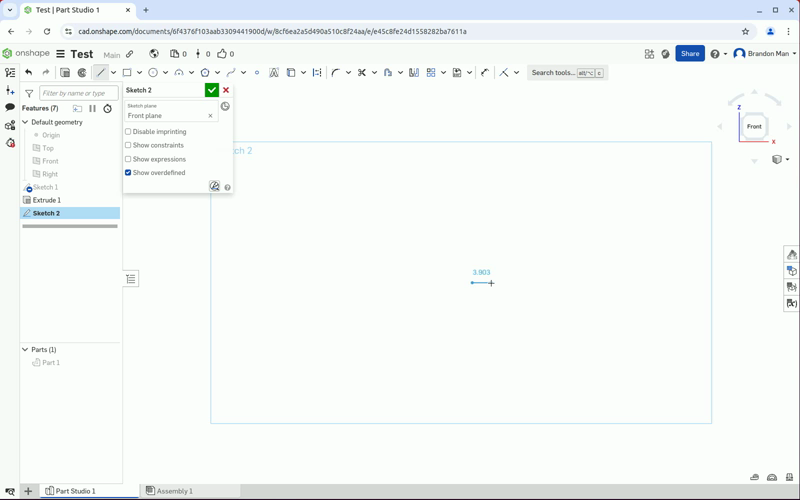
click(491, 282)
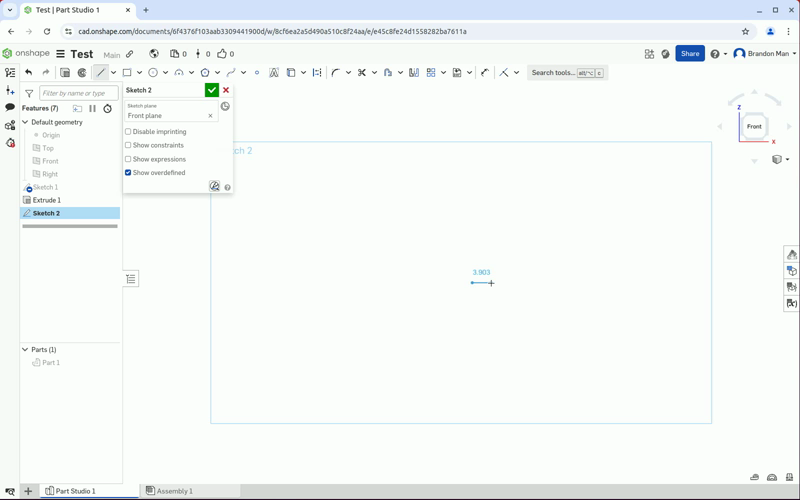
key_up(shift)
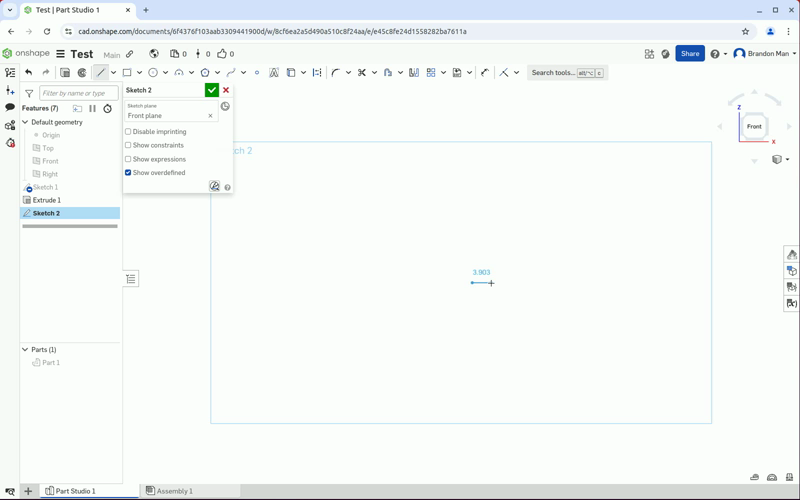
key_down(shift)
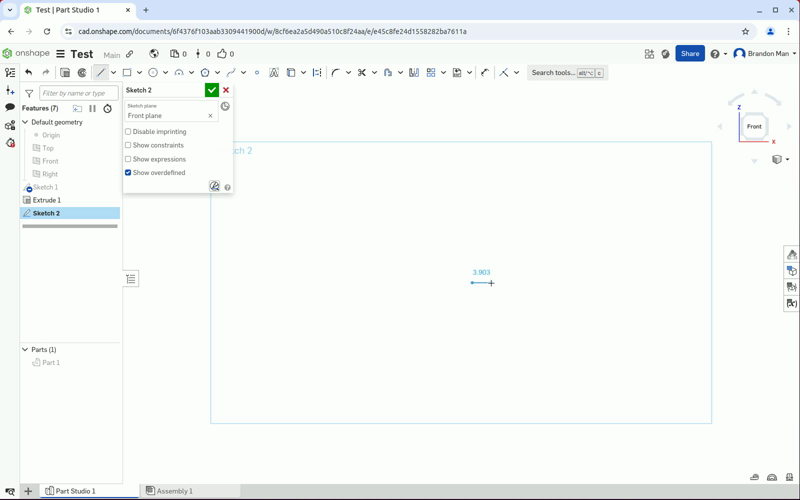
mouse_move(491, 170)
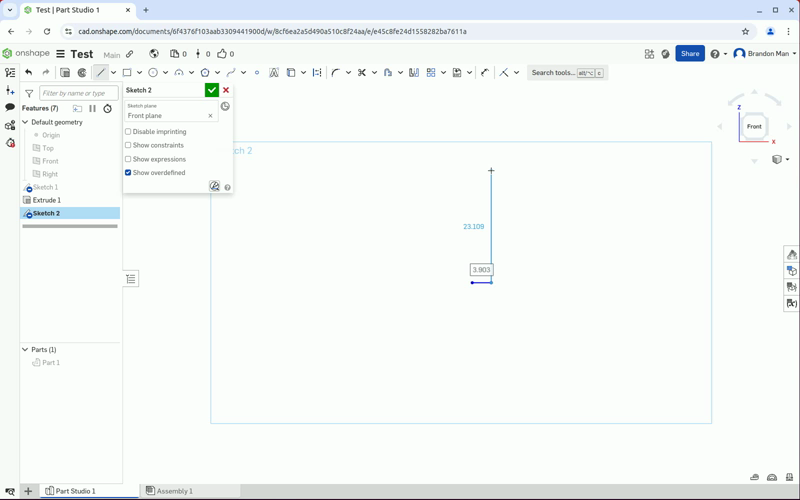
click(491, 170)
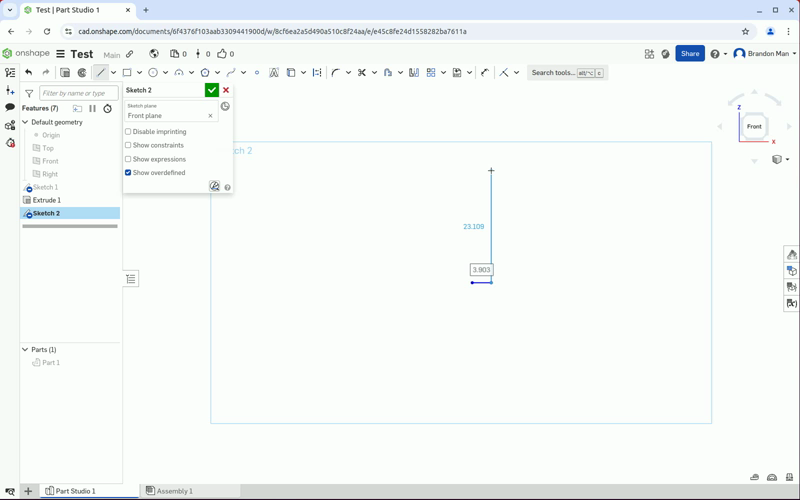
key_up(shift)
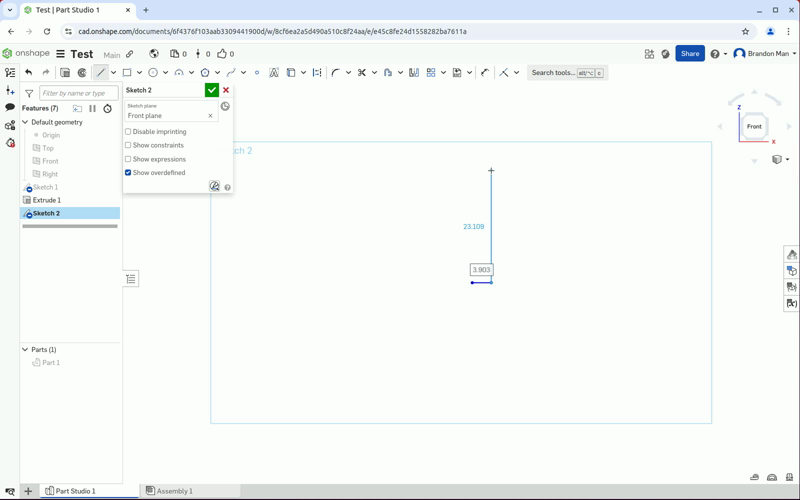
key_down(shift)
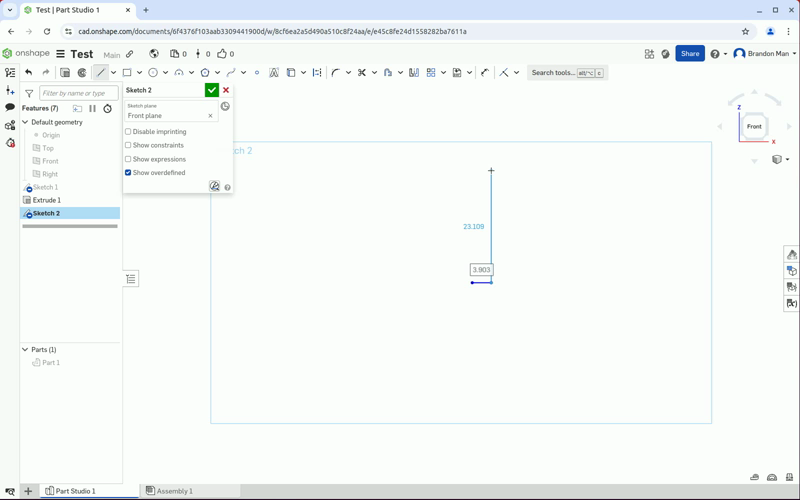
mouse_move(521, 170)
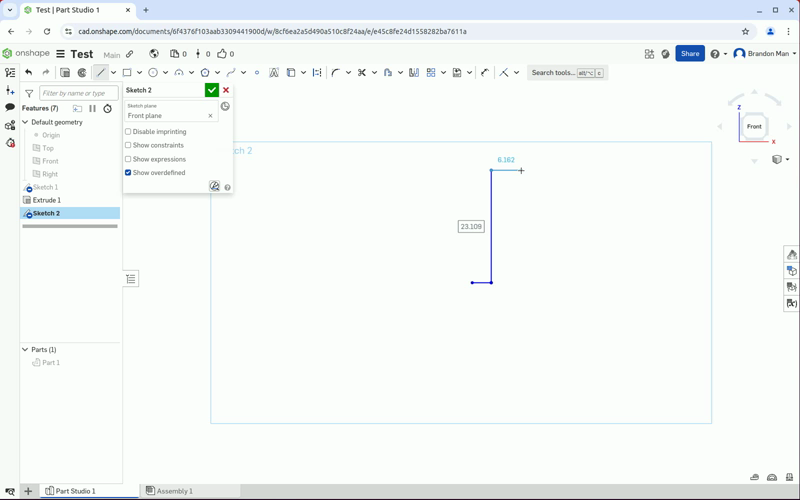
mouse_move(472, 170)
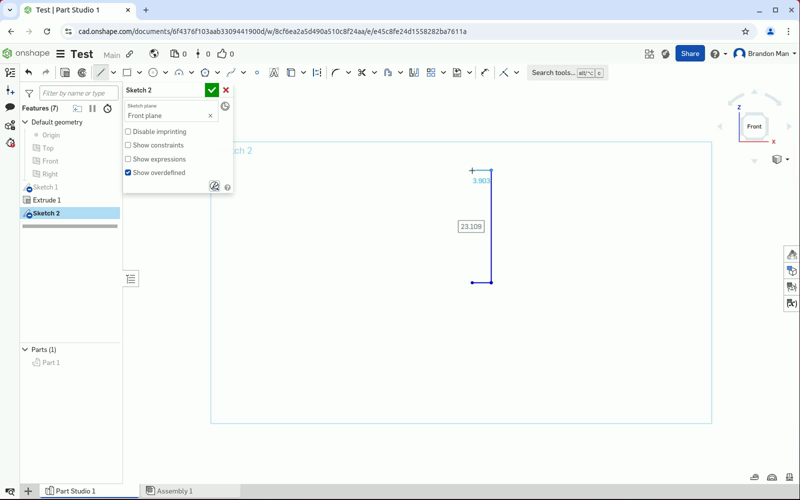
click(472, 170)
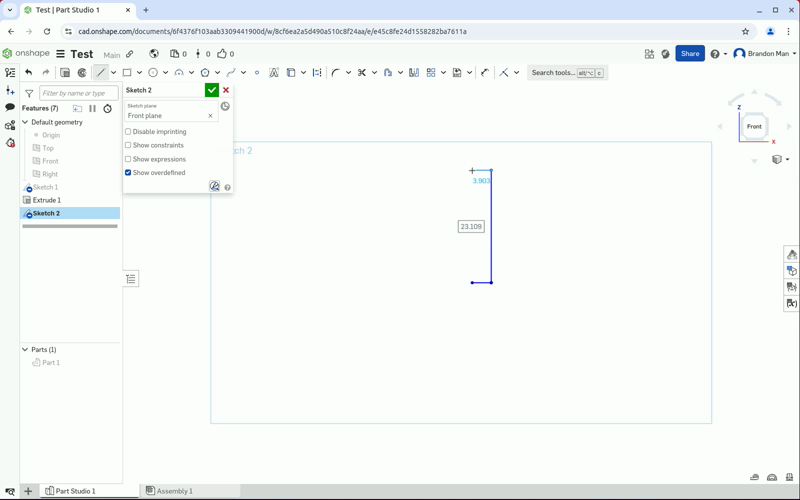
key_up(shift)
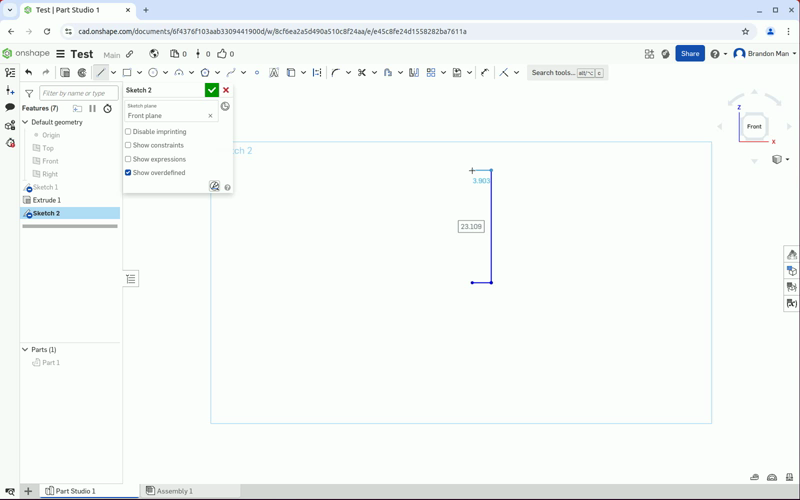
key_down(shift)
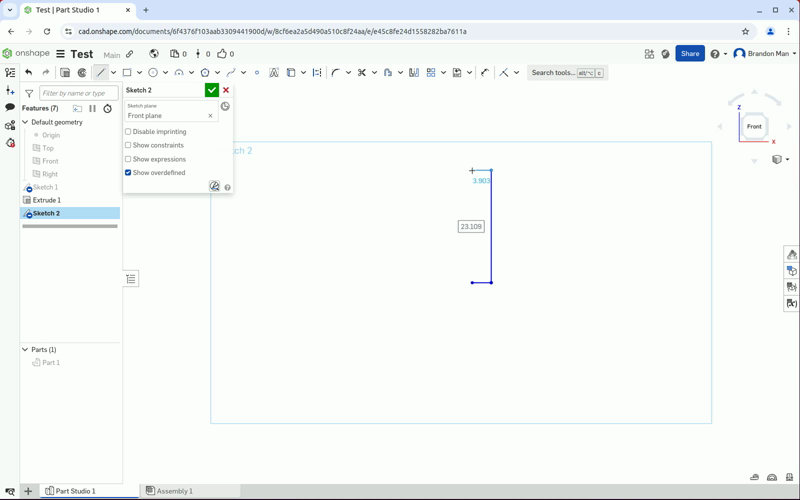
mouse_move(472, 282)
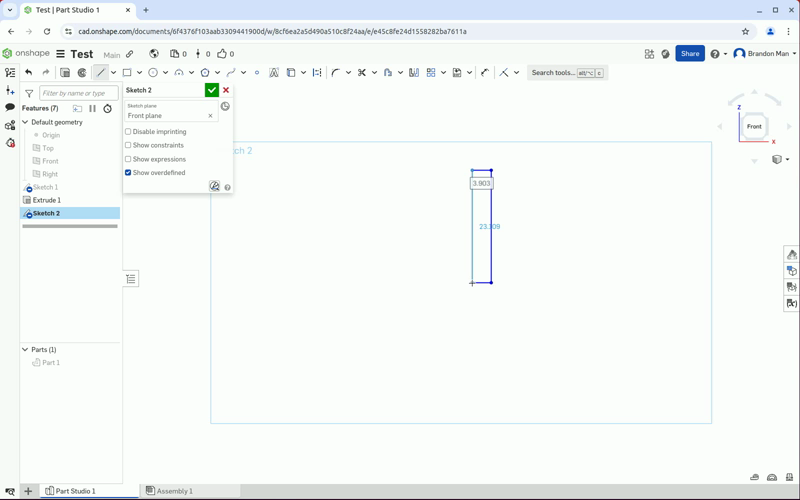
key_up(shift)
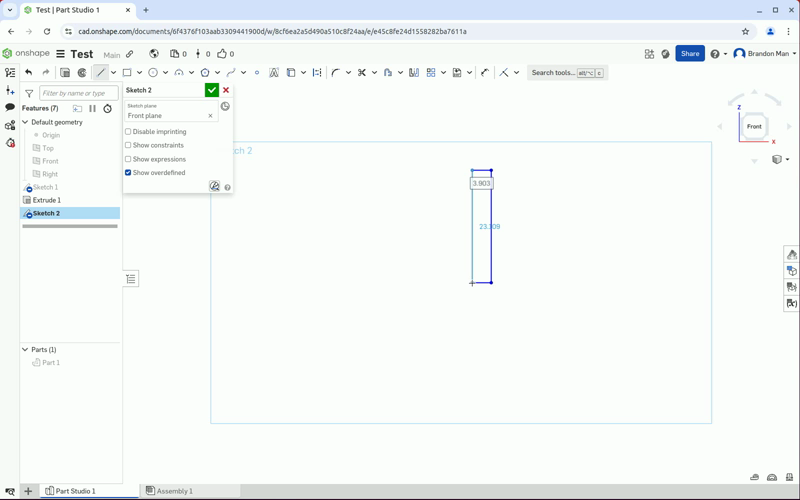
click(472, 282)
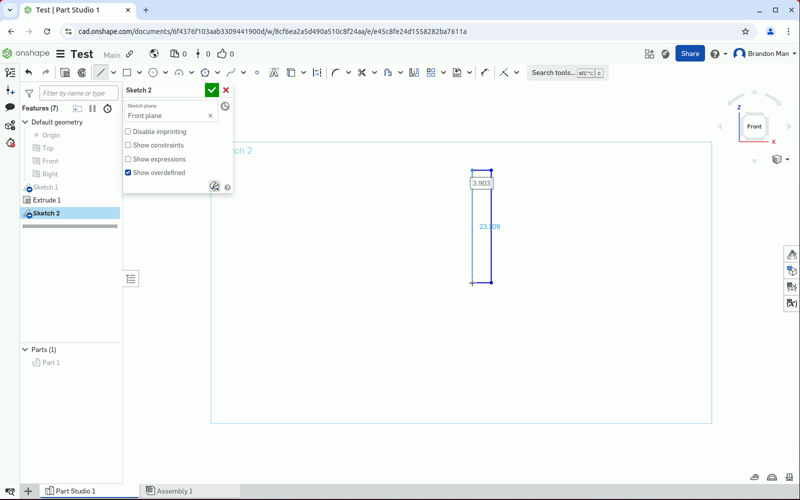
key(esc)
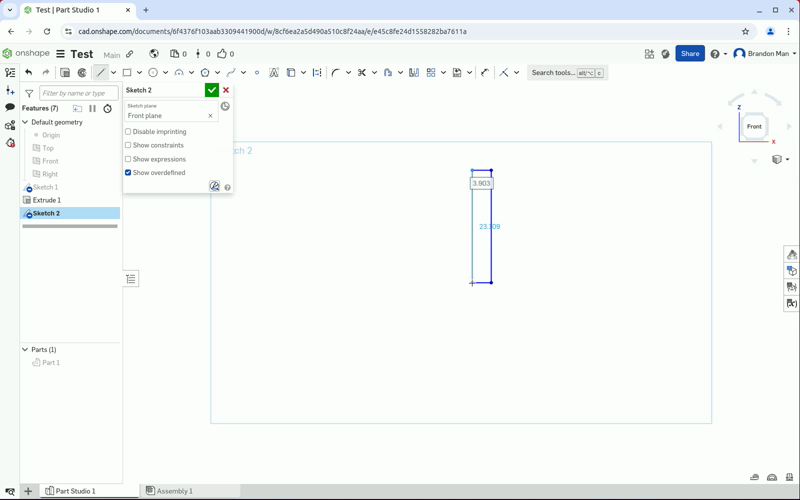
mouse_move(480, 224)
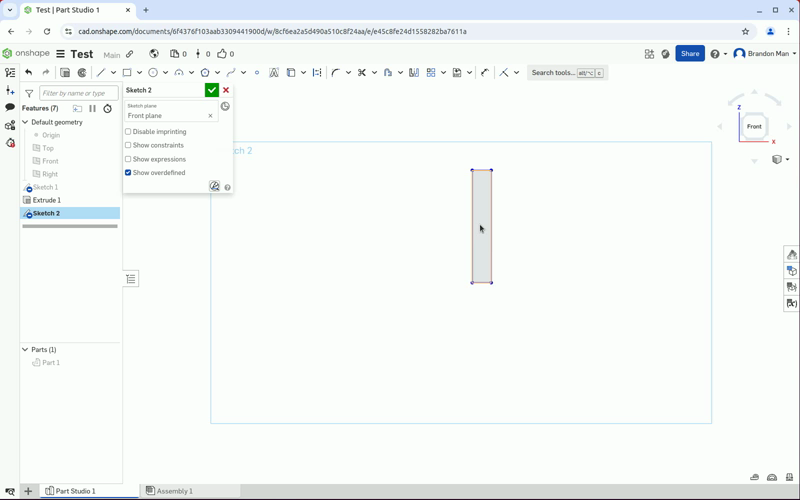
click(480, 224)
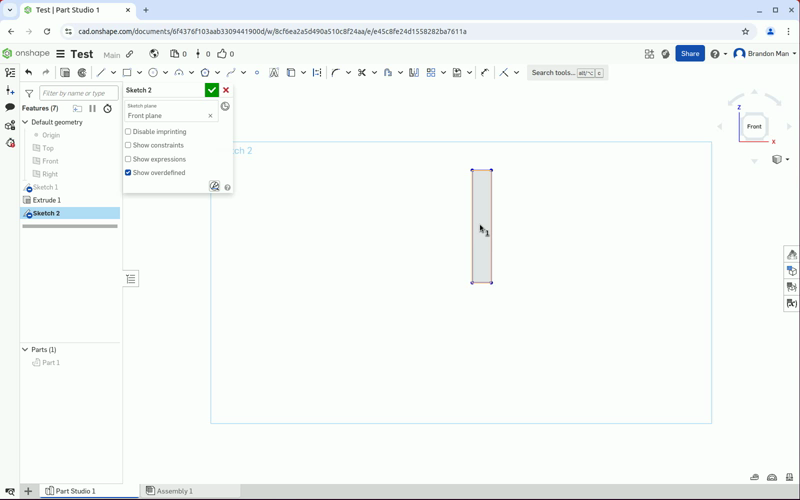
mouse_move(73, 352)
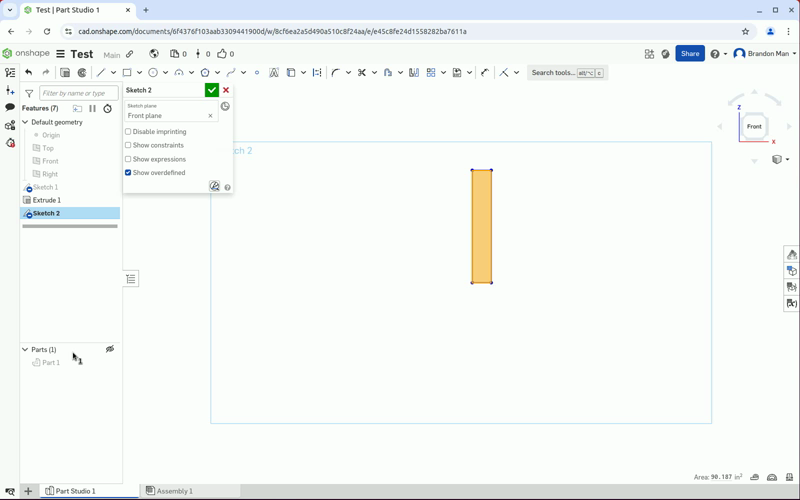
key(shift+y)
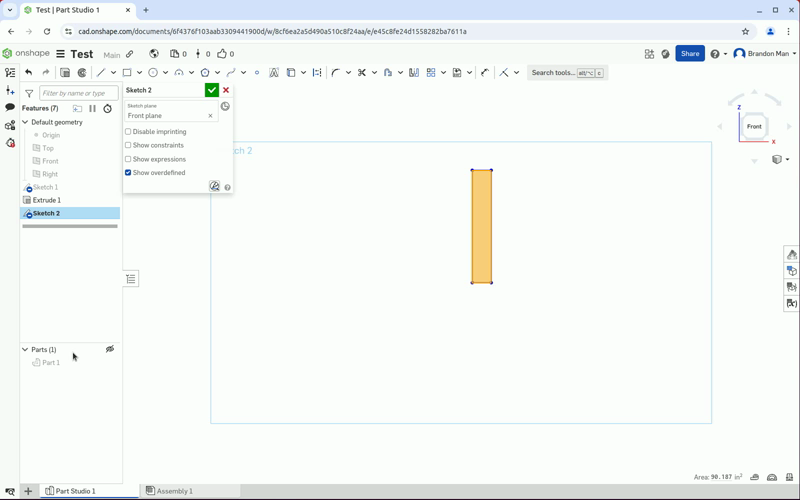
key(shift+e)
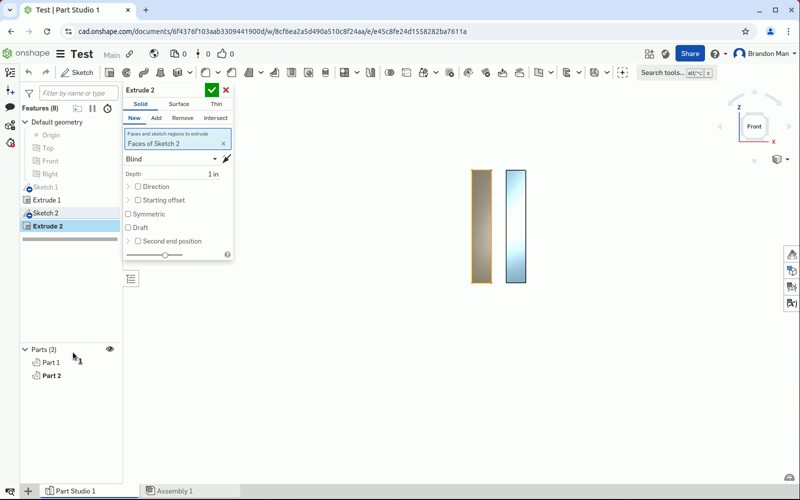
mouse_move(143, 106)
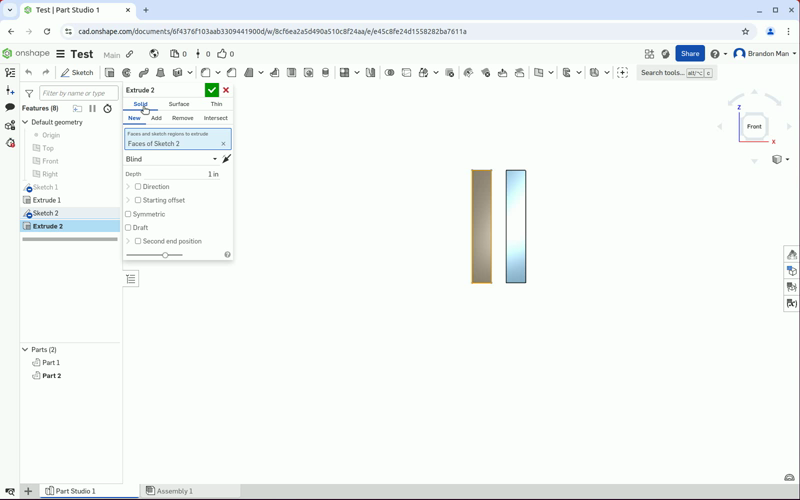
click(143, 106)
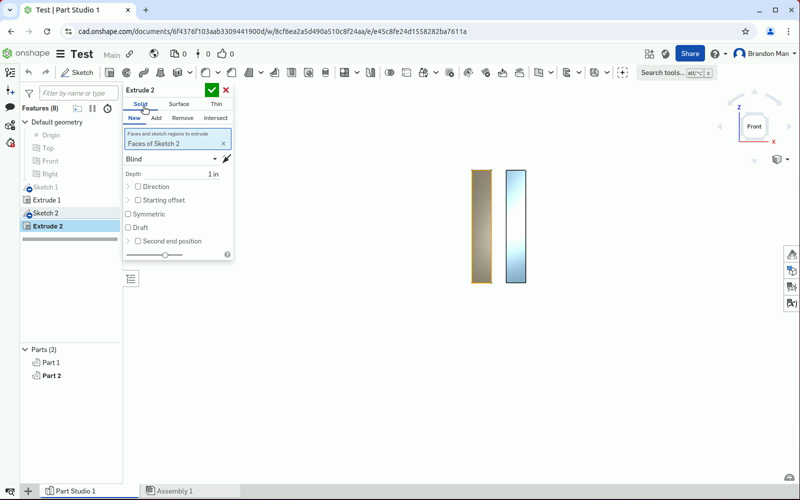
mouse_move(137, 120)
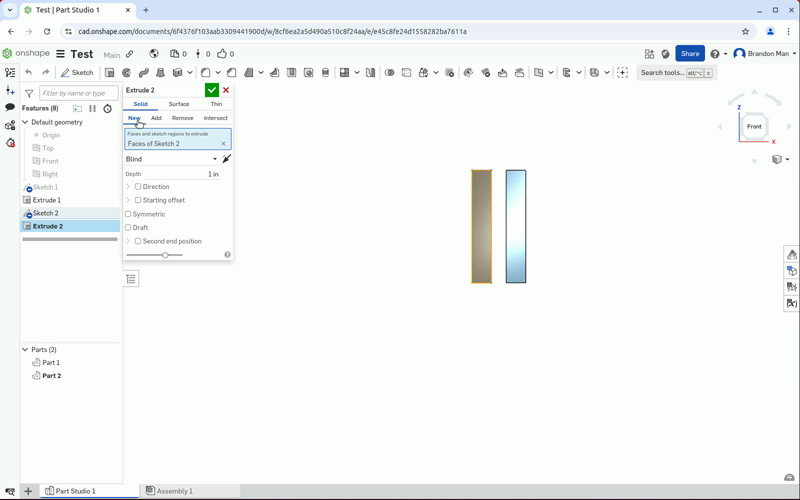
click(137, 120)
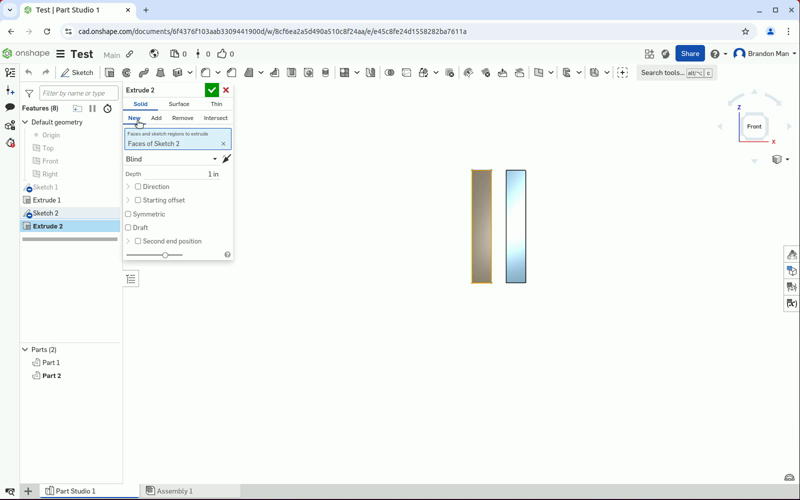
key(tab, 4)
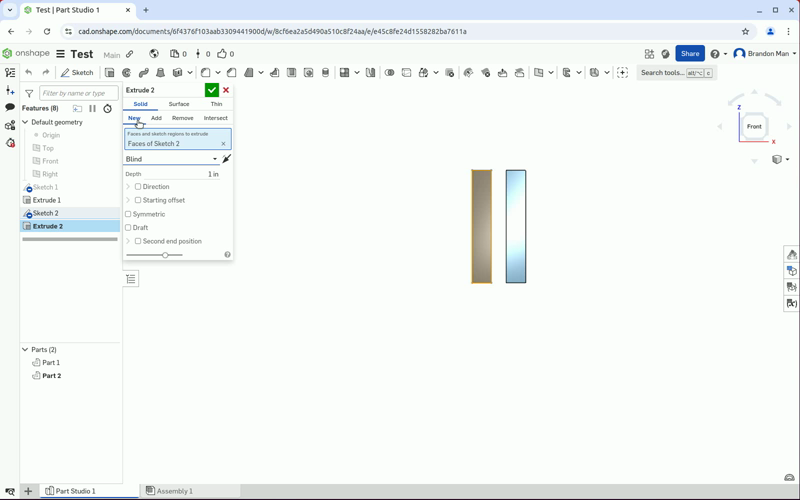
text(1.926)
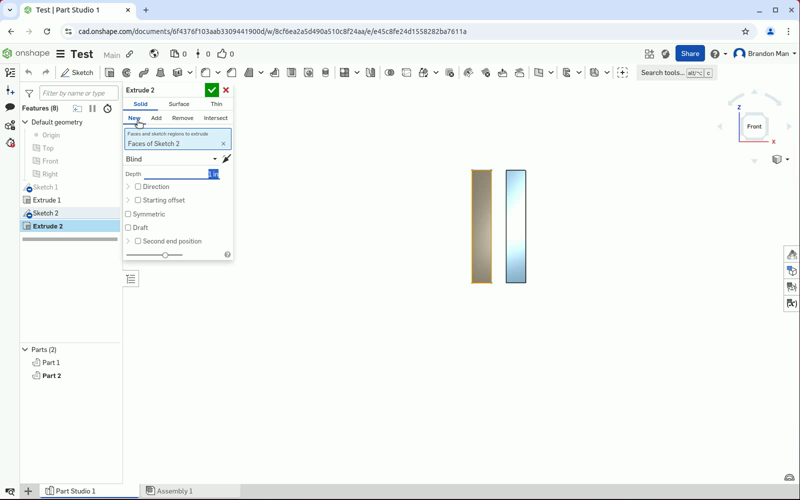
key(enter)
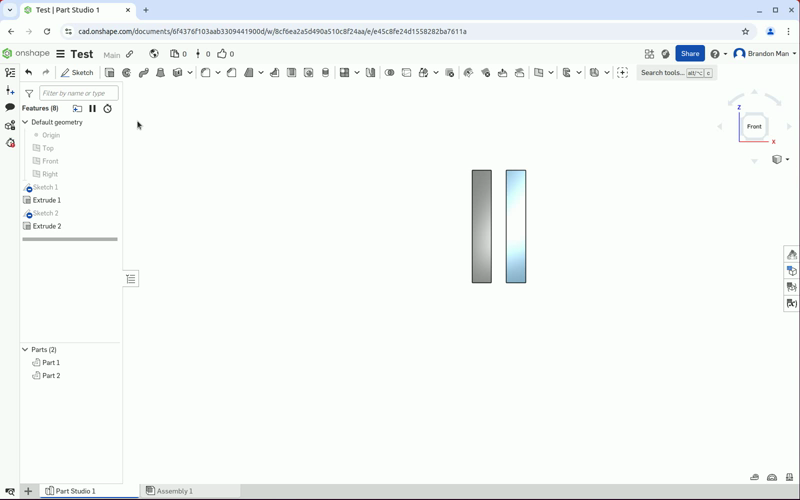
key(shift+h)
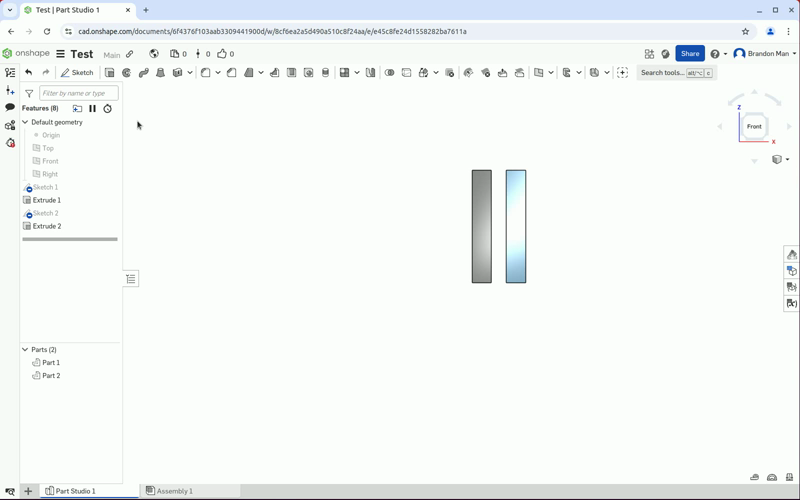
key(shift+h)
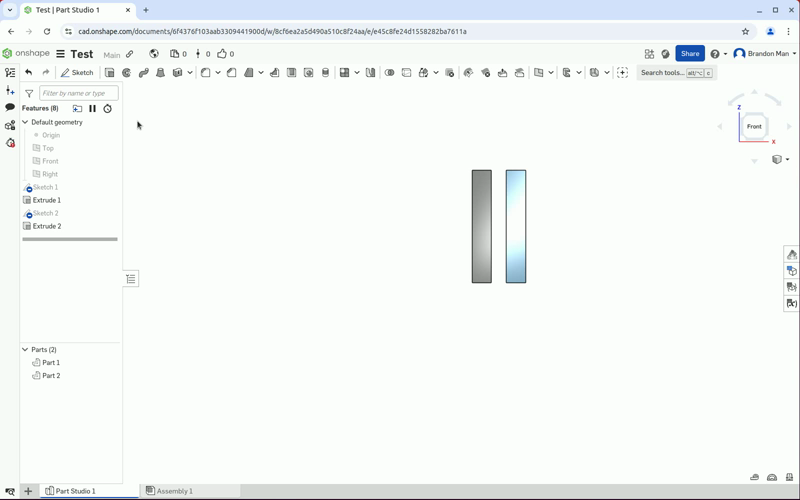
mouse_move(73, 189)
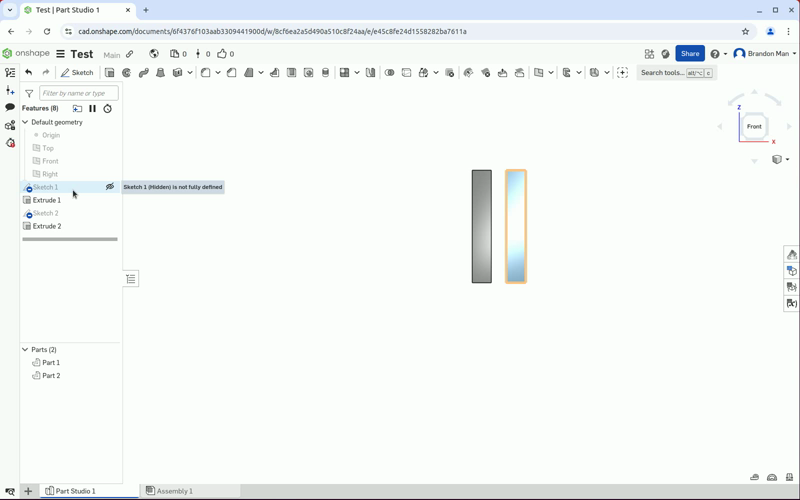
click(73, 189)
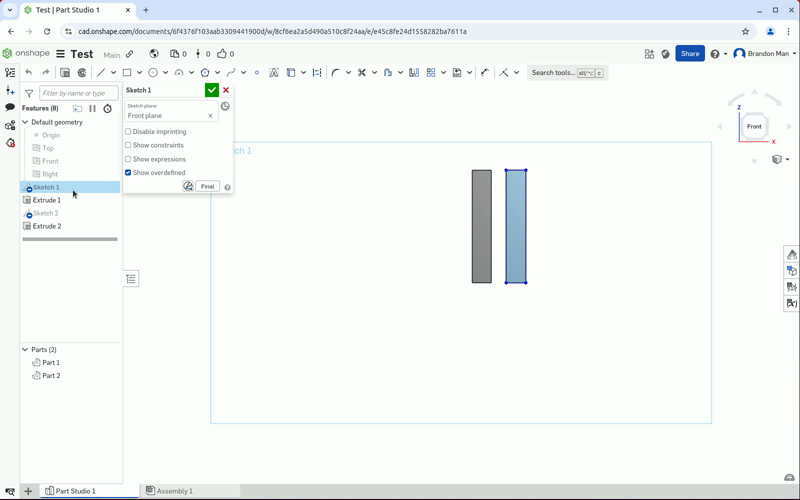
mouse_move(229, 92)
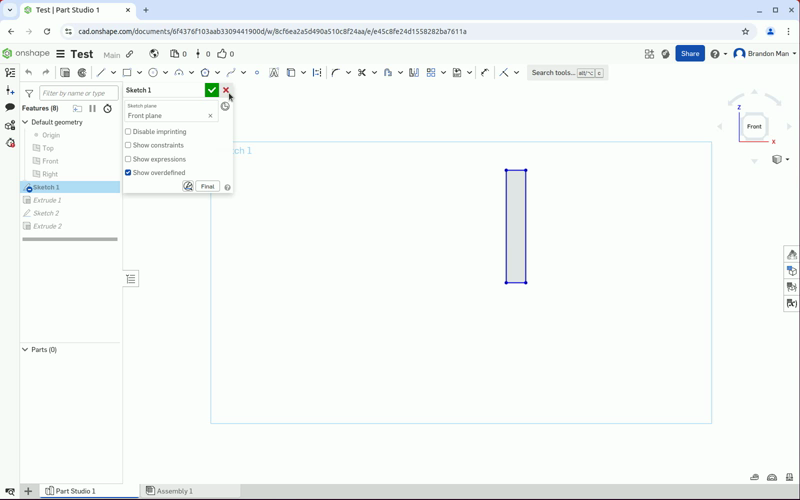
click(229, 92)
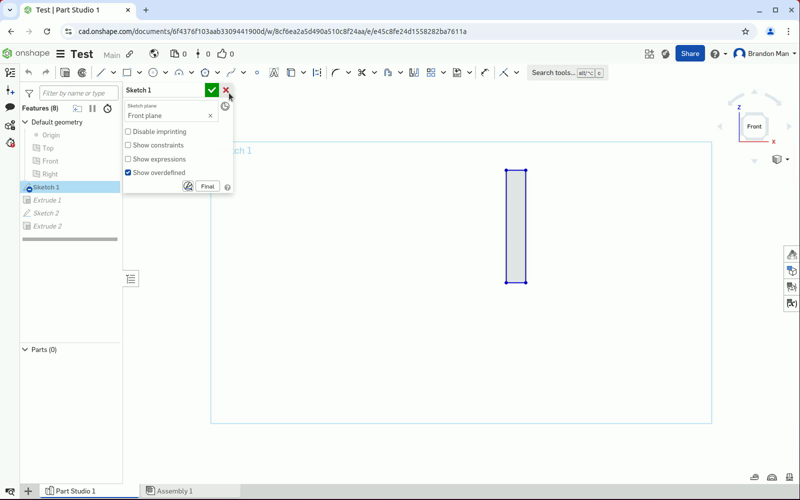
key(shift+s)
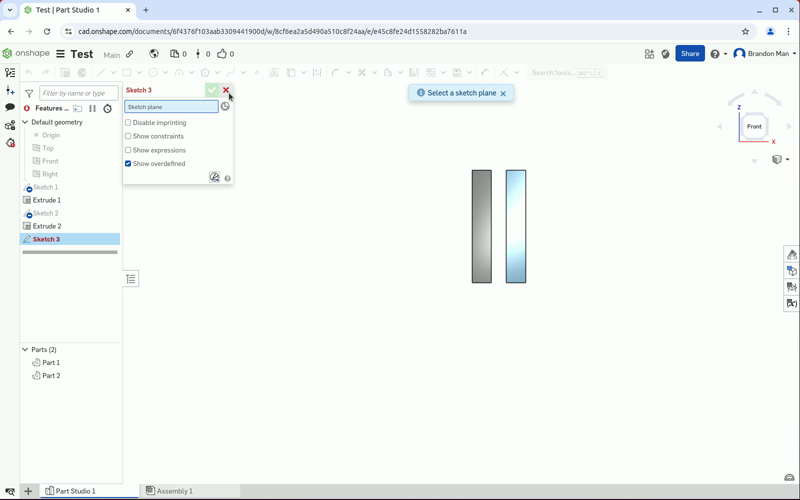
mouse_move(73, 163)
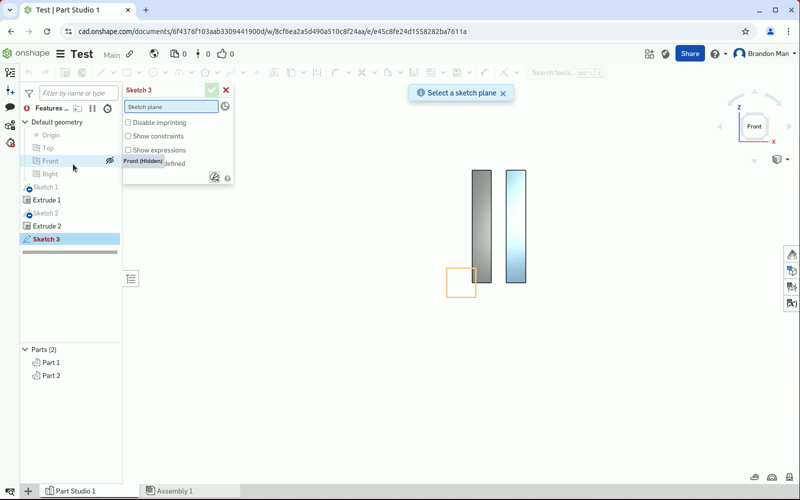
click(73, 163)
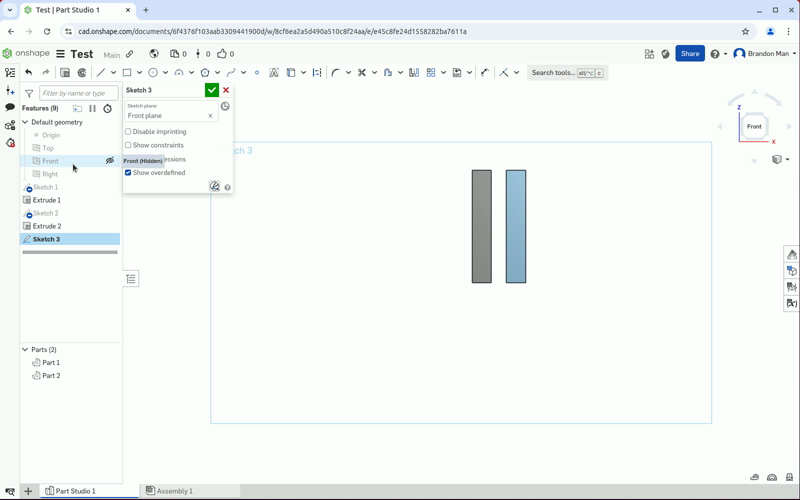
mouse_move(73, 352)
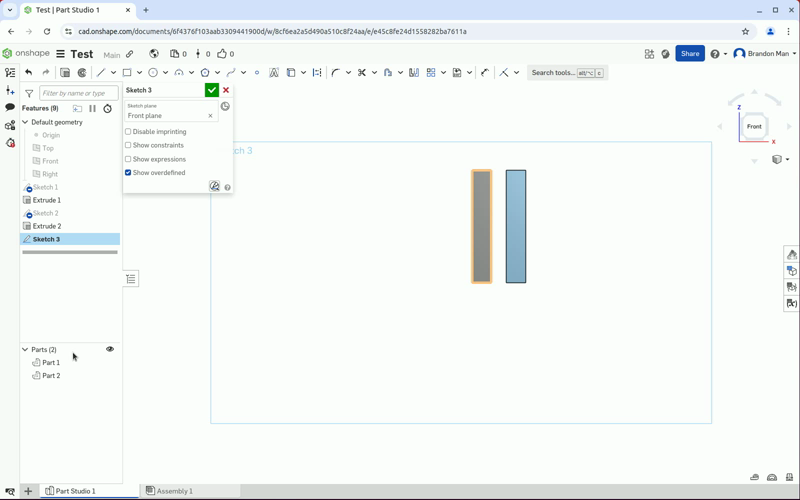
key(y)
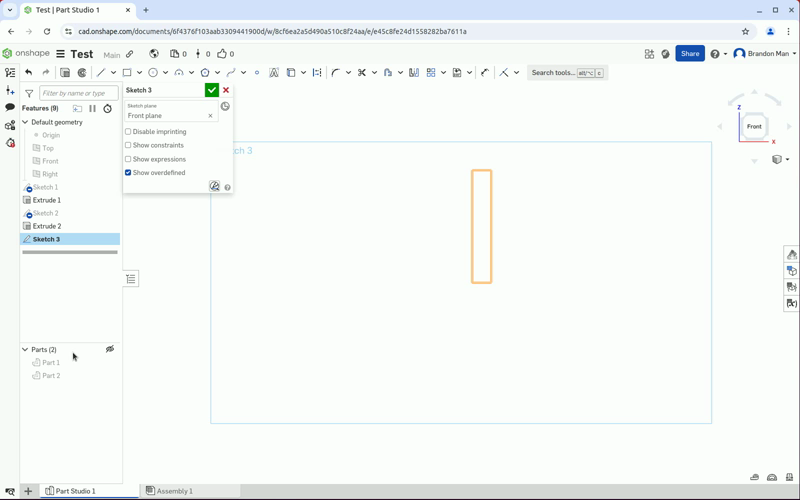
key(l)
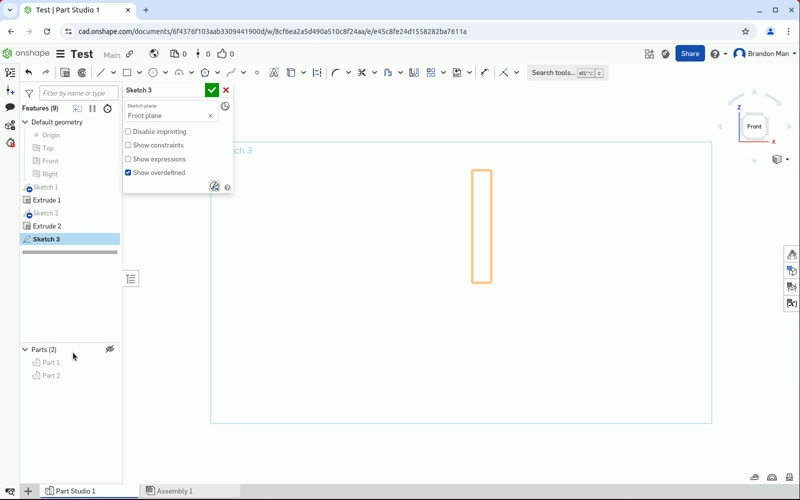
key_down(shift)
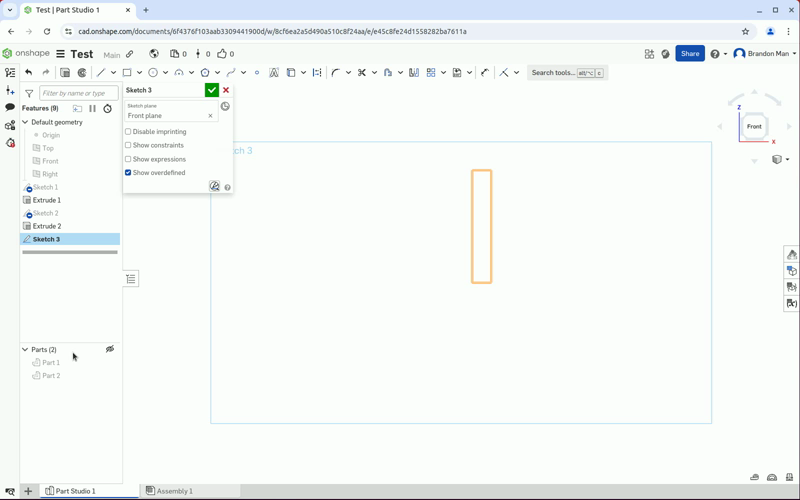
mouse_move(441, 282)
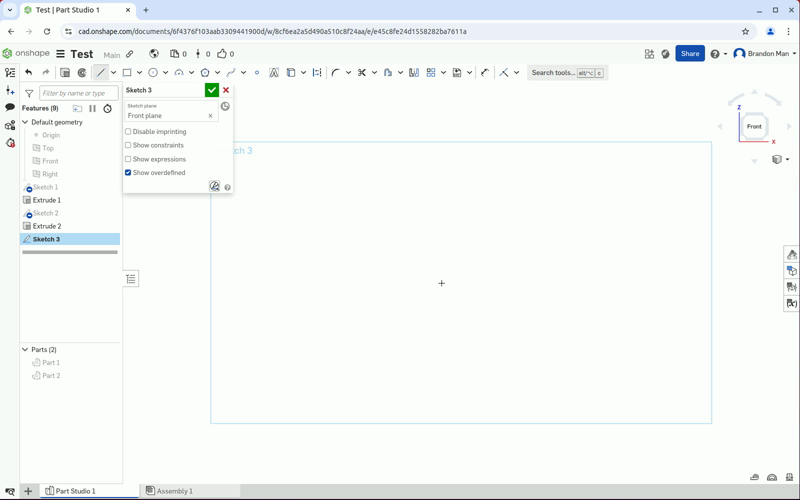
click(441, 282)
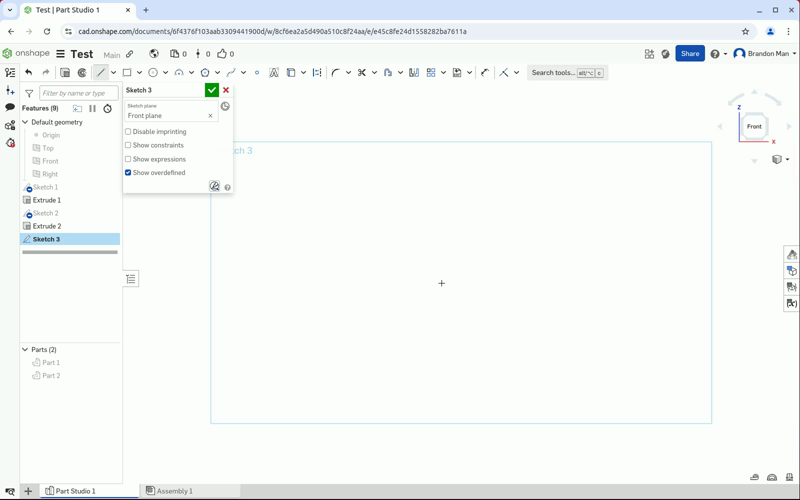
key_up(shift)
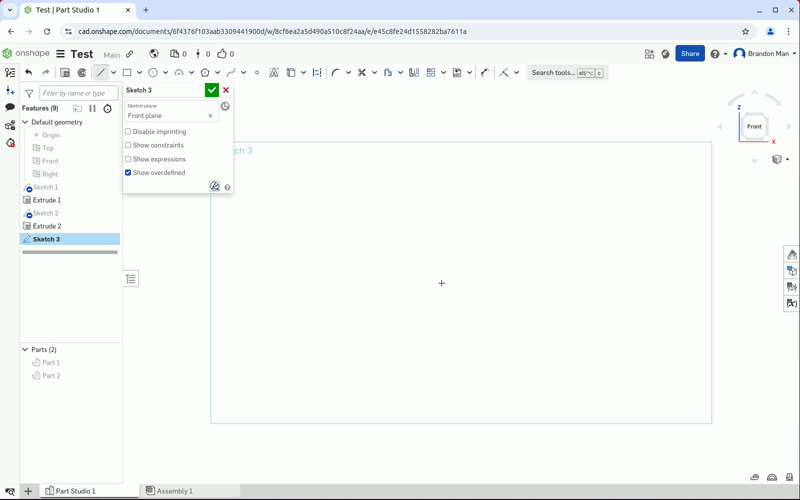
key_down(shift)
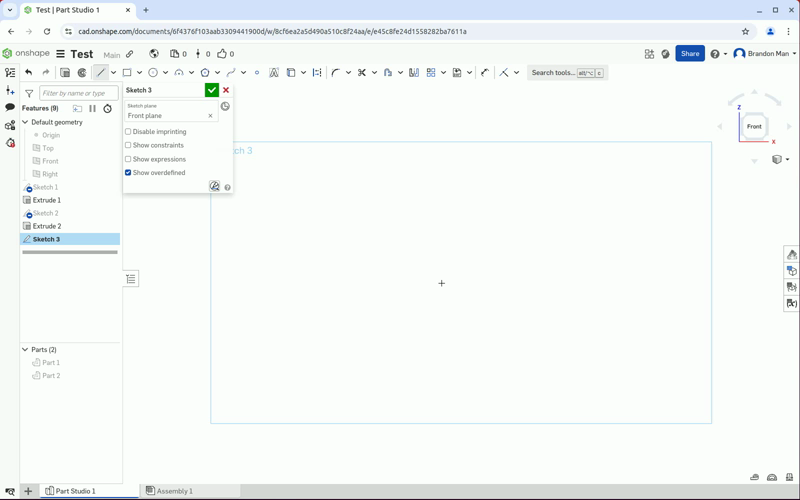
mouse_move(471, 282)
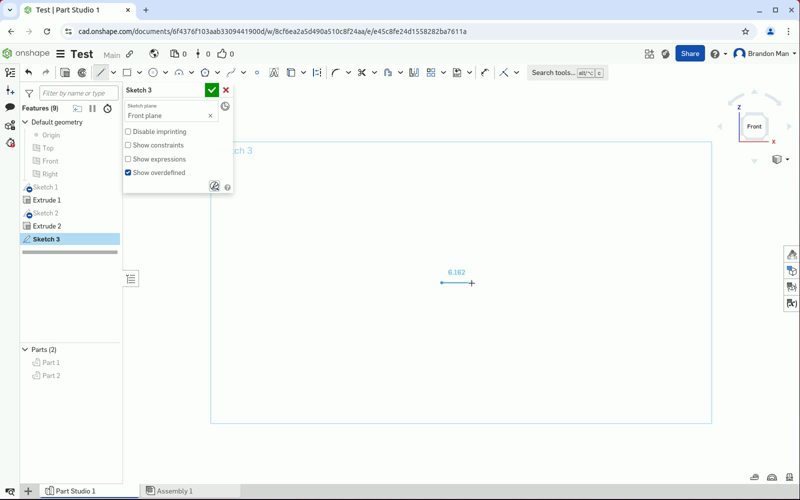
mouse_move(461, 282)
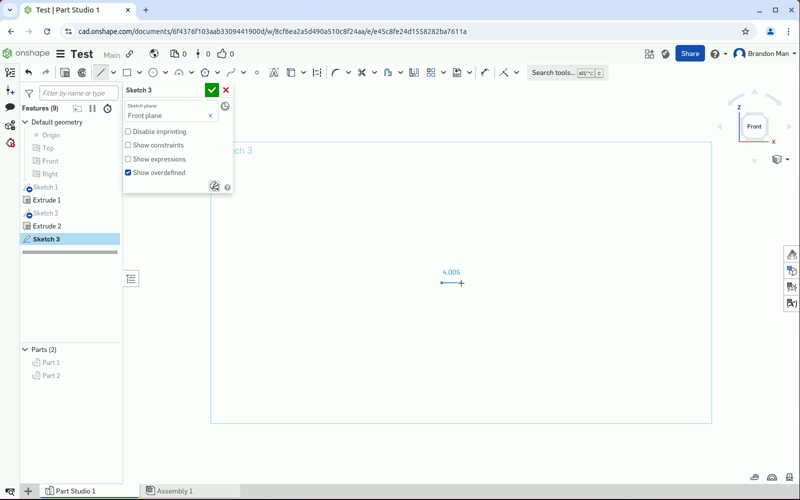
click(461, 282)
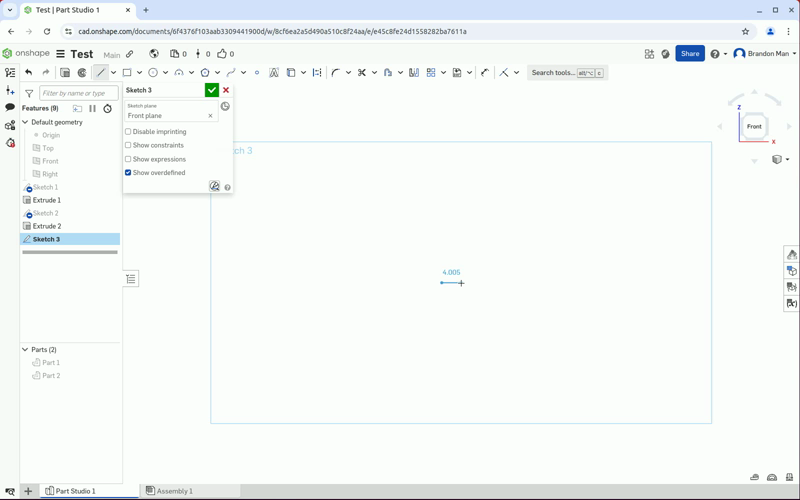
key_up(shift)
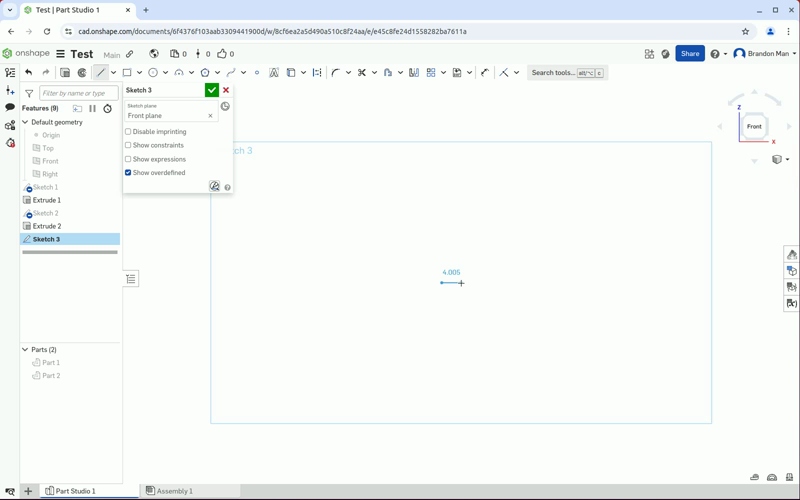
key_down(shift)
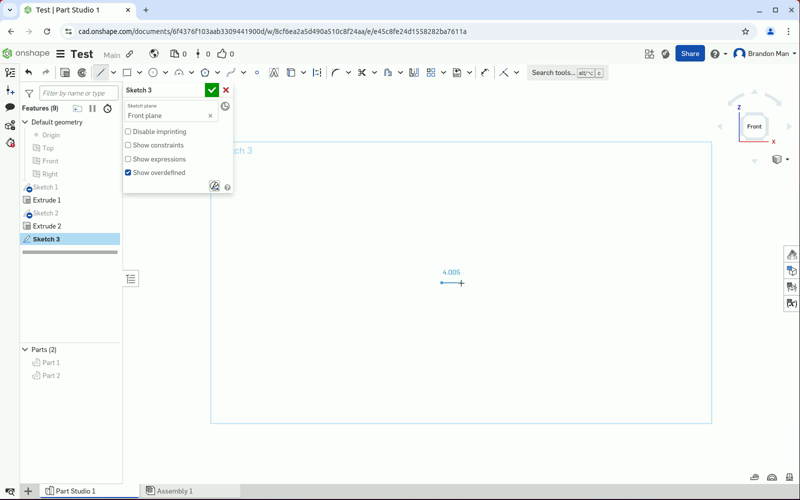
mouse_move(461, 170)
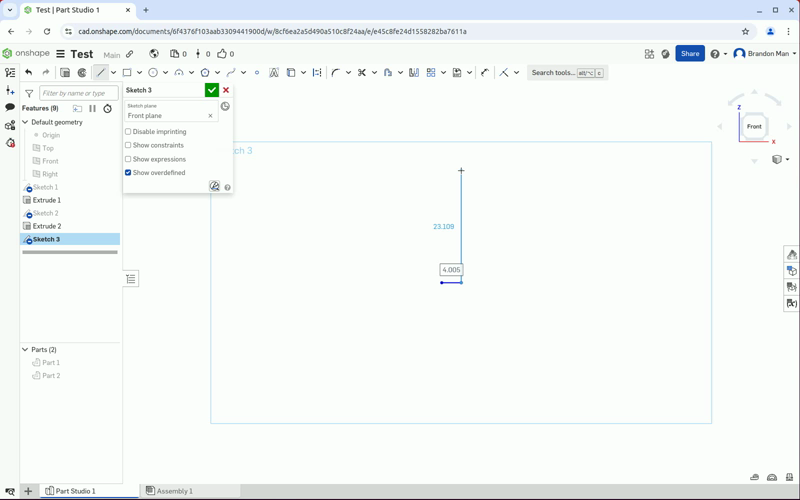
click(461, 170)
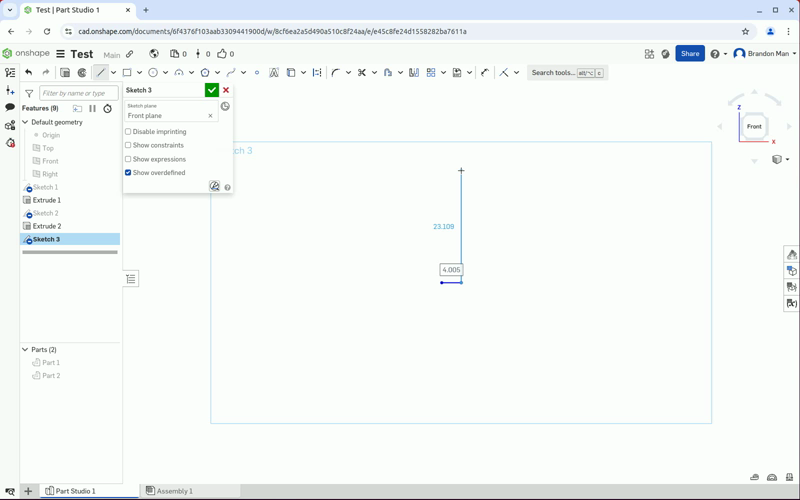
key_up(shift)
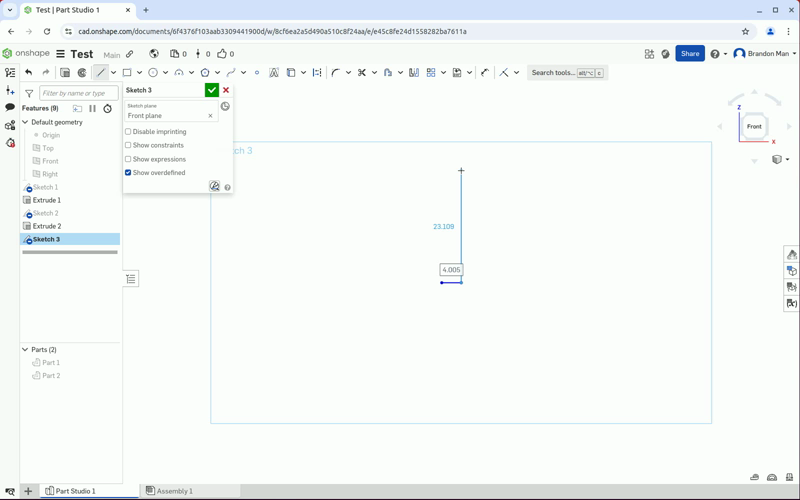
key_down(shift)
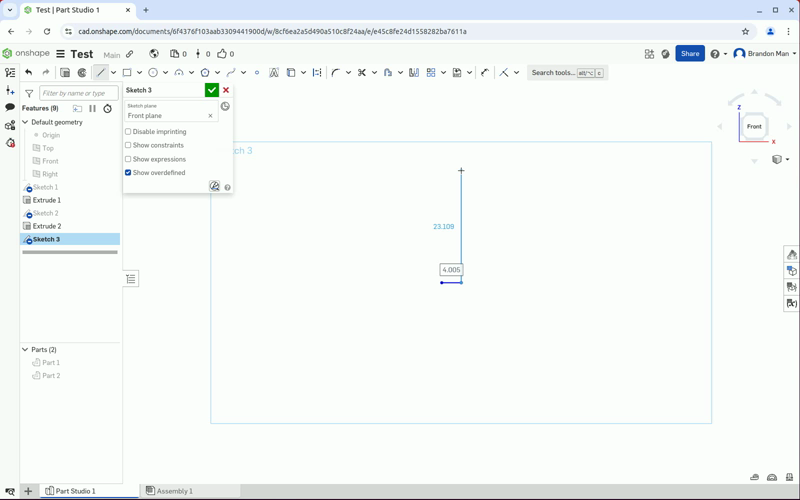
mouse_move(491, 170)
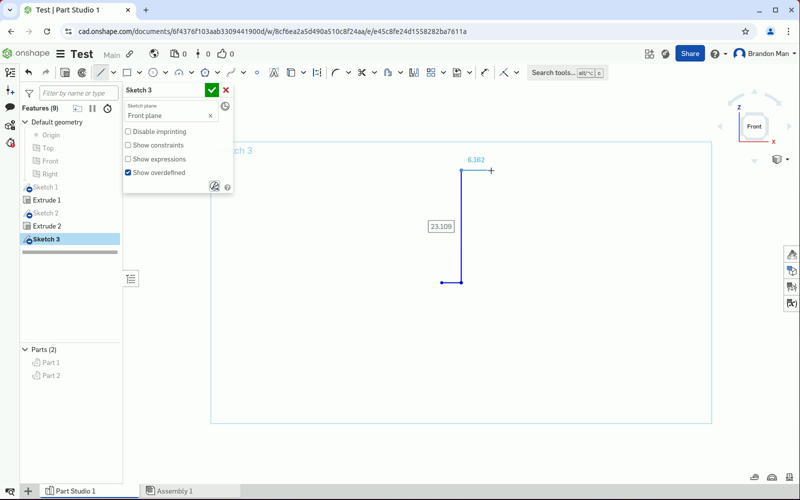
mouse_move(441, 170)
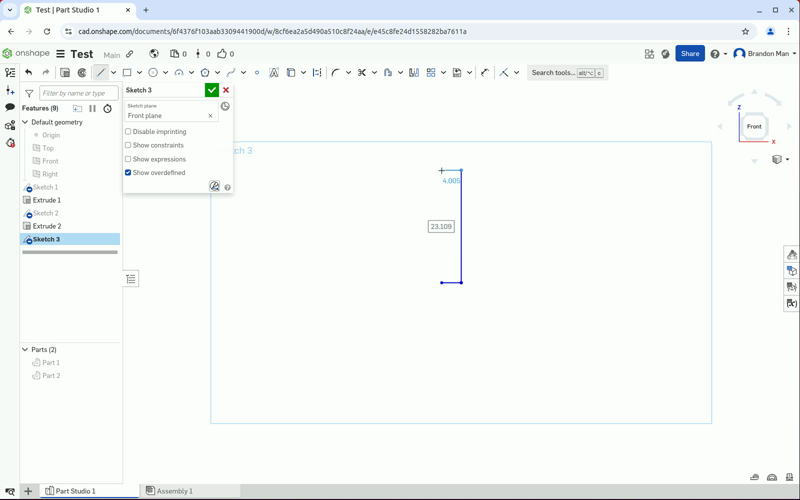
click(441, 170)
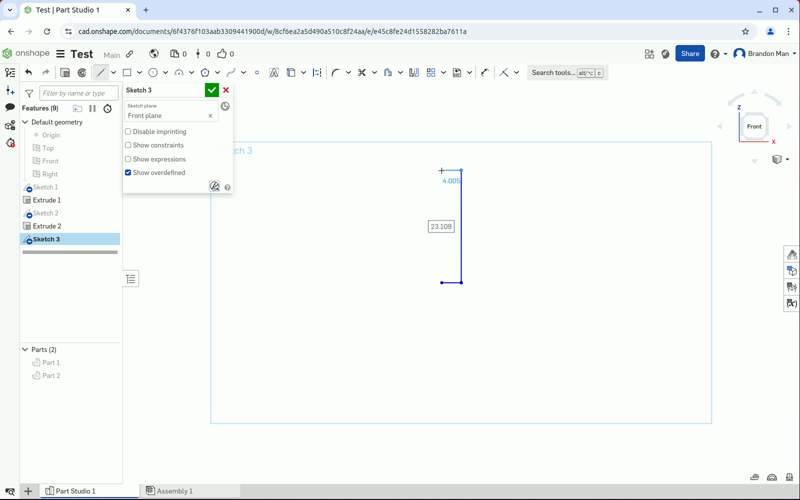
key_up(shift)
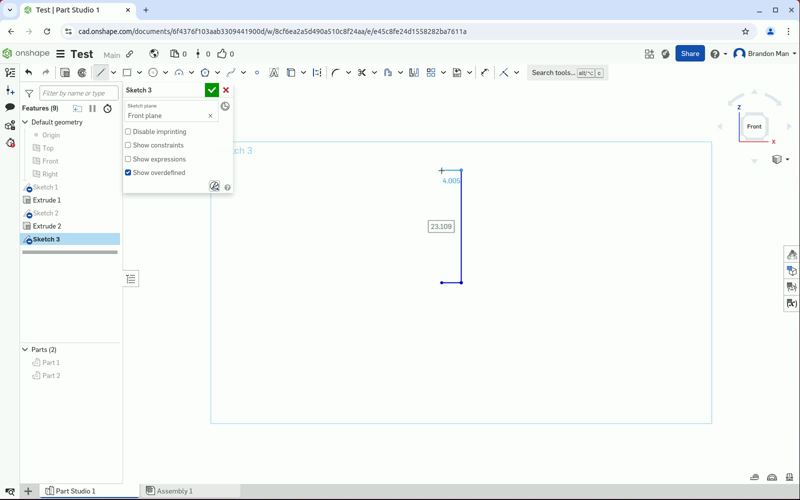
key_down(shift)
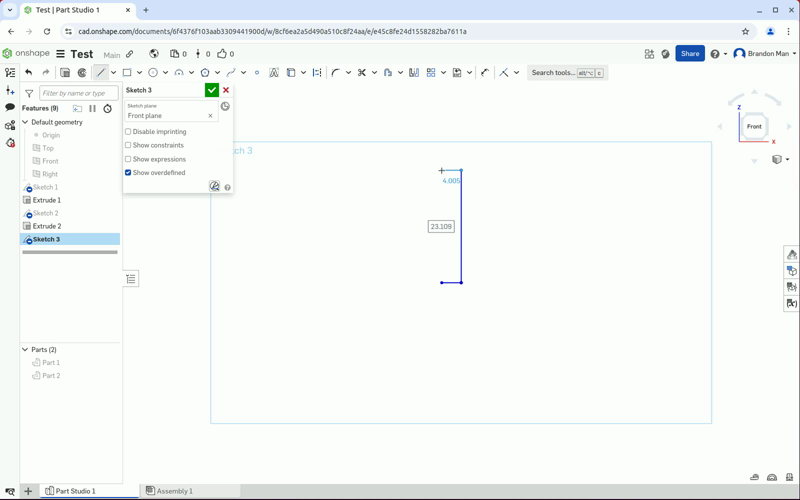
mouse_move(441, 282)
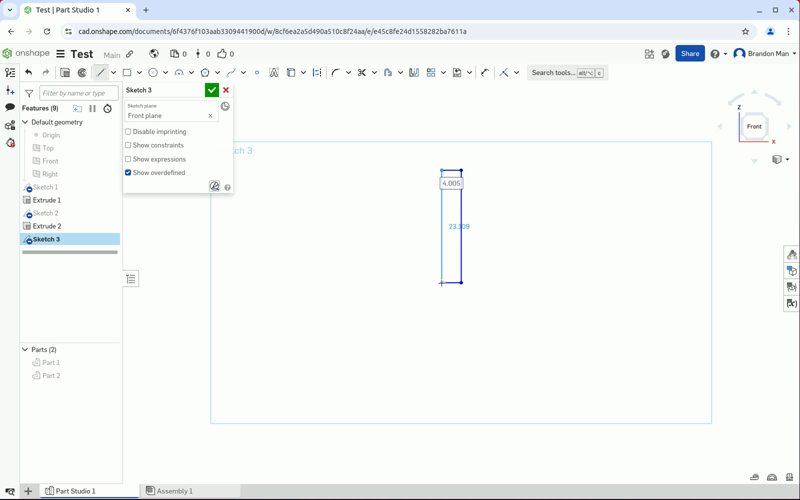
key_up(shift)
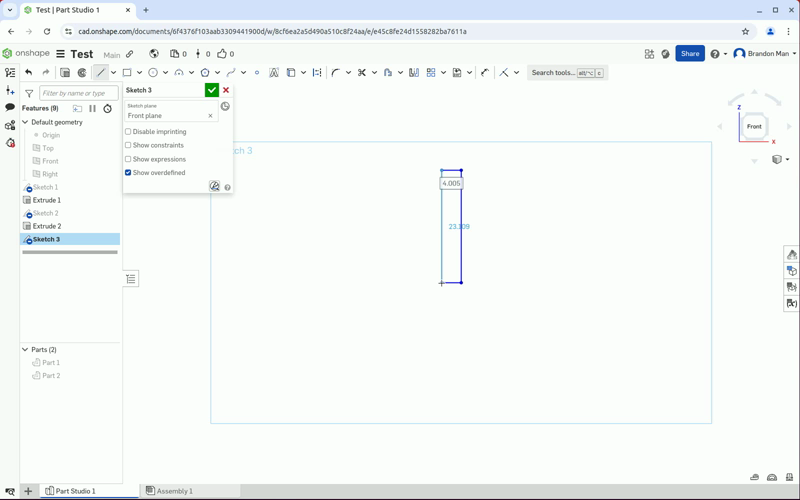
click(441, 282)
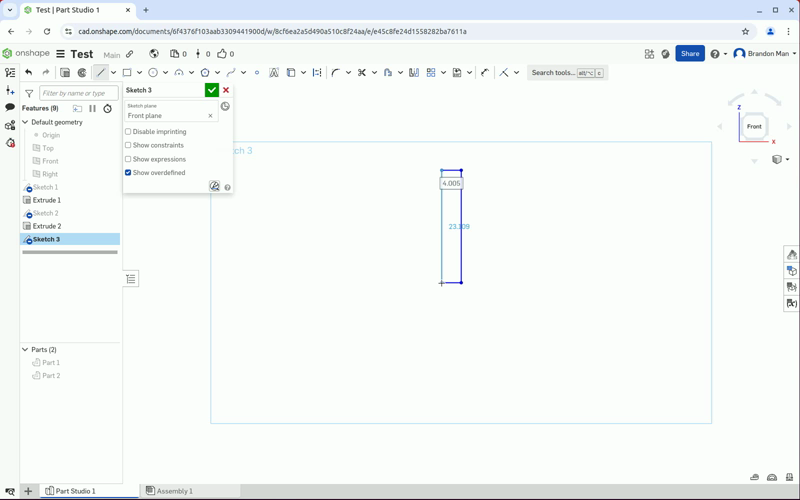
key(esc)
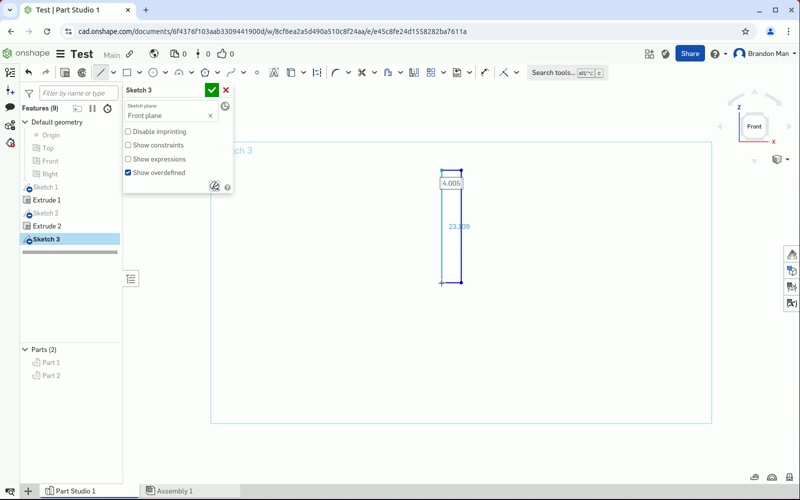
mouse_move(453, 225)
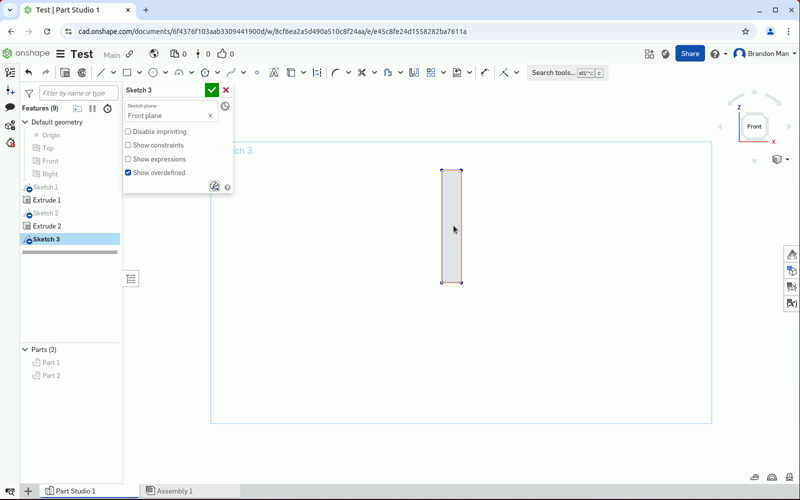
click(453, 225)
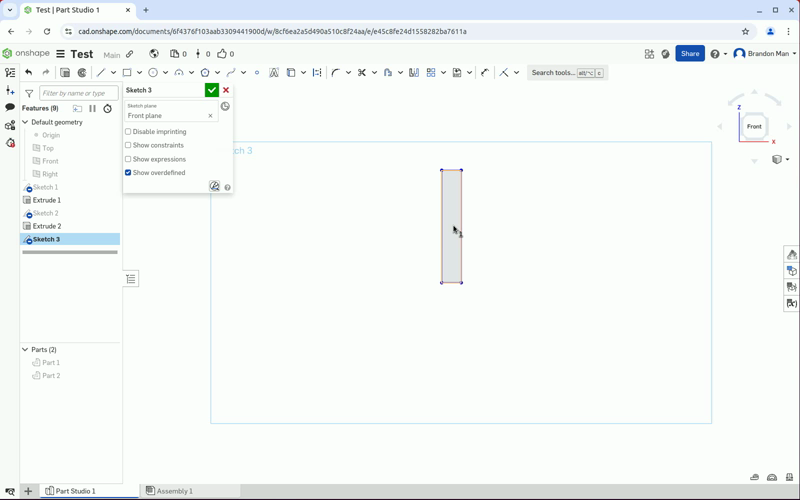
mouse_move(73, 352)
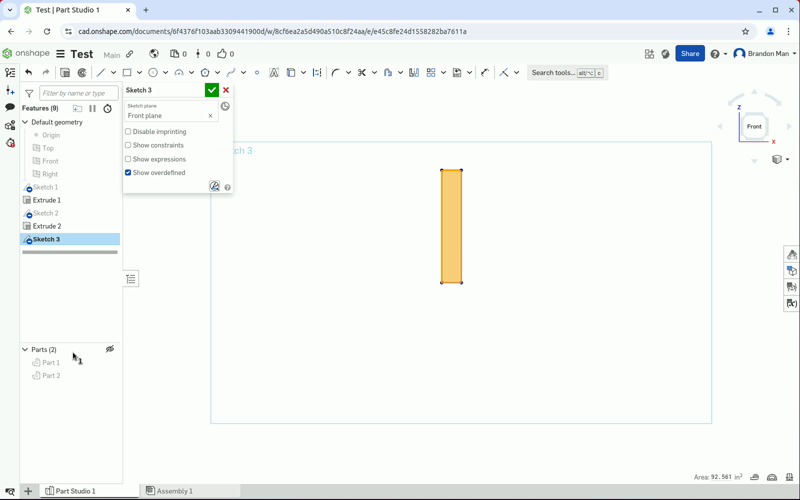
key(shift+y)
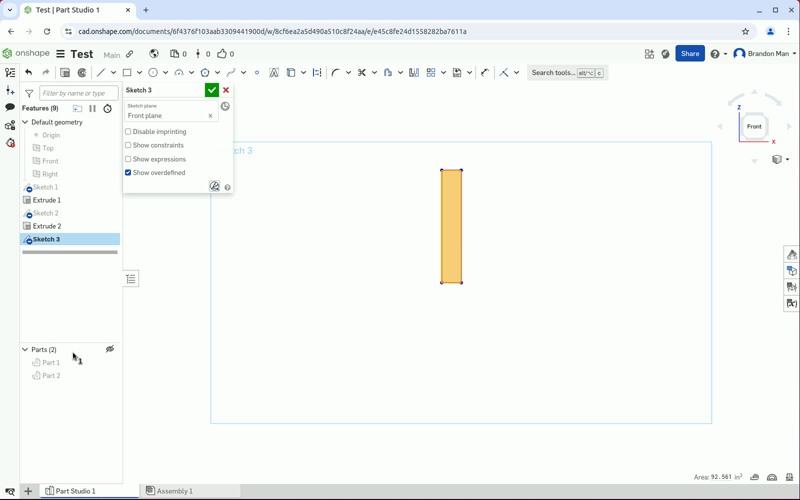
key(shift+e)
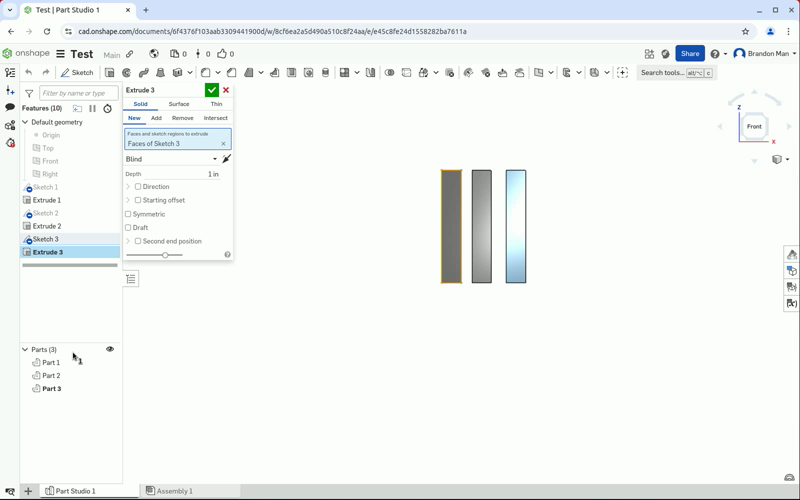
mouse_move(143, 106)
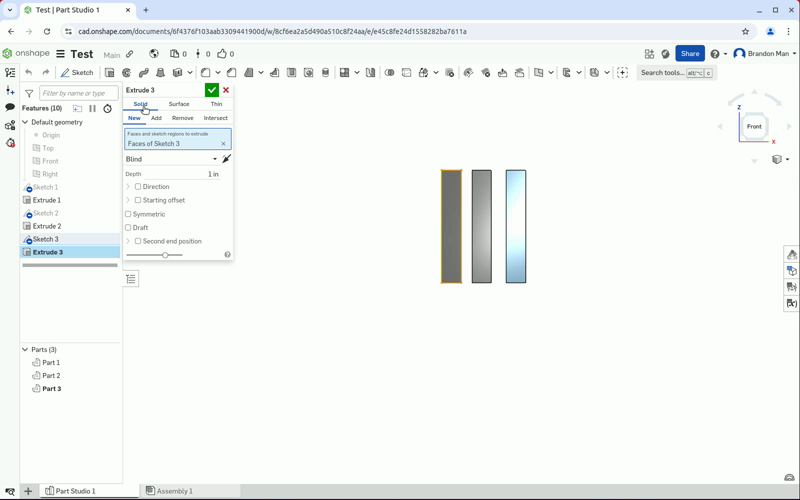
click(143, 106)
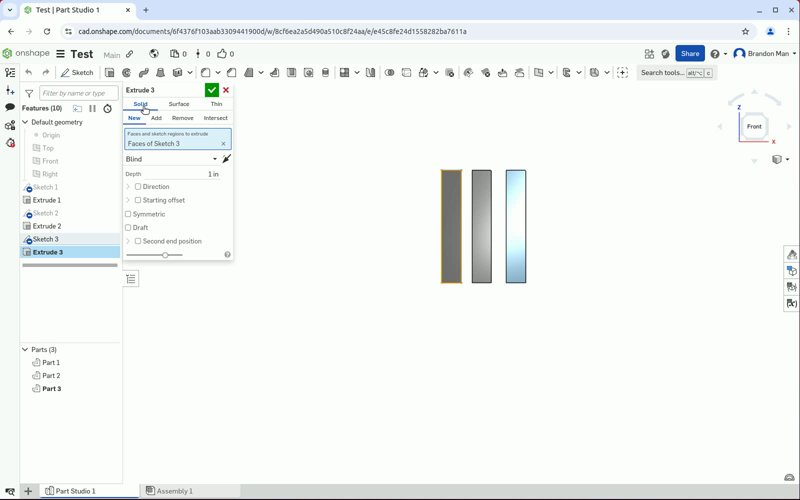
mouse_move(137, 120)
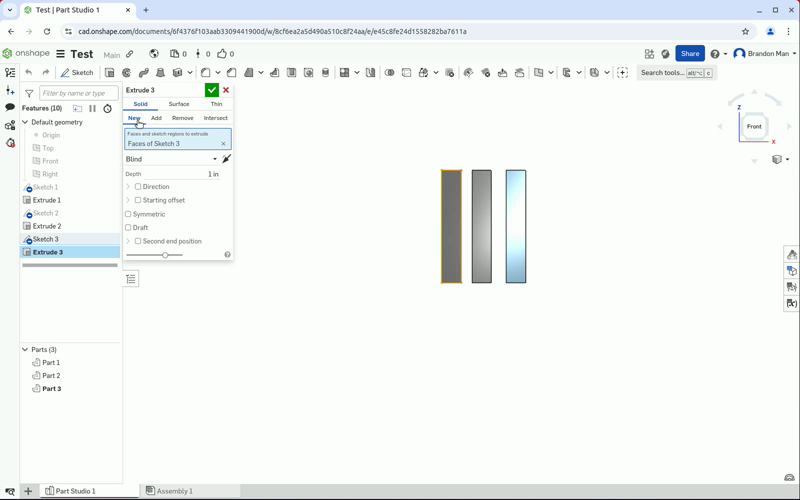
click(137, 120)
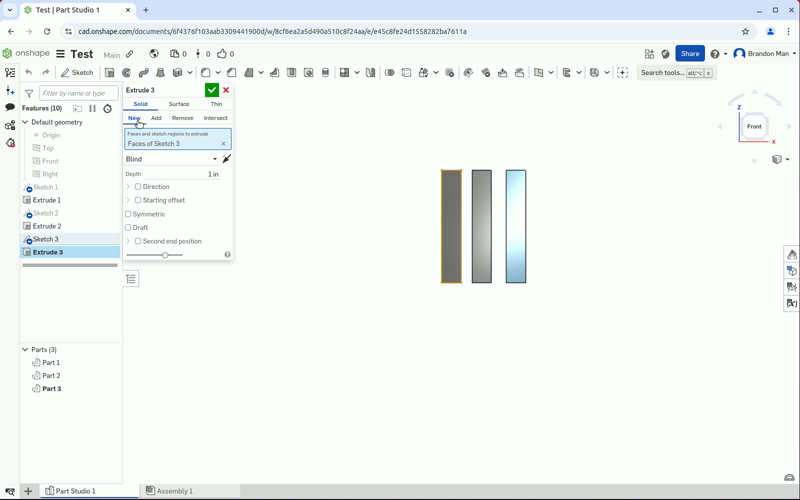
key(tab, 4)
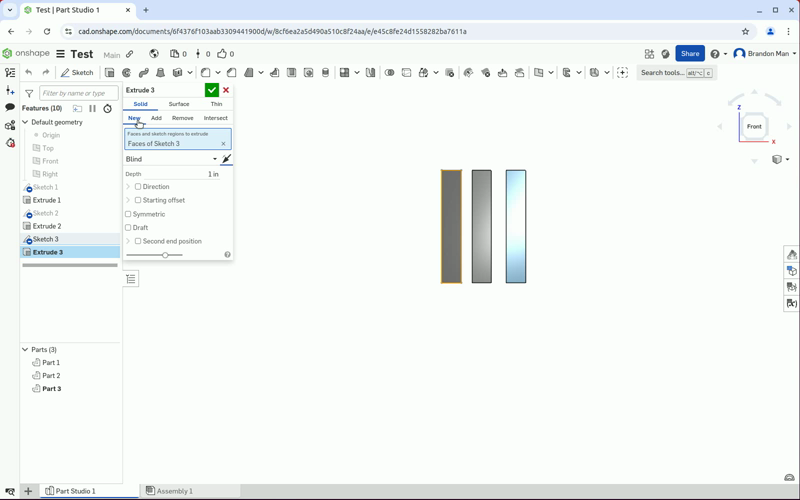
text(1.926)
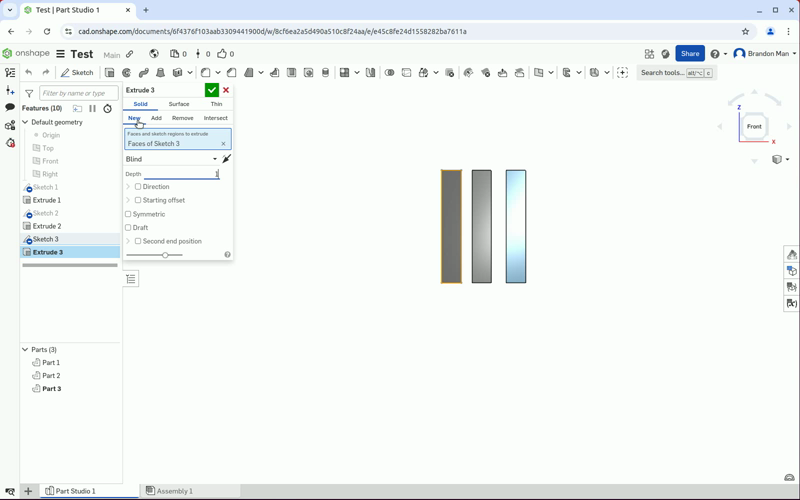
key(enter)
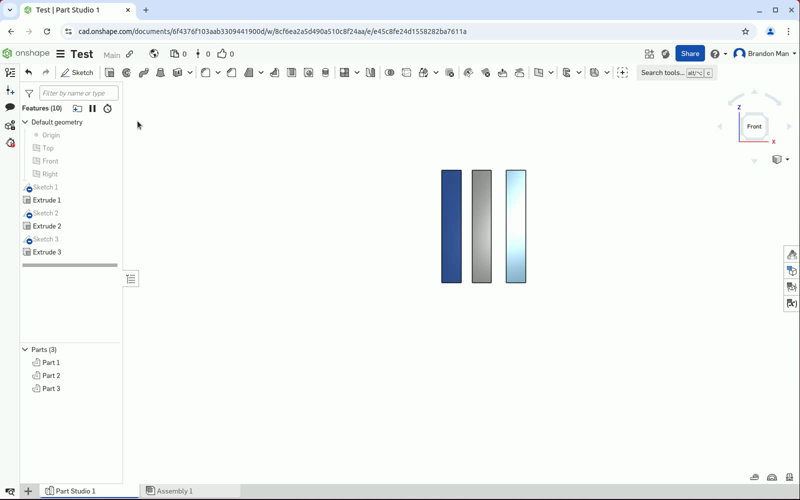
key(shift+h)
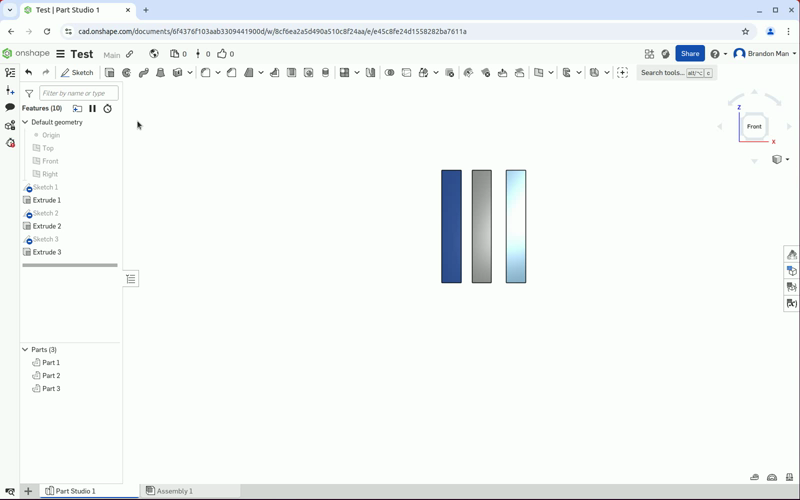
key(shift+h)
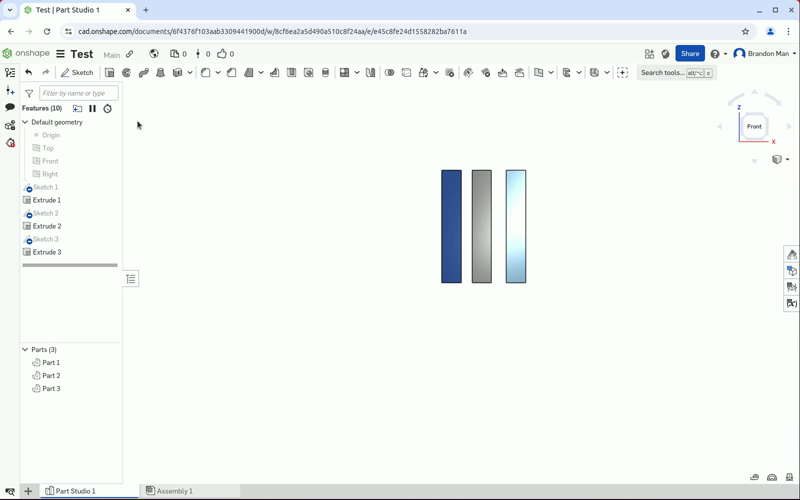
mouse_move(73, 189)
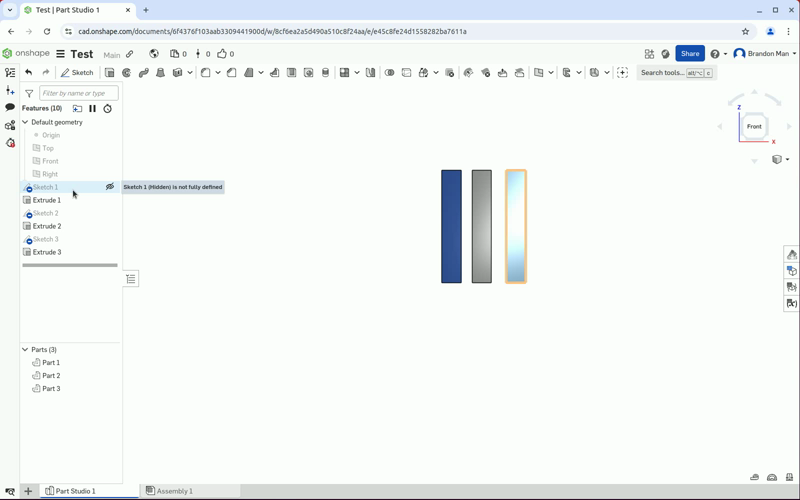
click(73, 189)
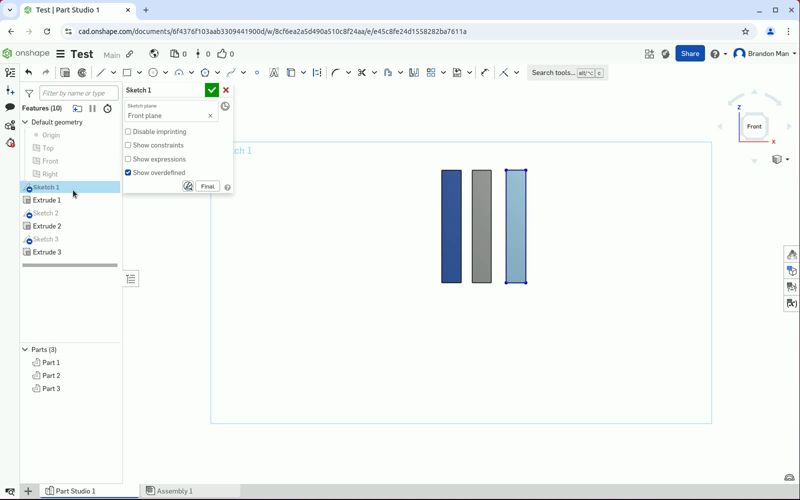
mouse_move(229, 92)
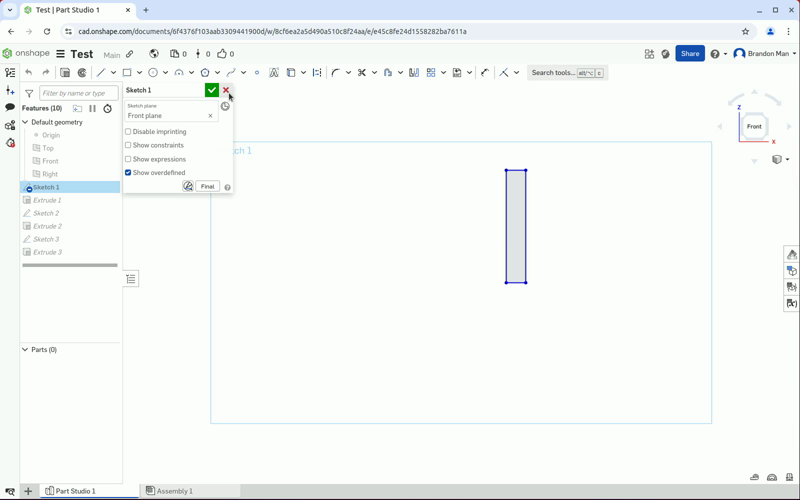
click(229, 92)
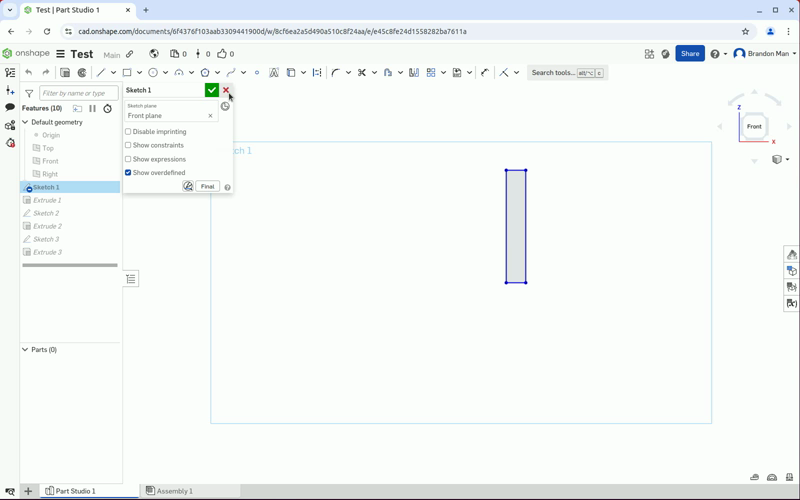
key(shift+s)
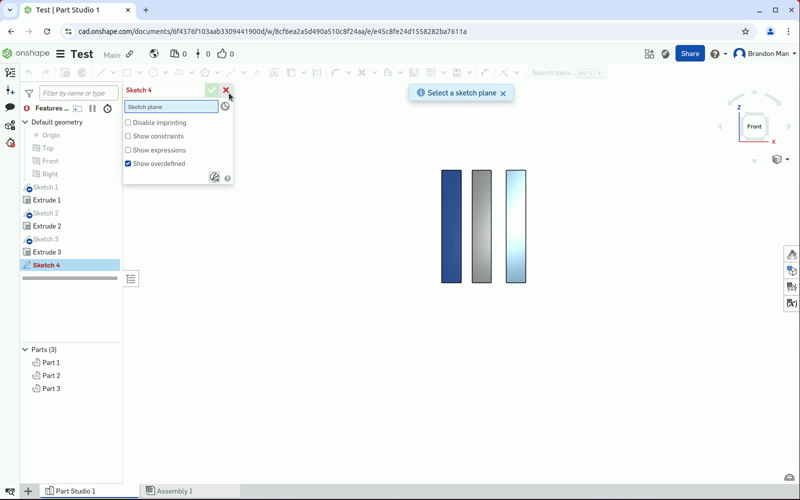
mouse_move(73, 163)
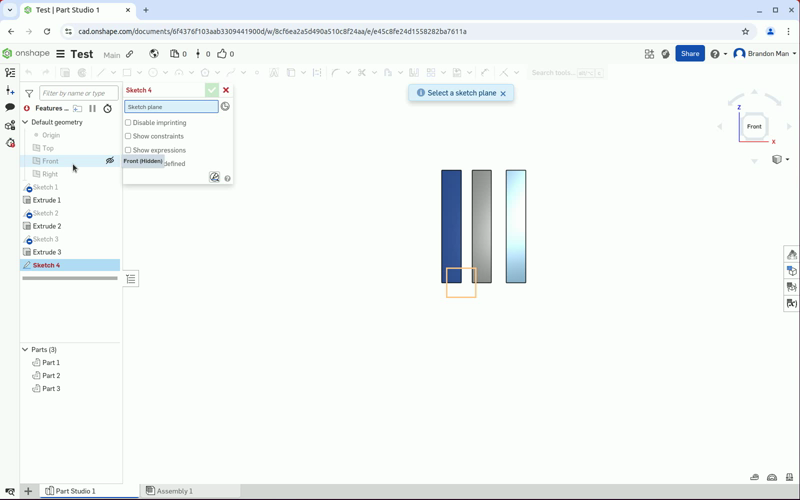
click(73, 163)
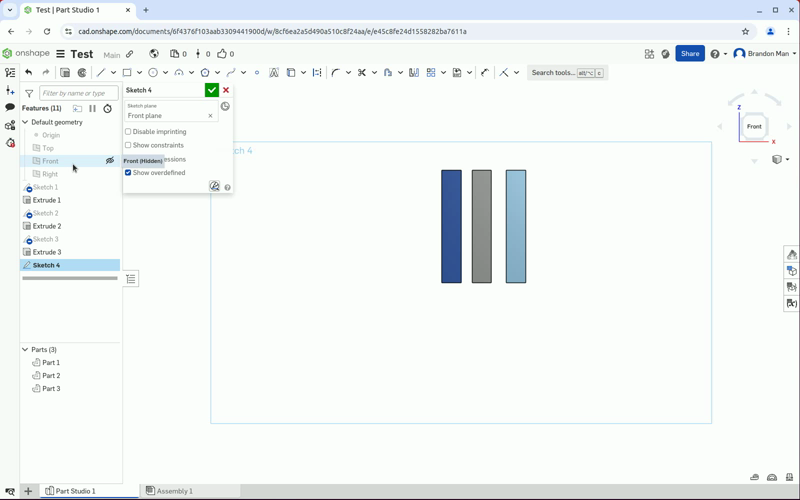
mouse_move(73, 352)
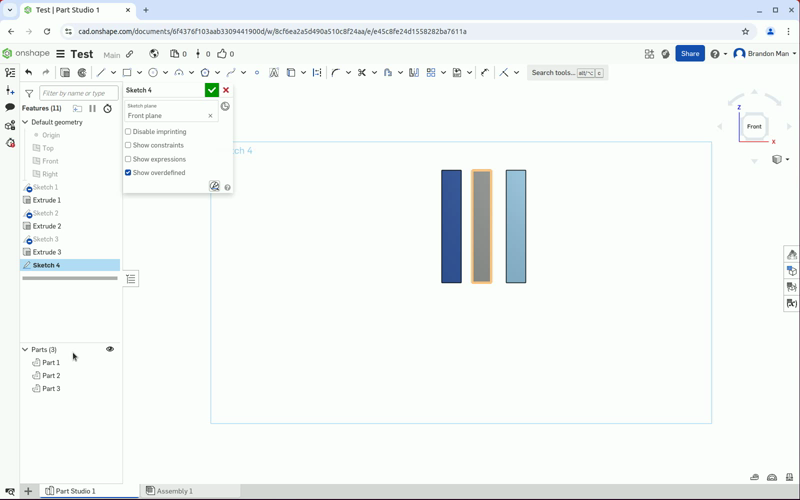
key(y)
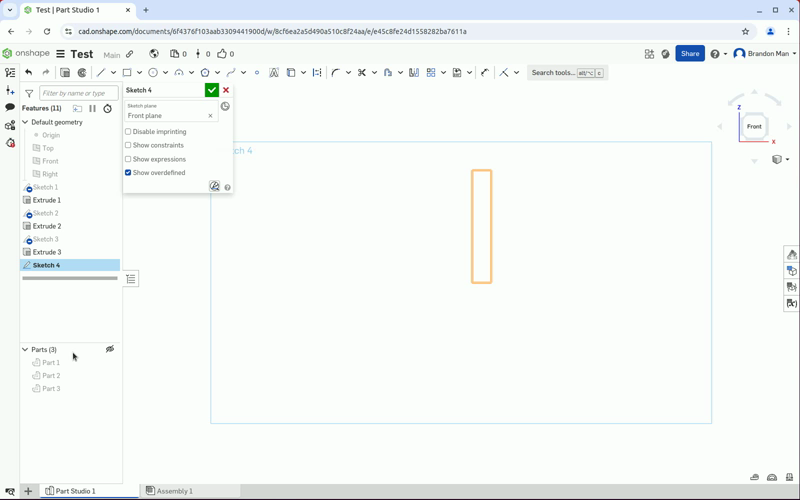
key(l)
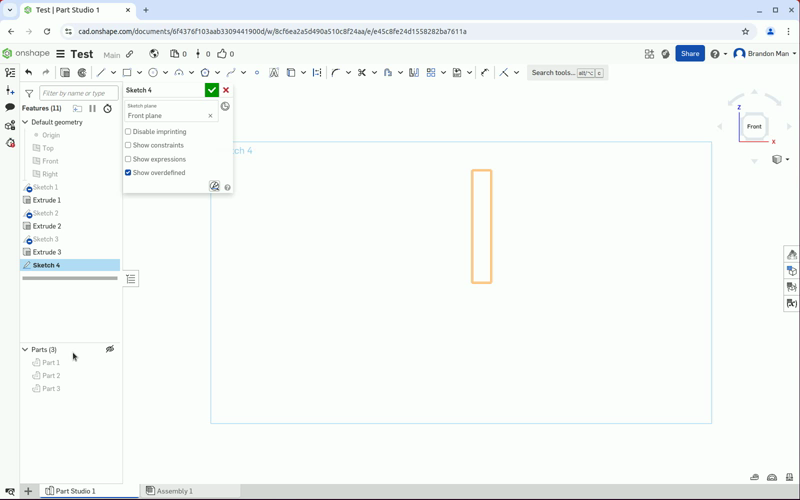
key_down(shift)
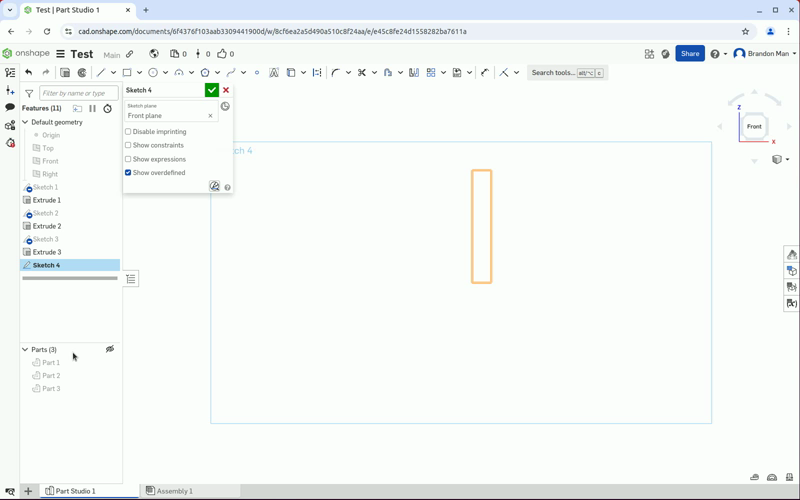
mouse_move(401, 282)
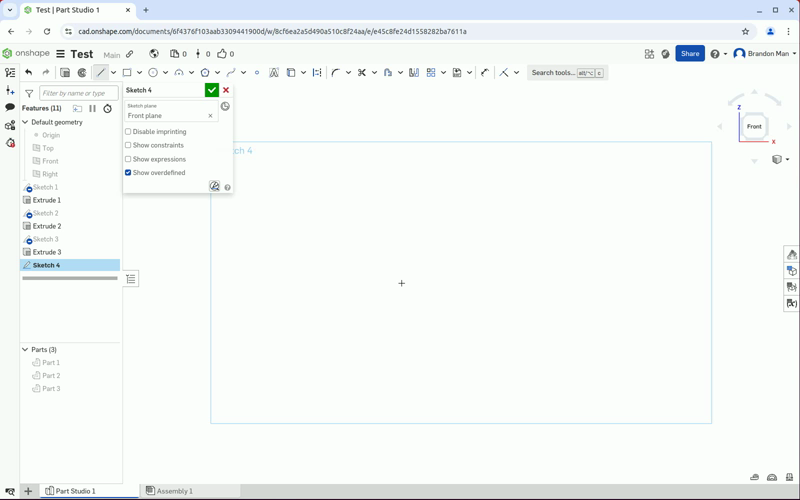
click(401, 282)
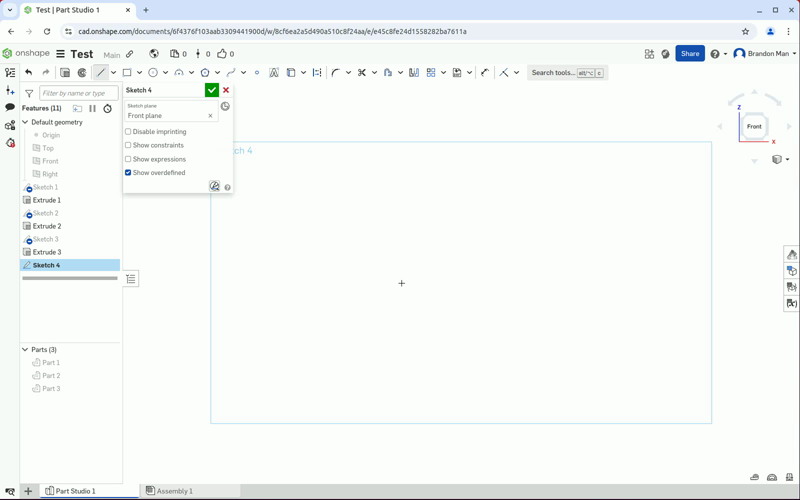
key_up(shift)
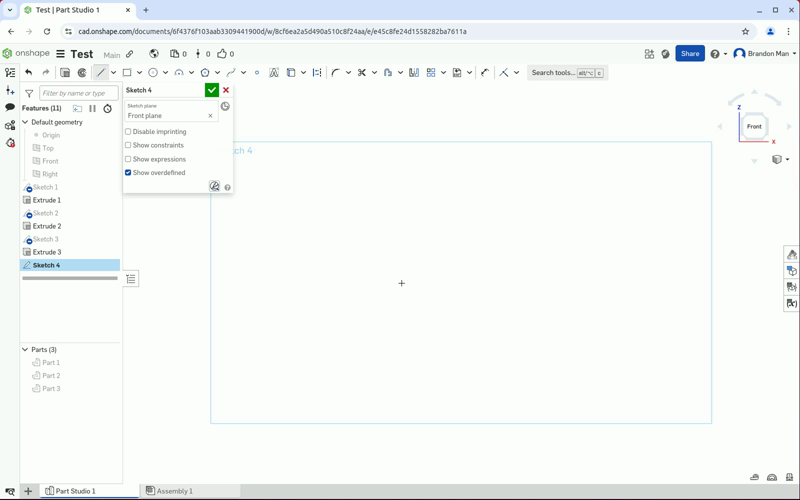
key_down(shift)
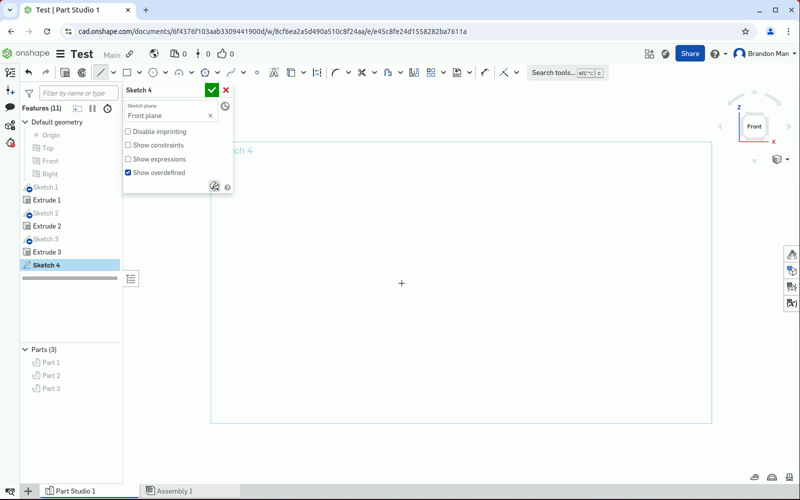
mouse_move(431, 282)
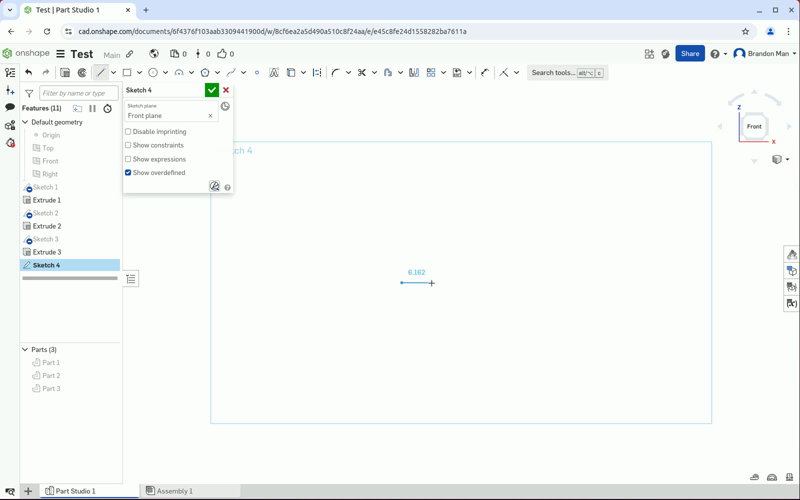
mouse_move(421, 282)
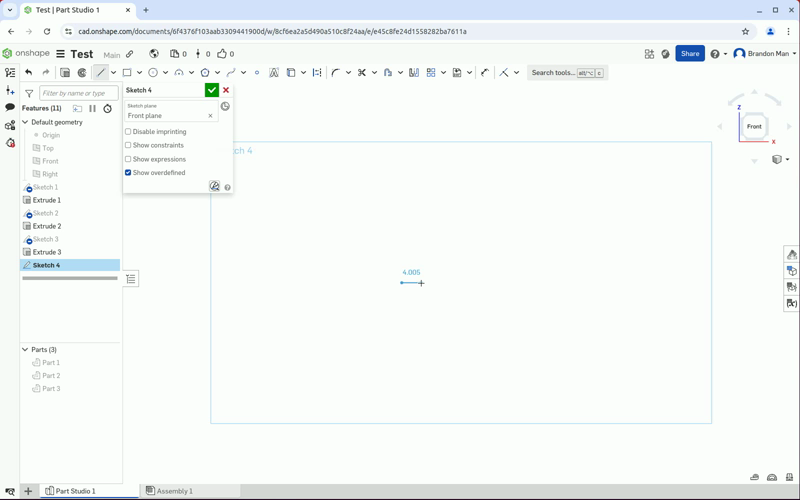
click(421, 282)
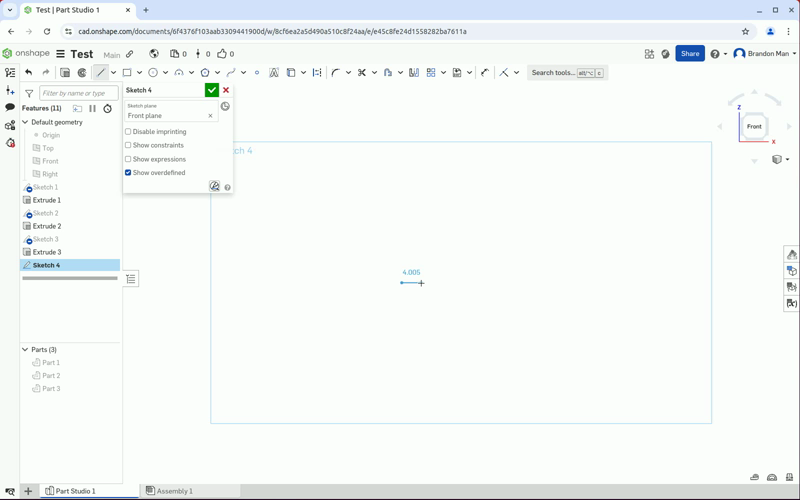
key_up(shift)
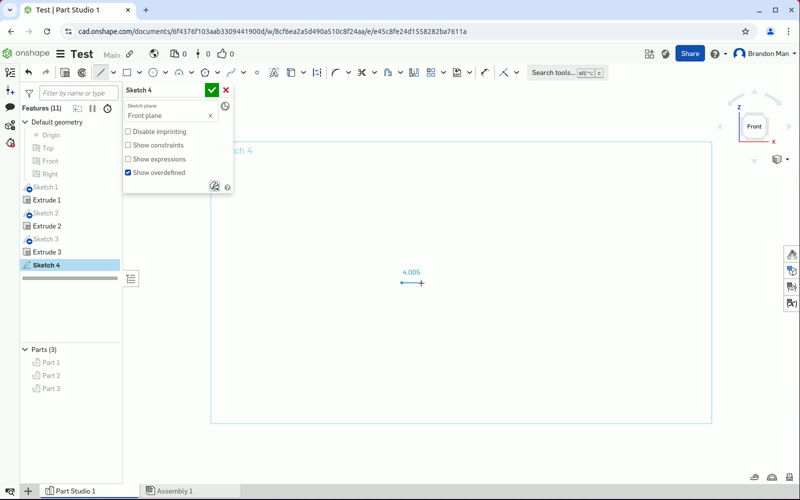
key_down(shift)
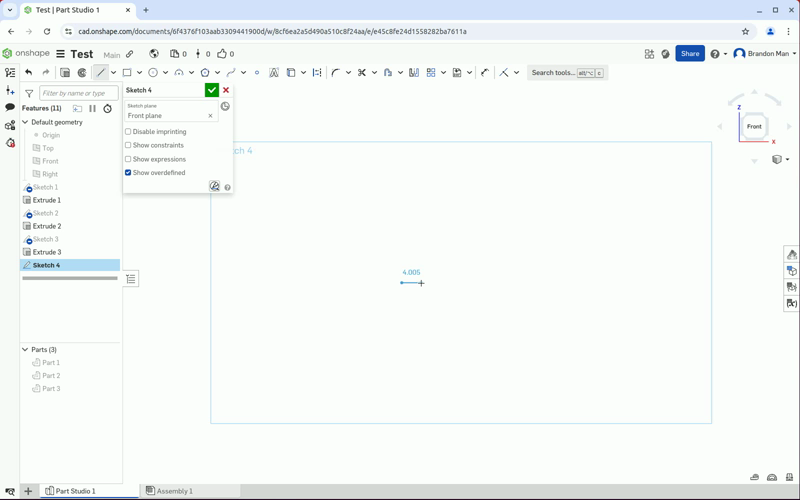
mouse_move(421, 170)
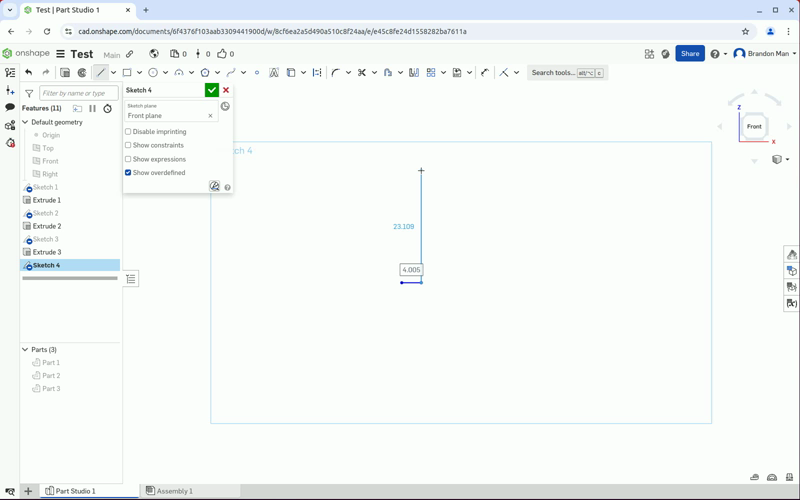
click(421, 170)
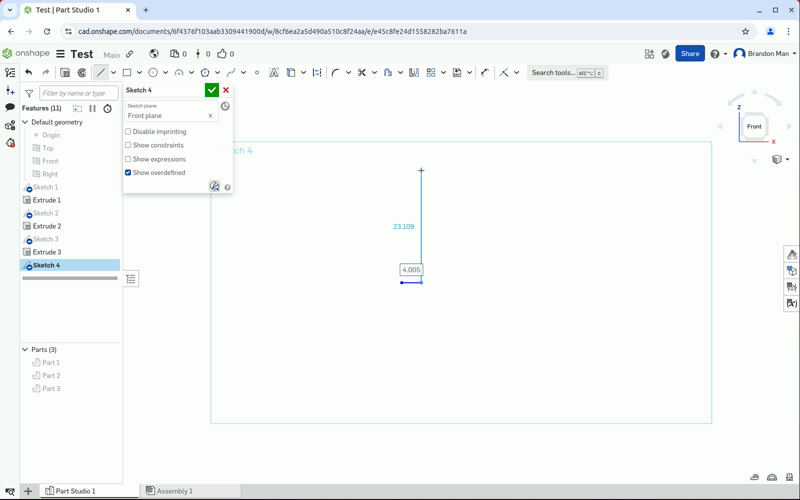
key_up(shift)
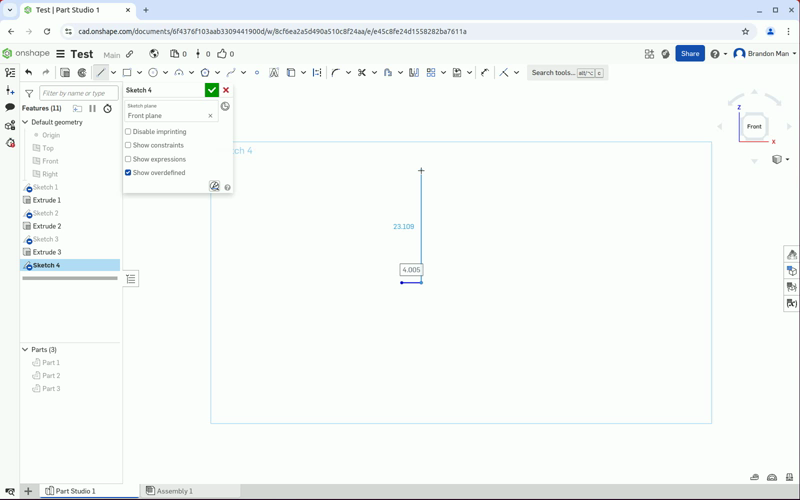
key_down(shift)
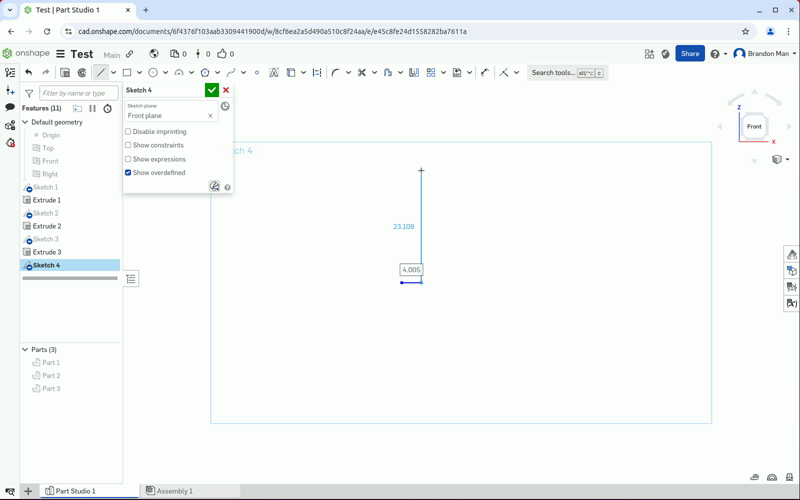
mouse_move(451, 170)
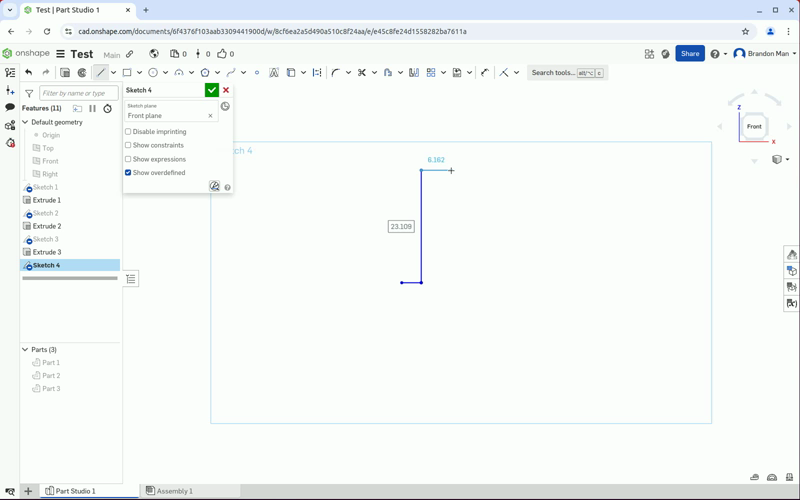
mouse_move(401, 170)
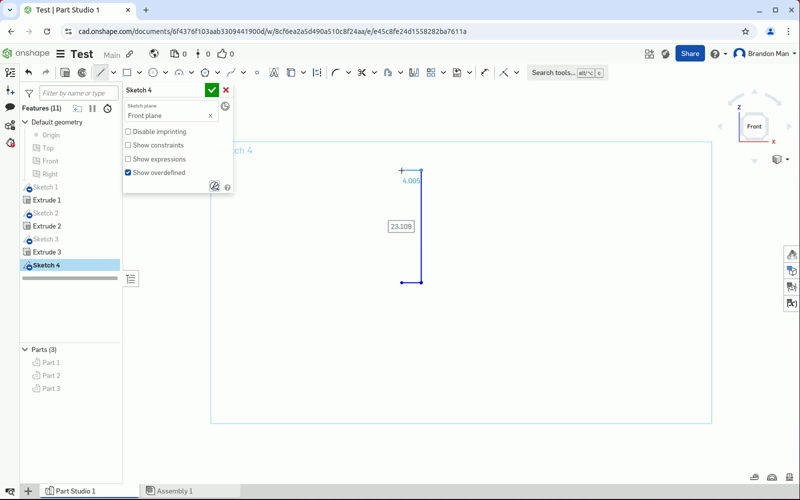
click(401, 170)
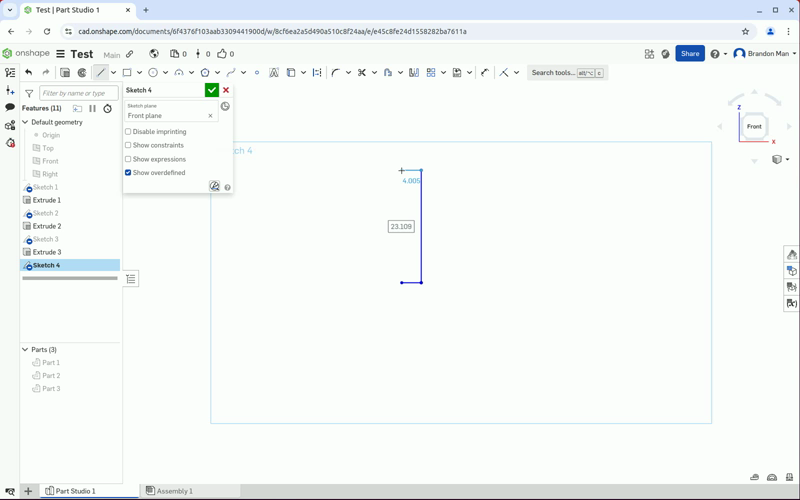
key_up(shift)
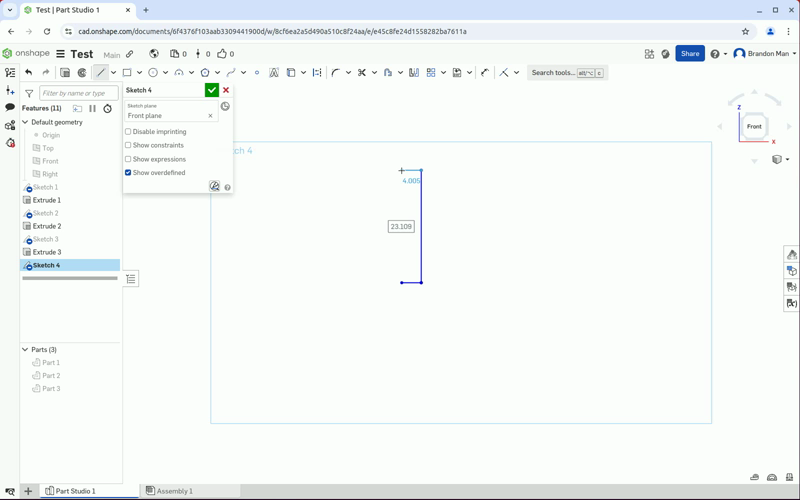
key_down(shift)
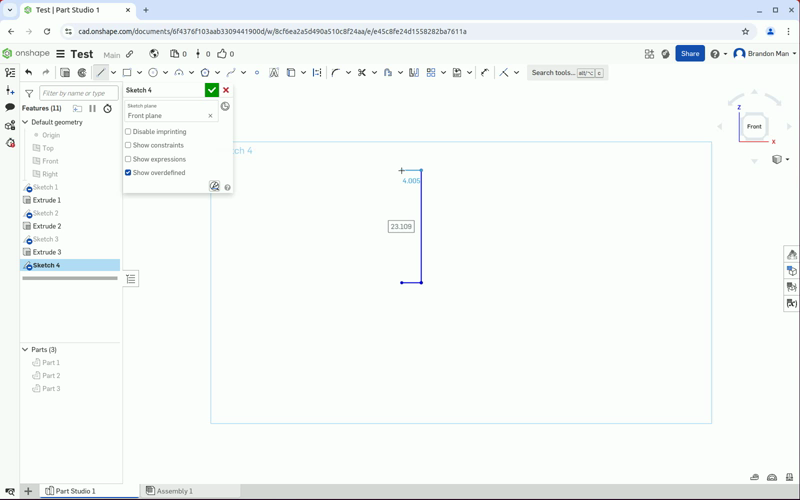
mouse_move(401, 282)
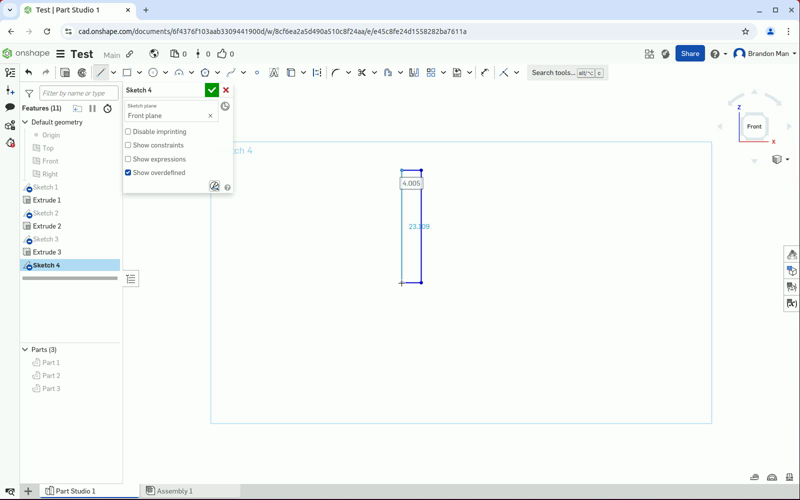
key_up(shift)
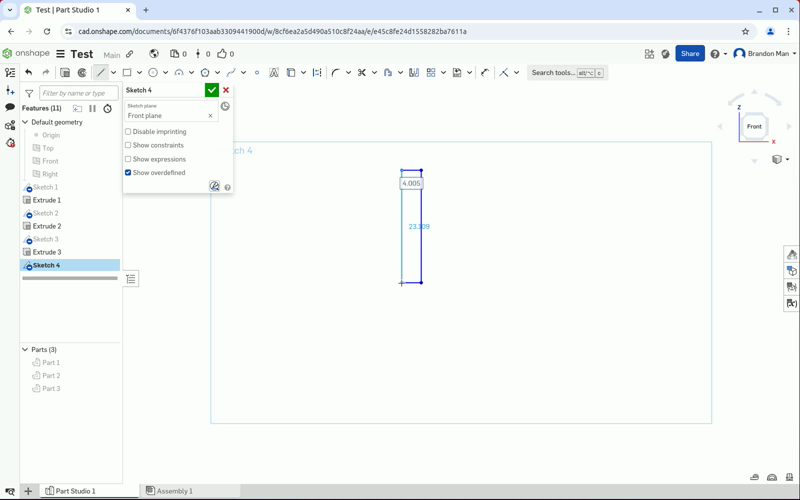
click(401, 282)
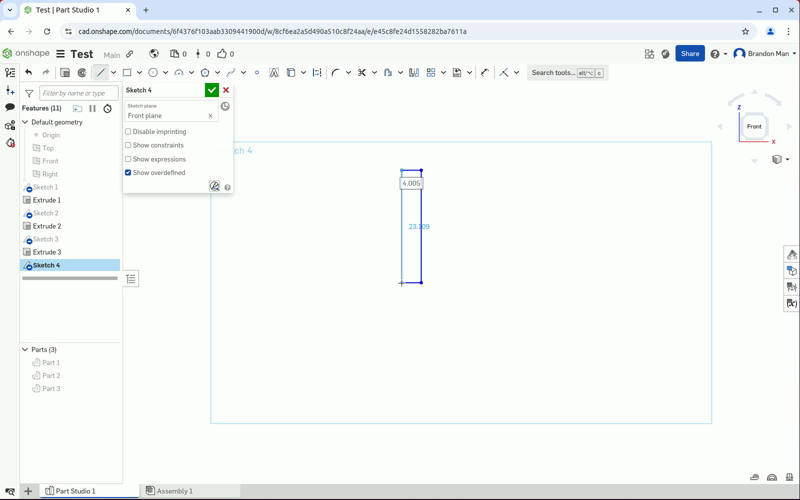
key(esc)
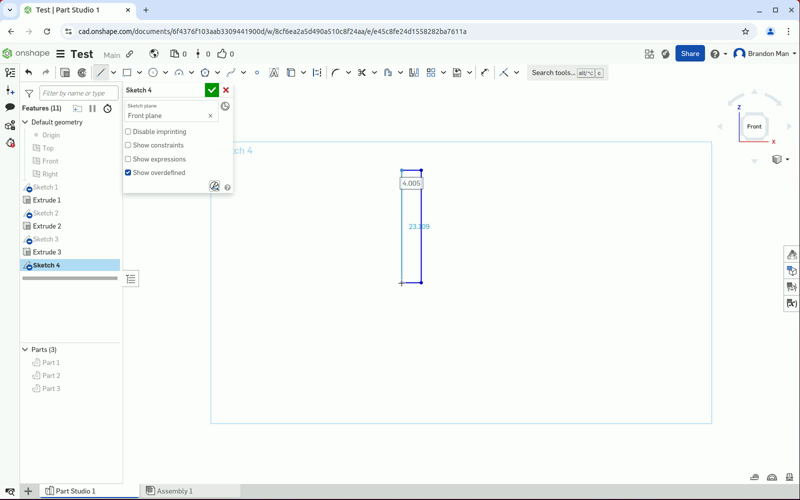
mouse_move(412, 241)
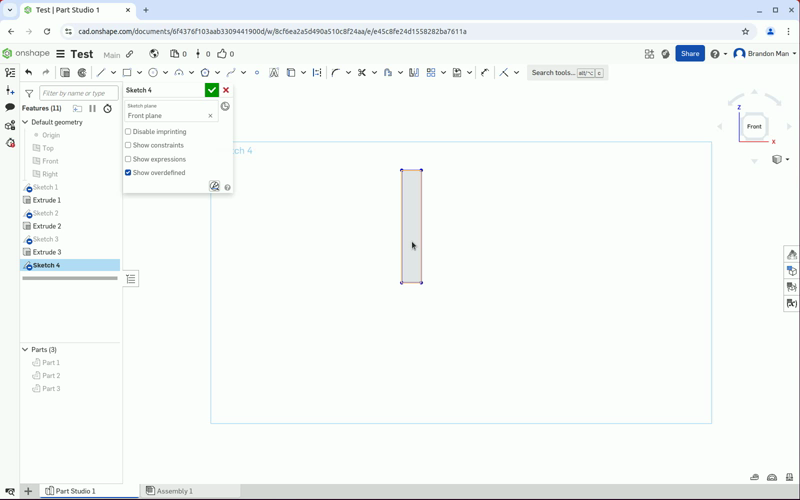
click(412, 241)
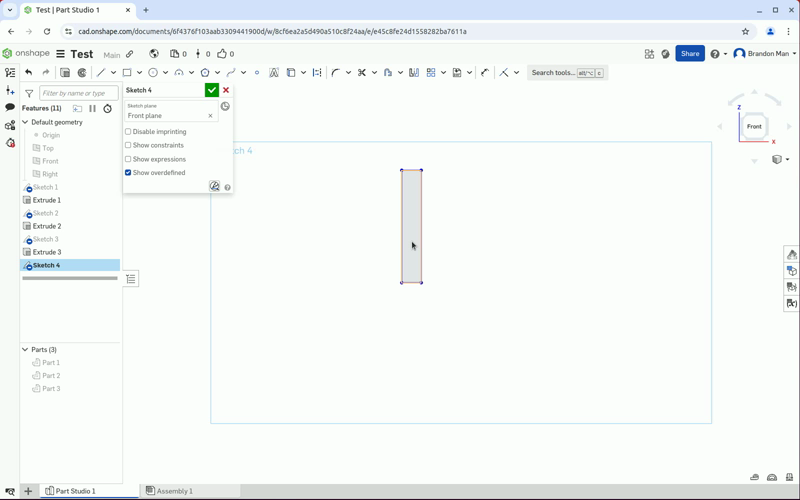
mouse_move(73, 352)
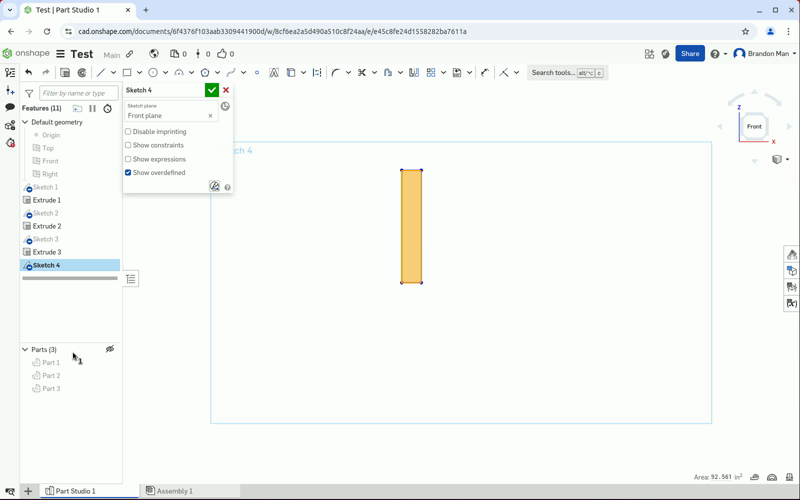
key(shift+y)
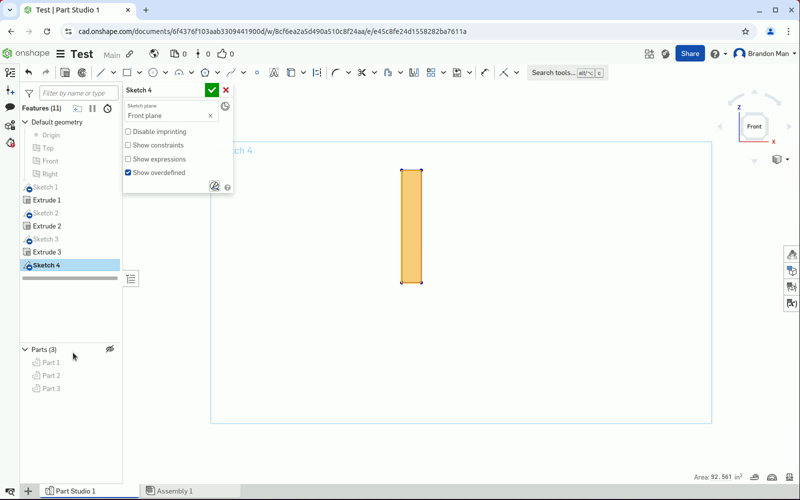
key(shift+e)
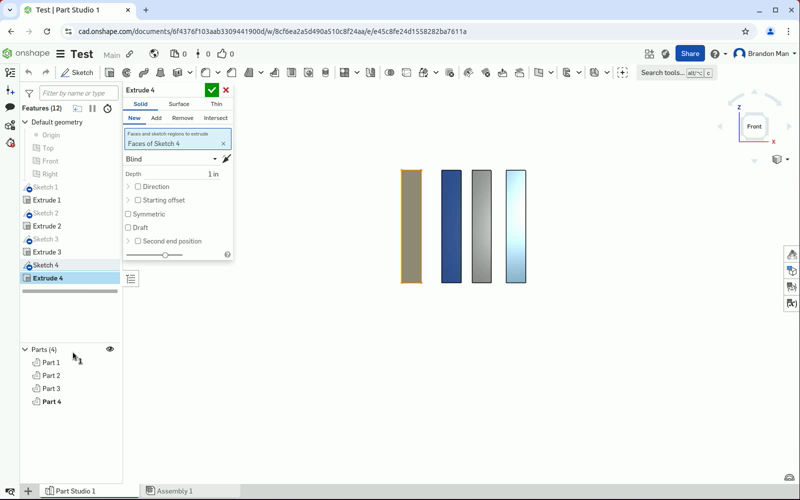
mouse_move(143, 106)
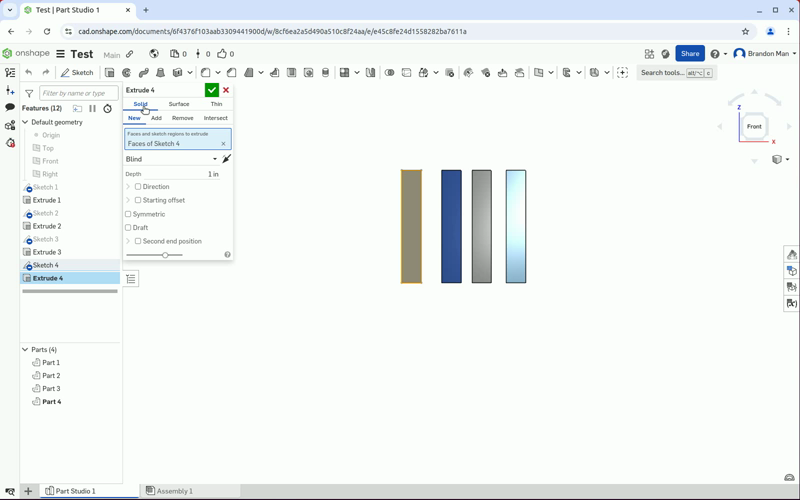
click(143, 106)
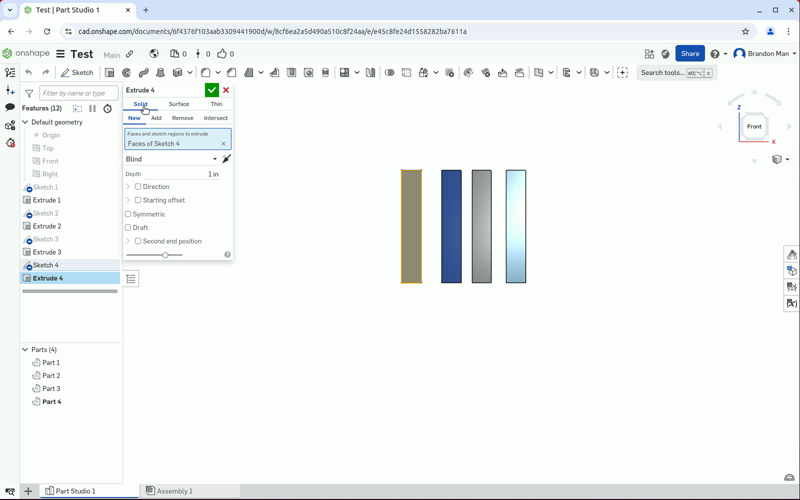
mouse_move(137, 120)
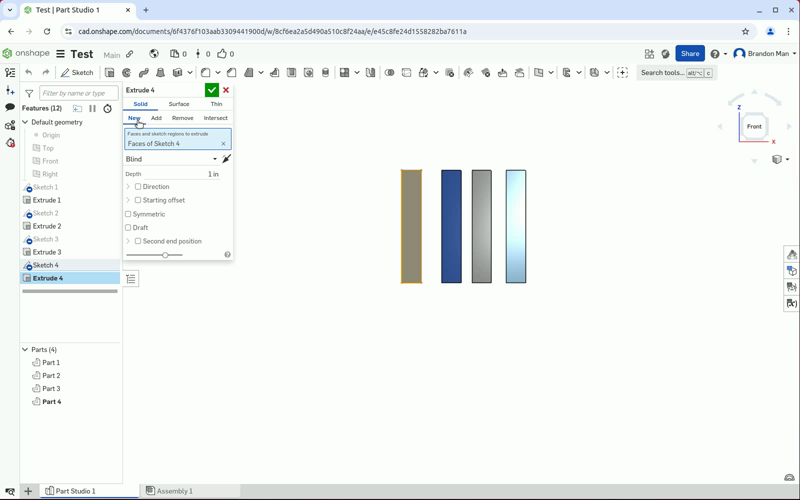
click(137, 120)
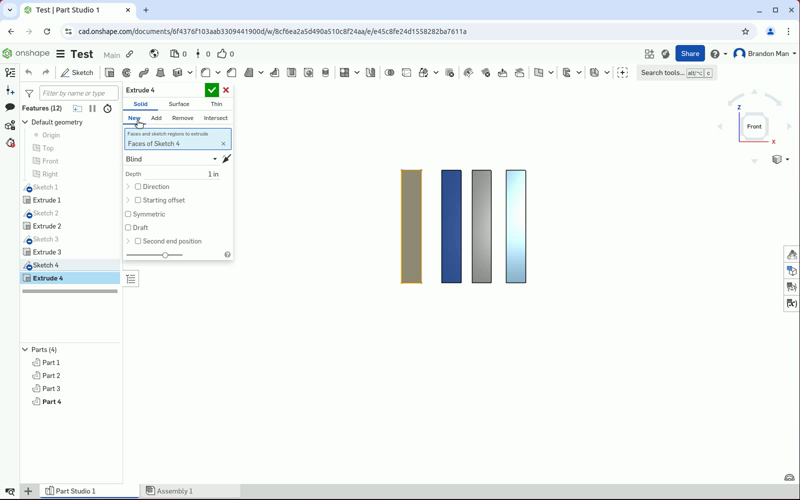
key(tab, 4)
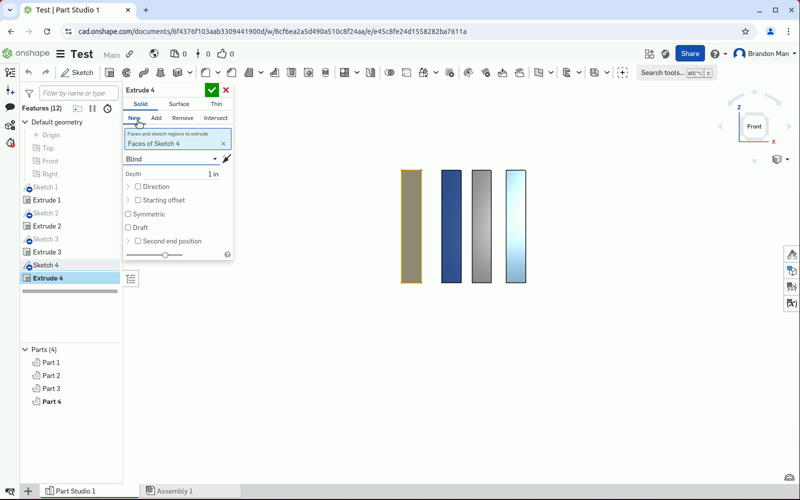
text(1.926)
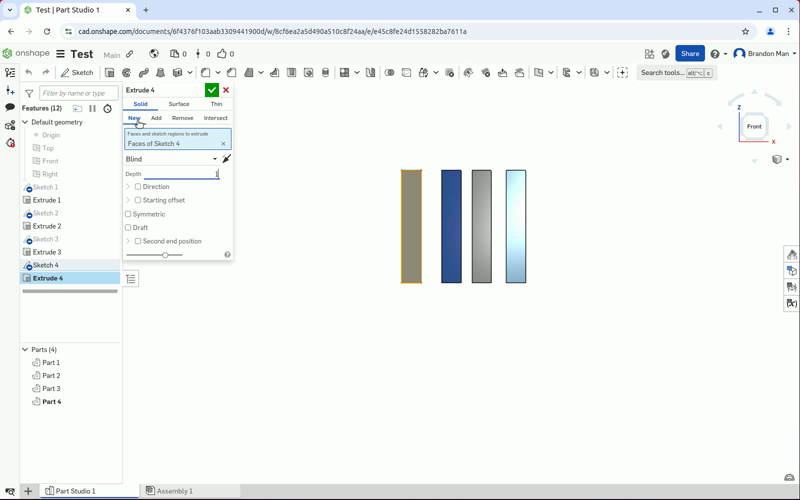
key(enter)
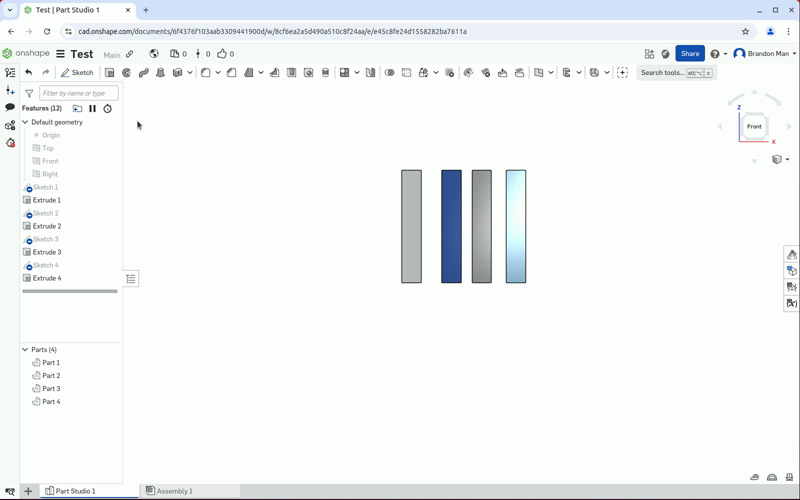
key(shift+h)
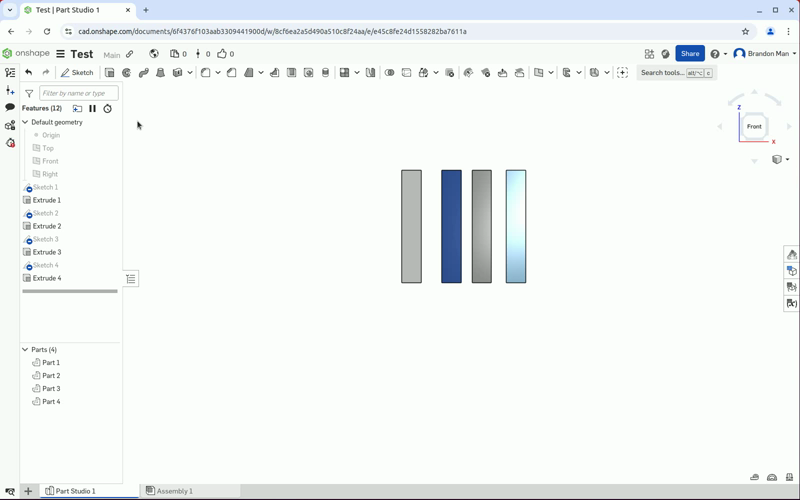
key(shift+h)
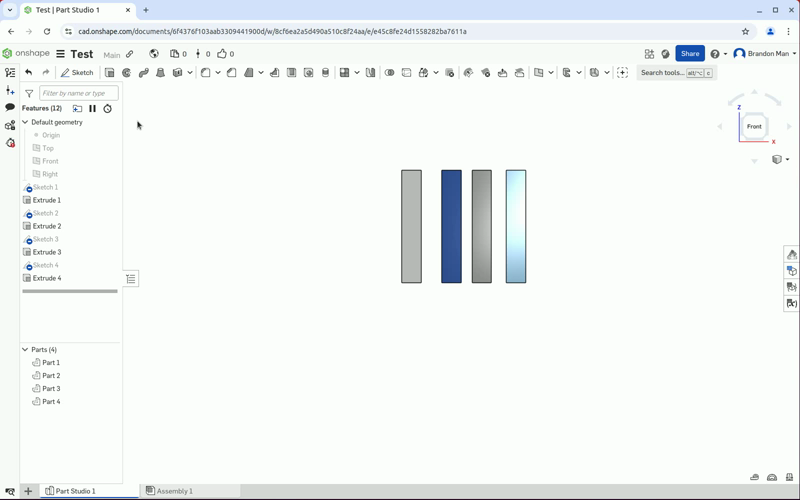
key(shift+7)
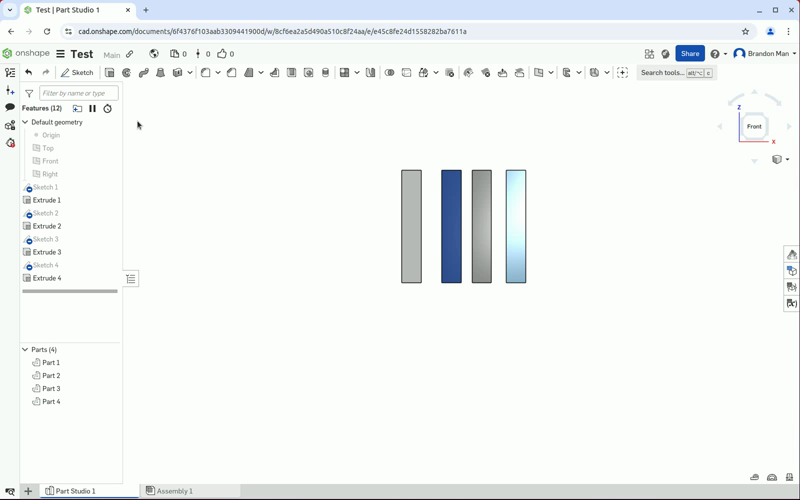
key(left, 2)
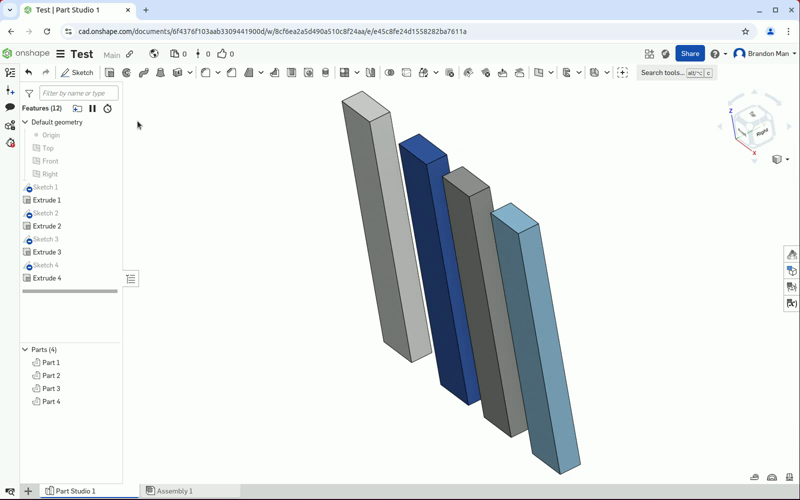
key(down, 2)
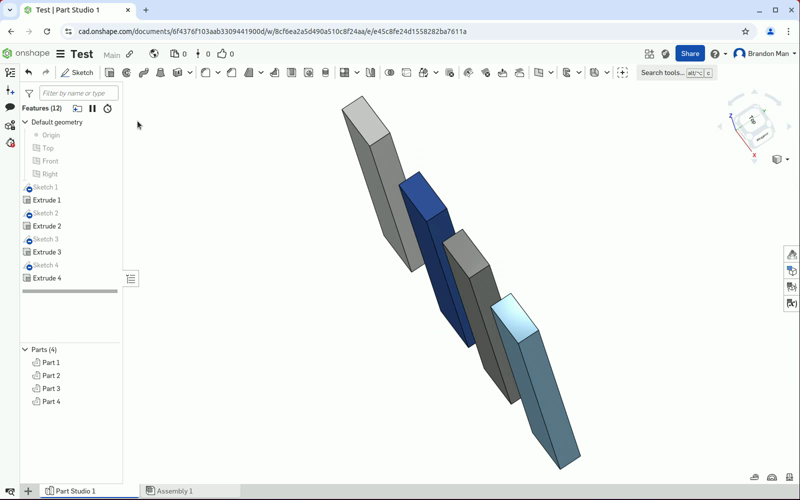
key(up, 2)
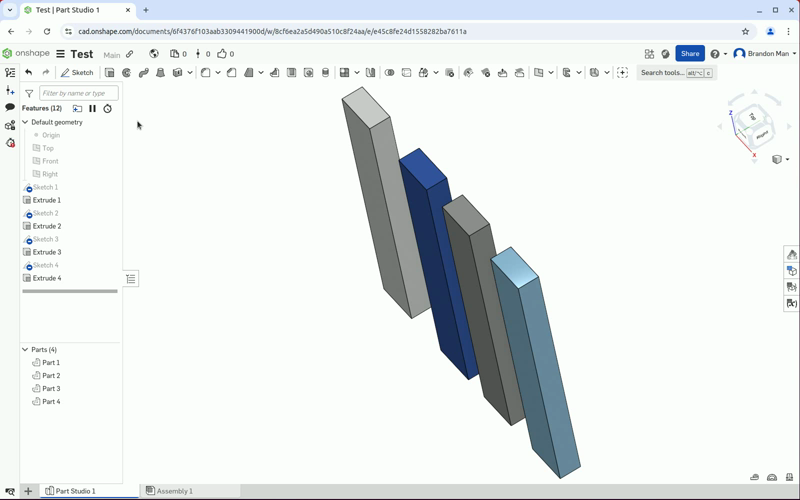
key(right, 2)
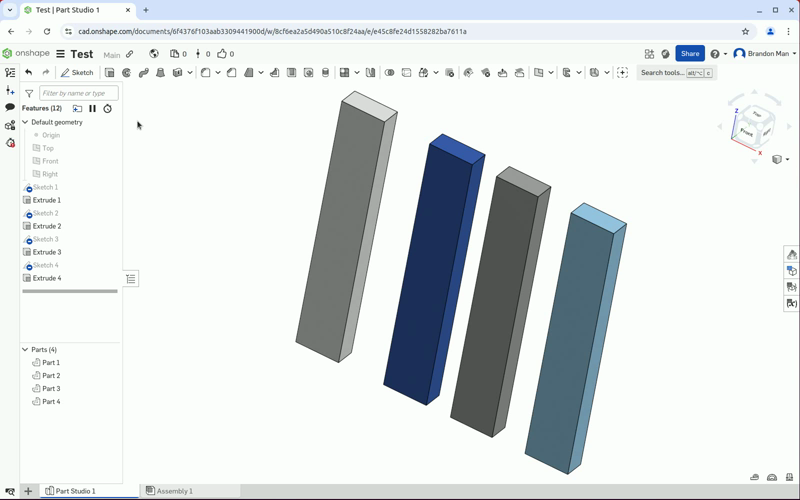
mouse_move(73, 189)
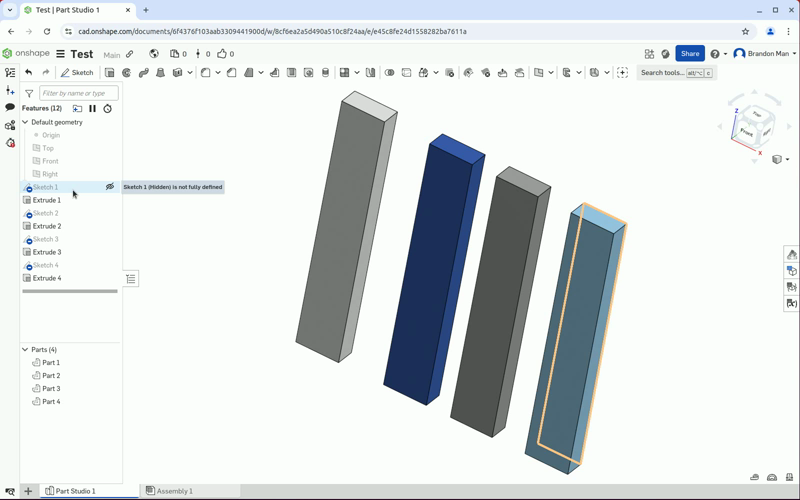
click(73, 189)